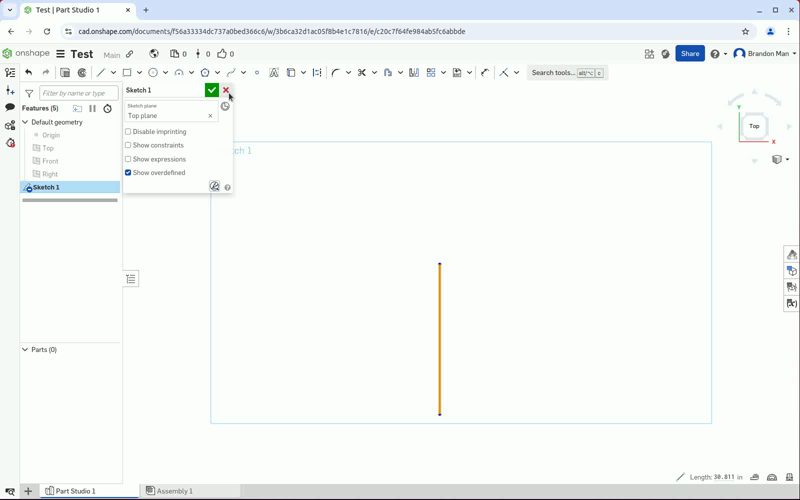
key(shift+h)
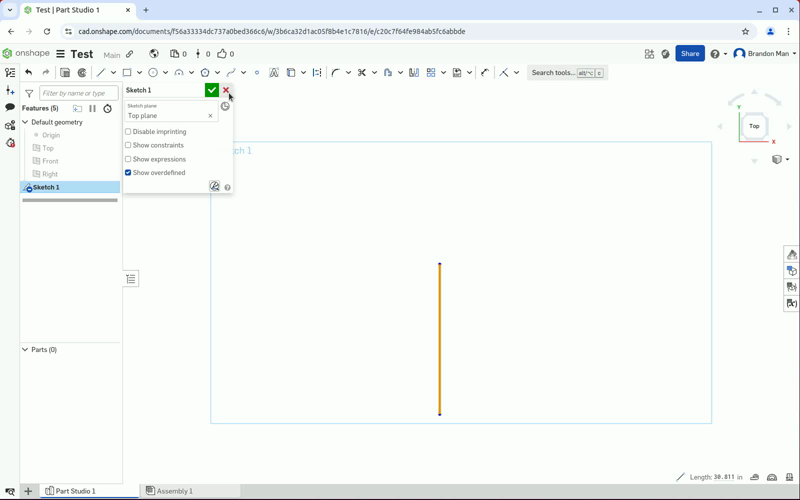
key(shift+s)
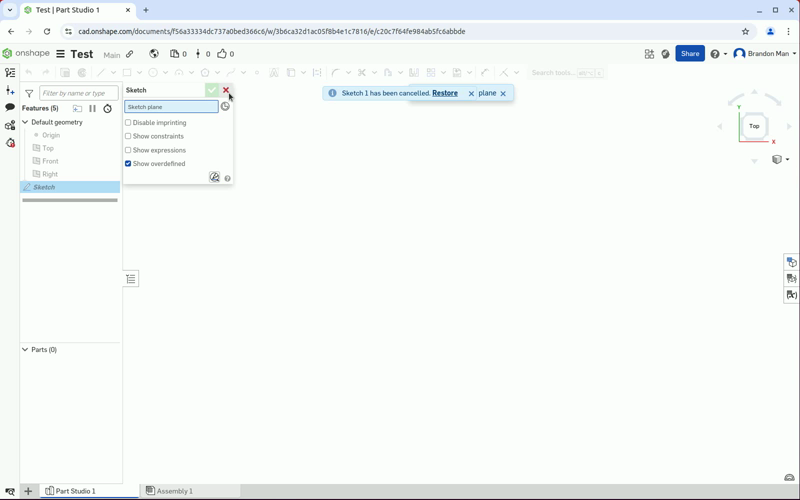
mouse_move(73, 150)
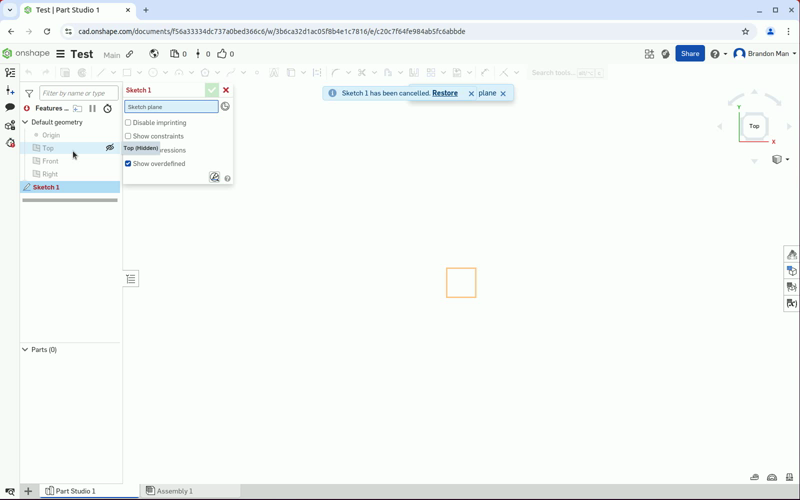
click(73, 150)
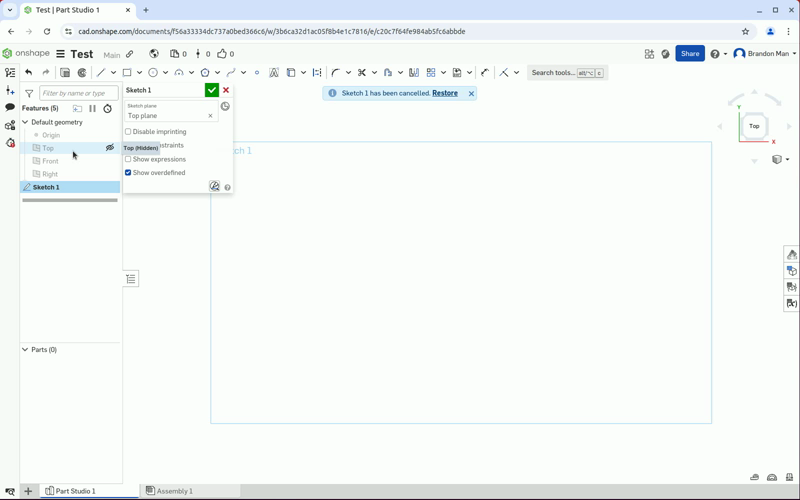
mouse_move(73, 352)
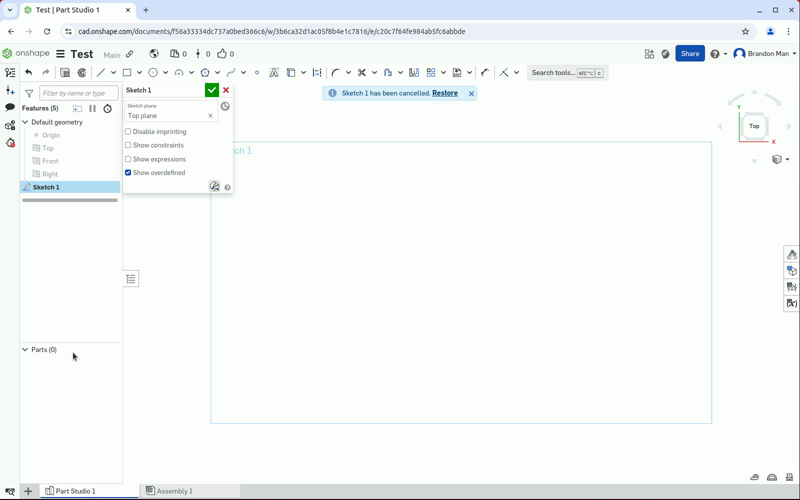
key(y)
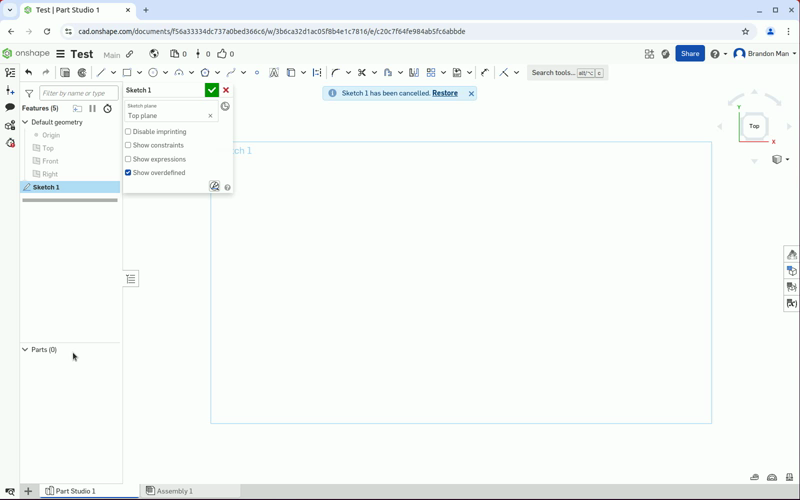
key(l)
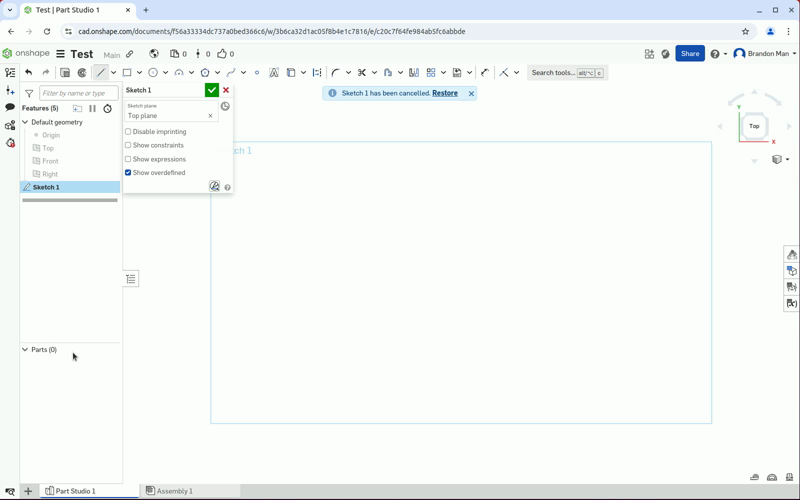
key_down(shift)
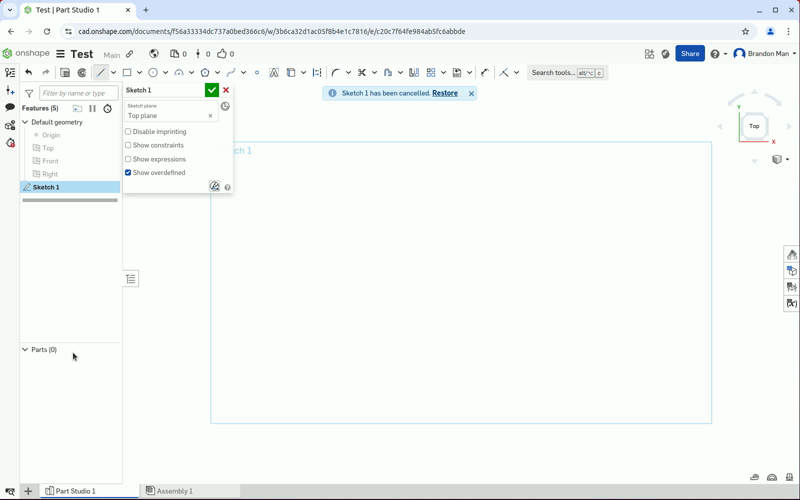
mouse_move(348, 274)
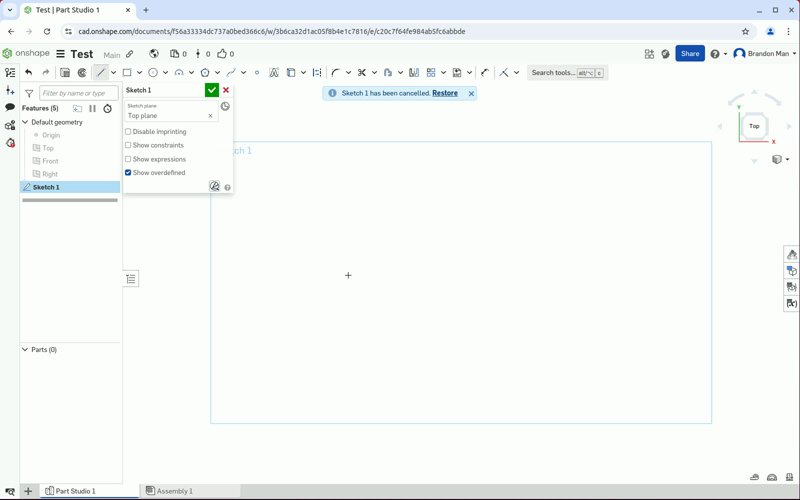
click(348, 274)
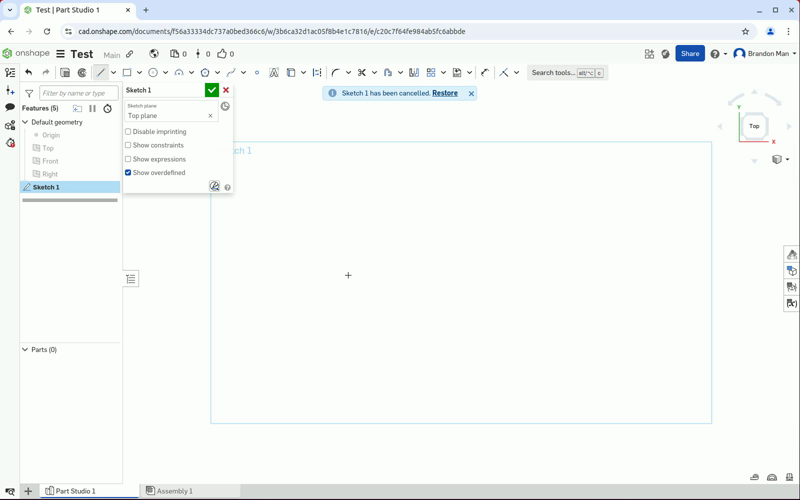
key_up(shift)
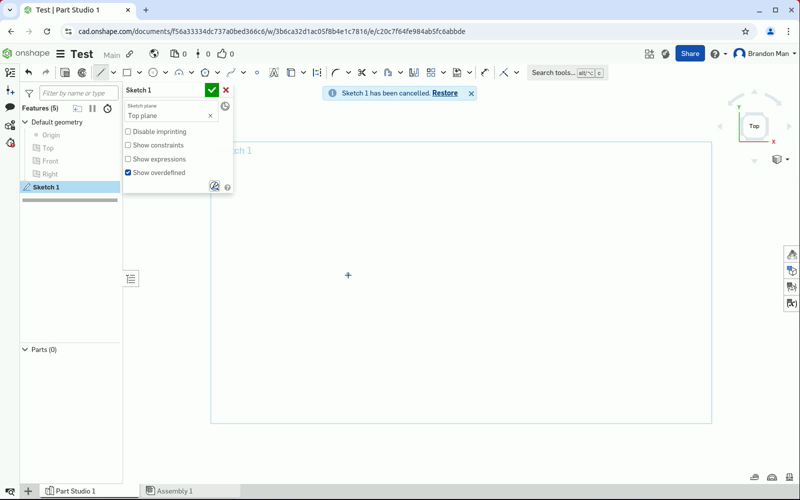
key_down(shift)
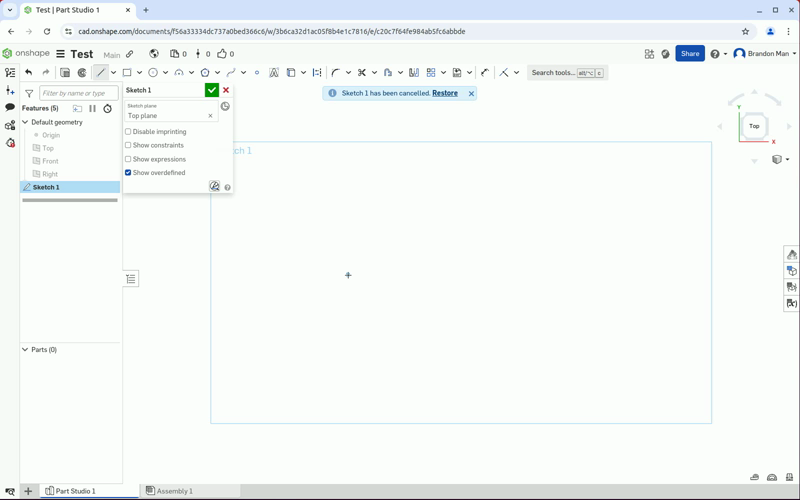
mouse_move(449, 274)
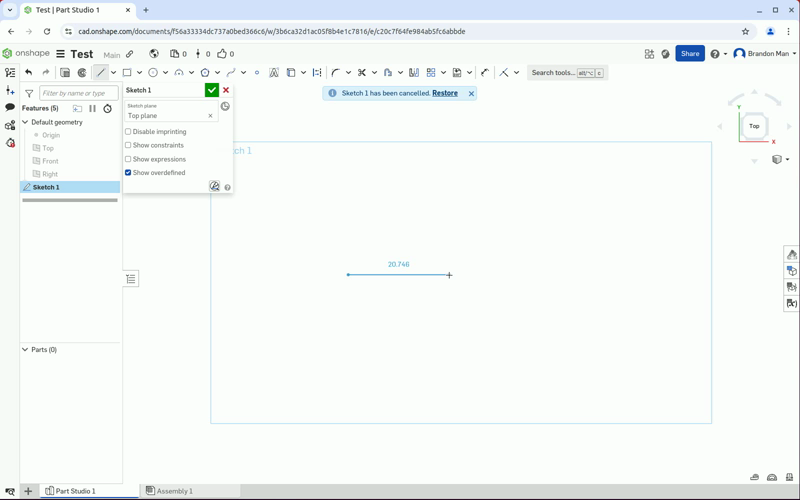
click(449, 274)
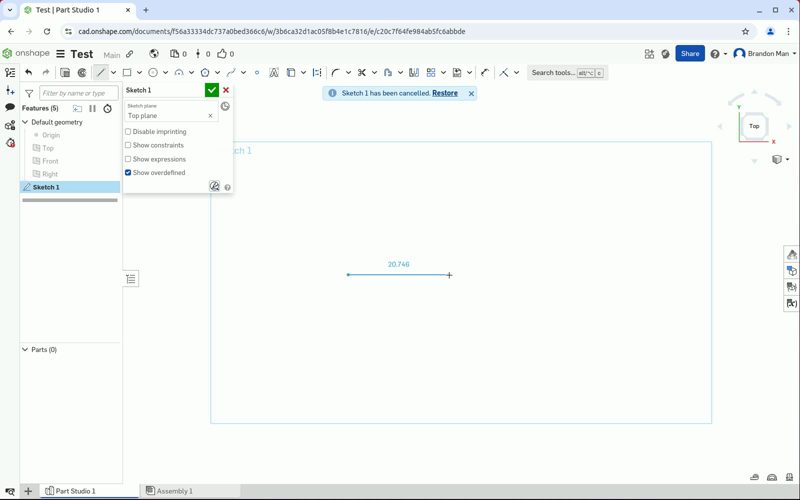
key_up(shift)
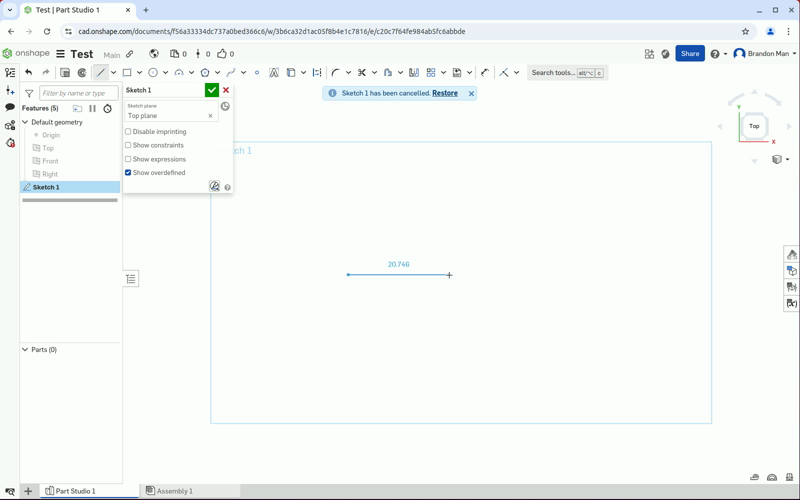
key_down(shift)
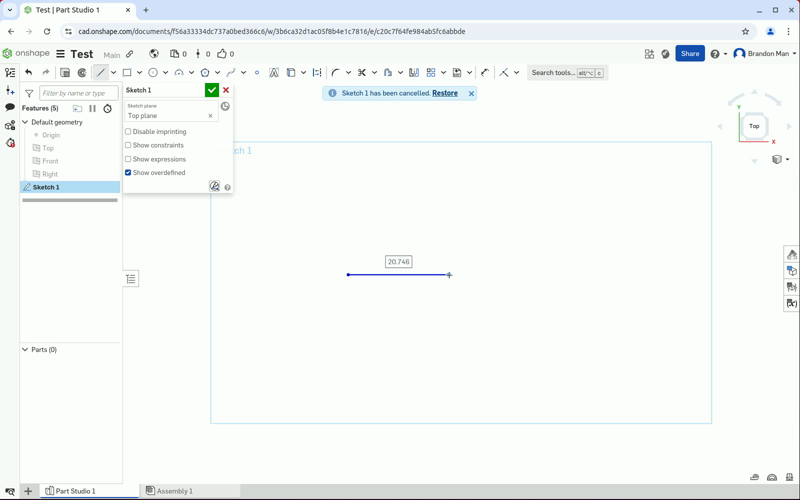
mouse_move(479, 274)
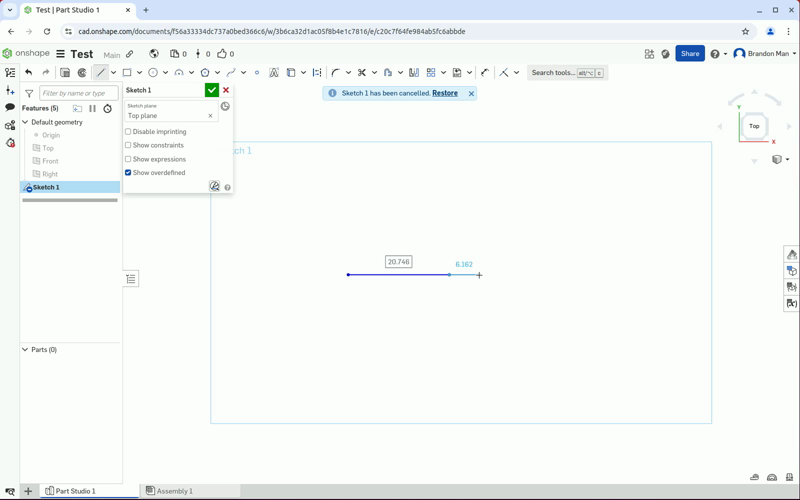
mouse_move(449, 235)
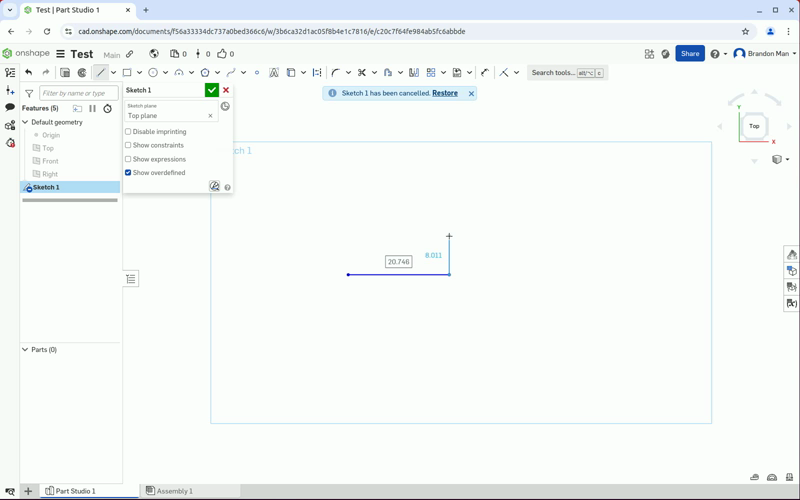
click(449, 235)
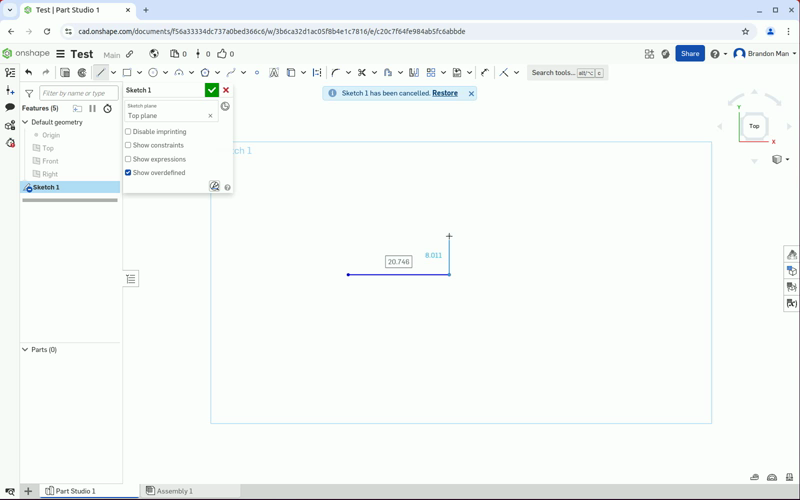
key_up(shift)
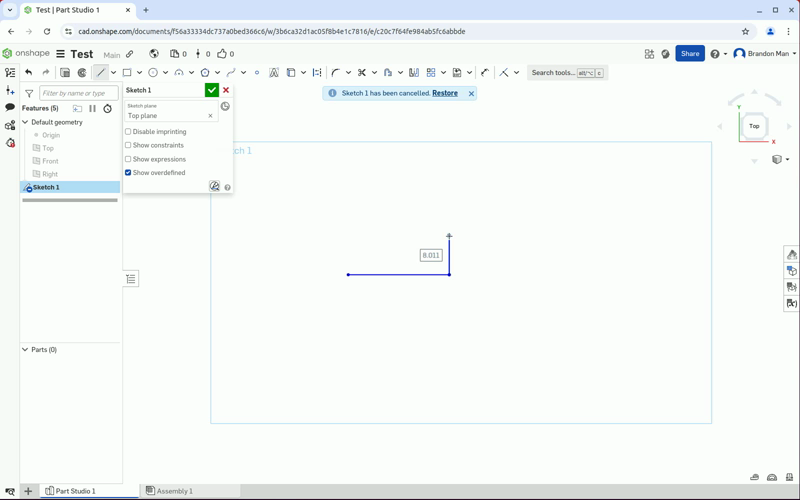
key_down(shift)
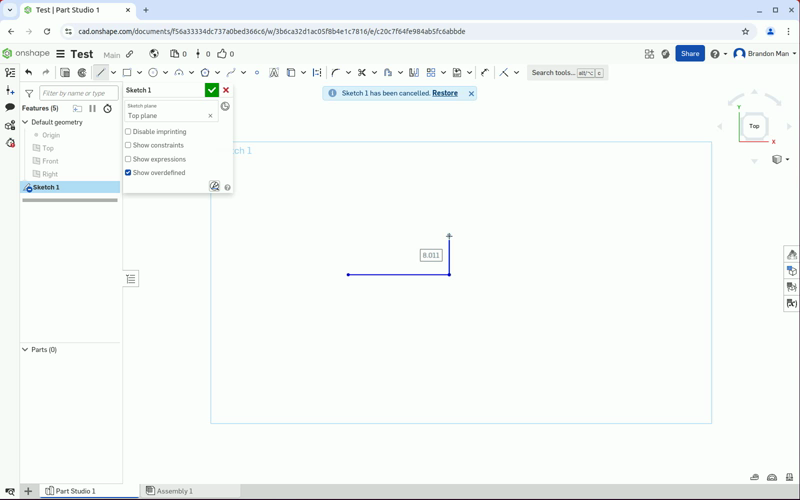
mouse_move(348, 235)
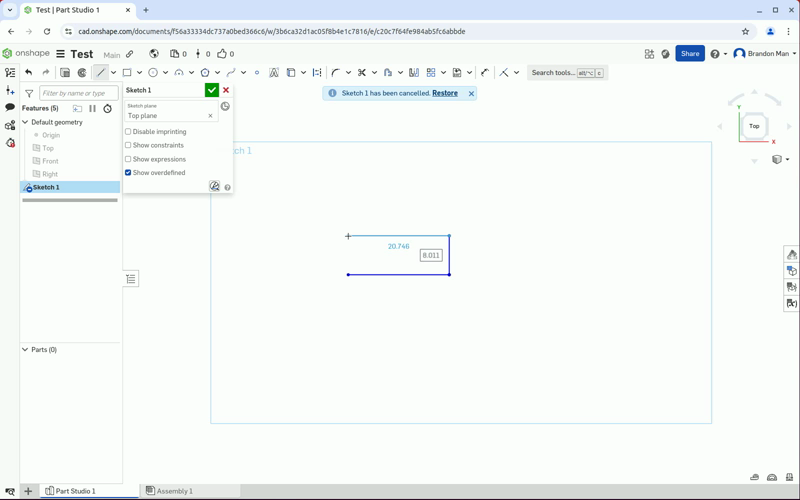
click(348, 235)
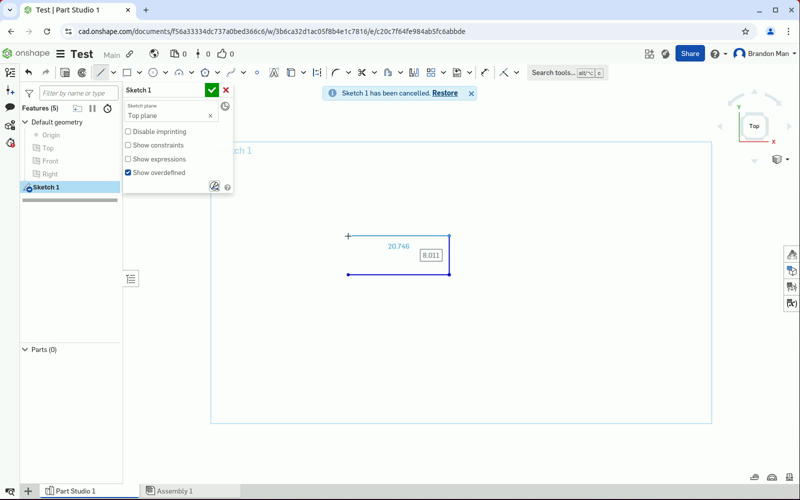
key_up(shift)
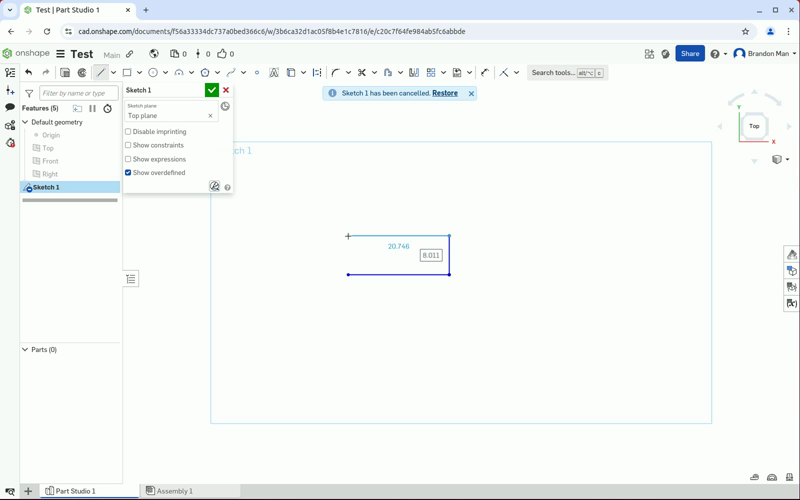
mouse_move(378, 235)
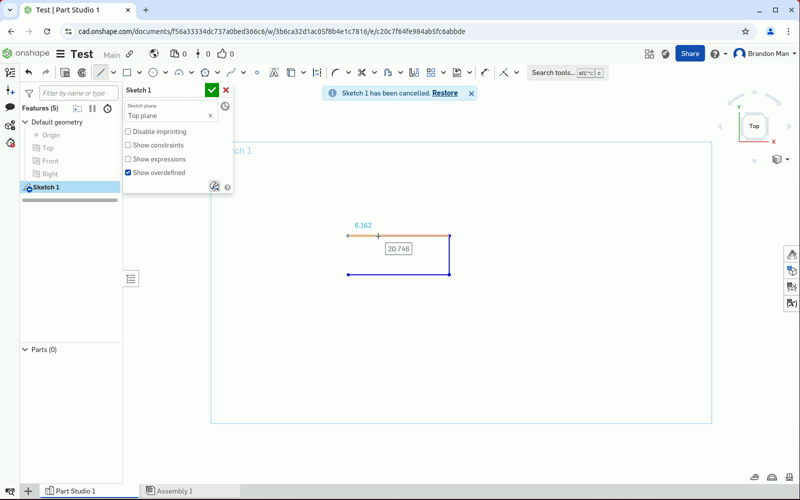
key_down(shift)
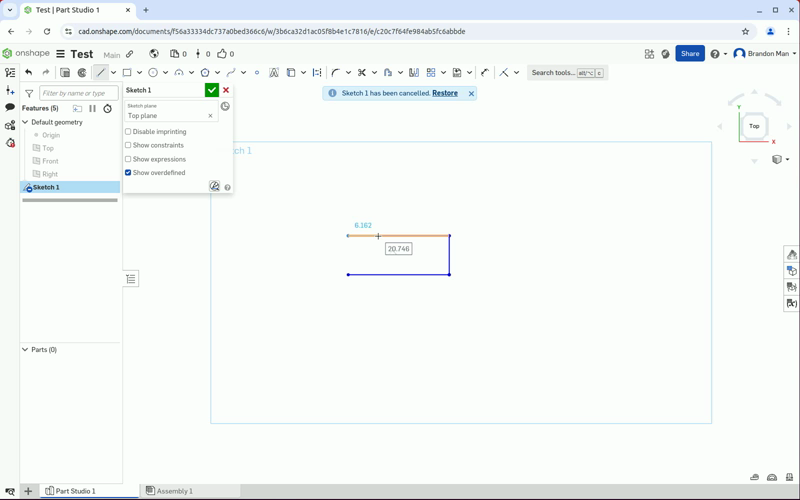
mouse_move(348, 274)
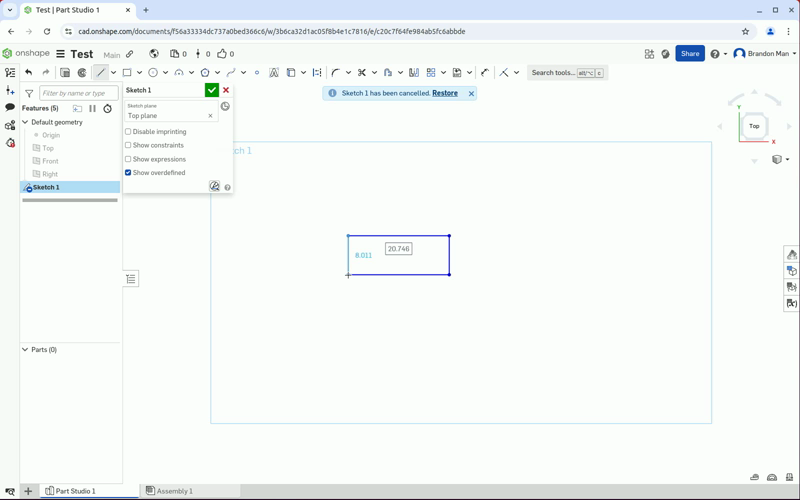
key_up(shift)
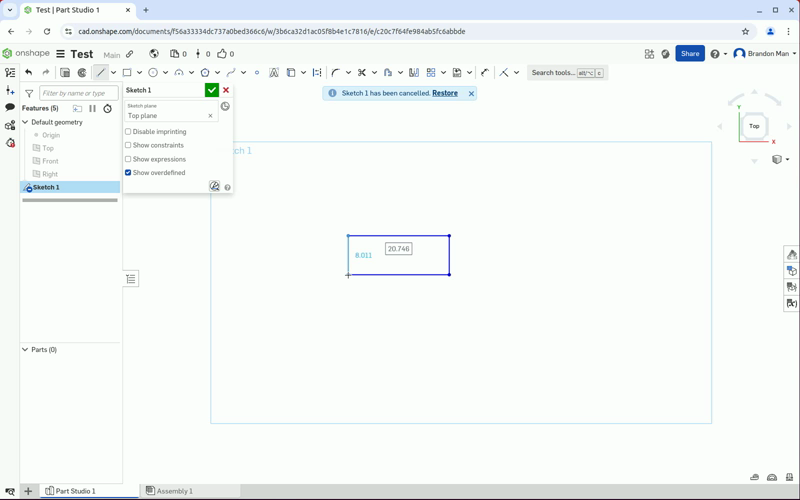
click(348, 274)
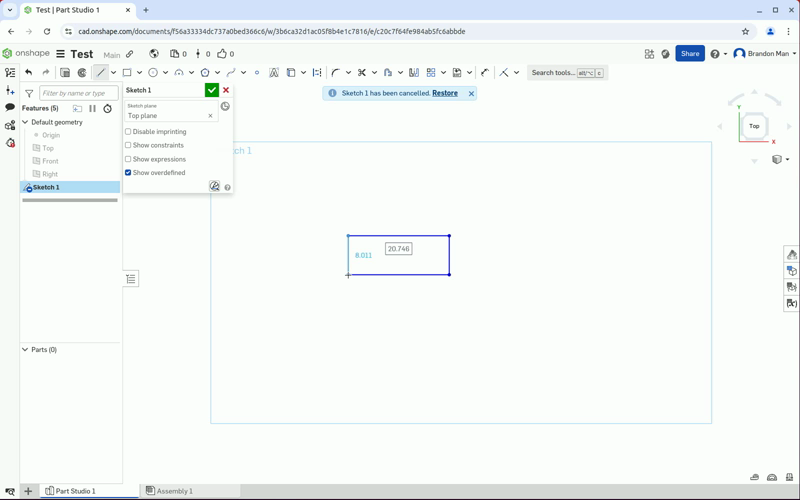
key(esc)
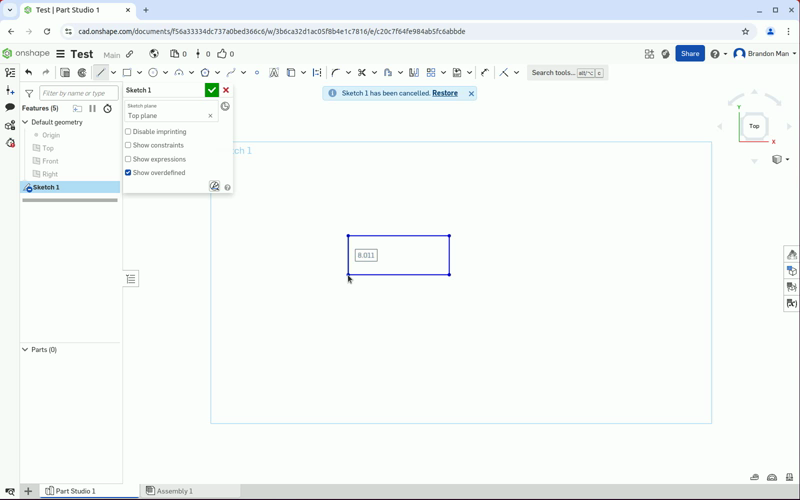
mouse_move(364, 253)
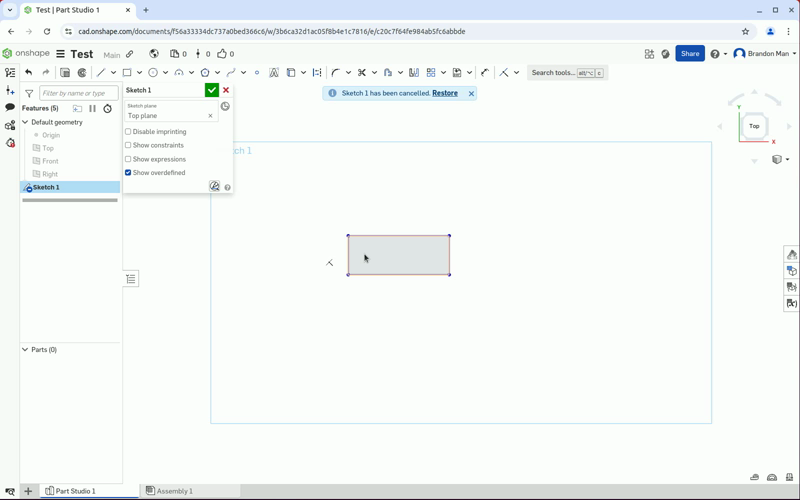
click(364, 253)
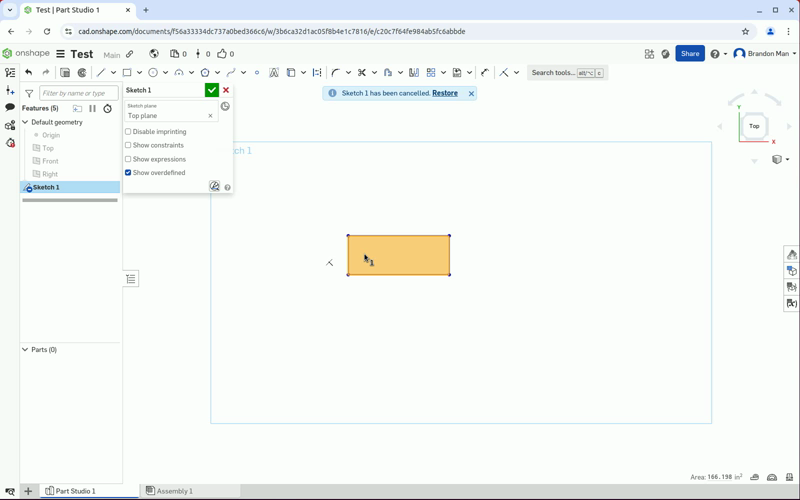
mouse_move(73, 352)
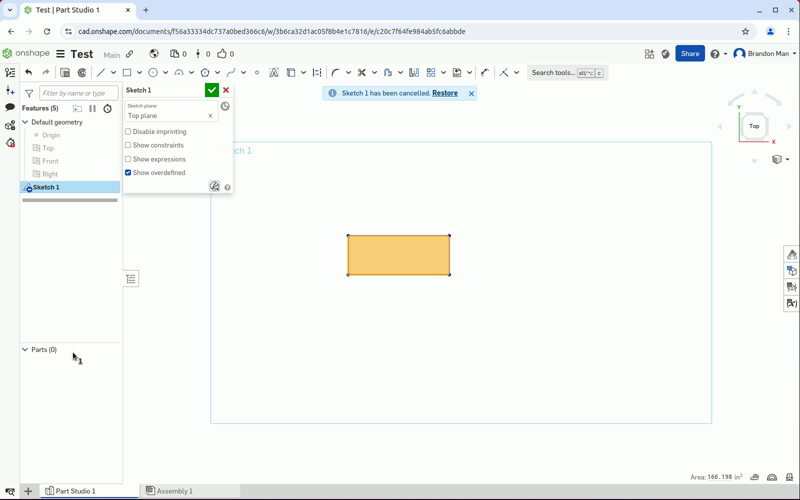
key(shift+y)
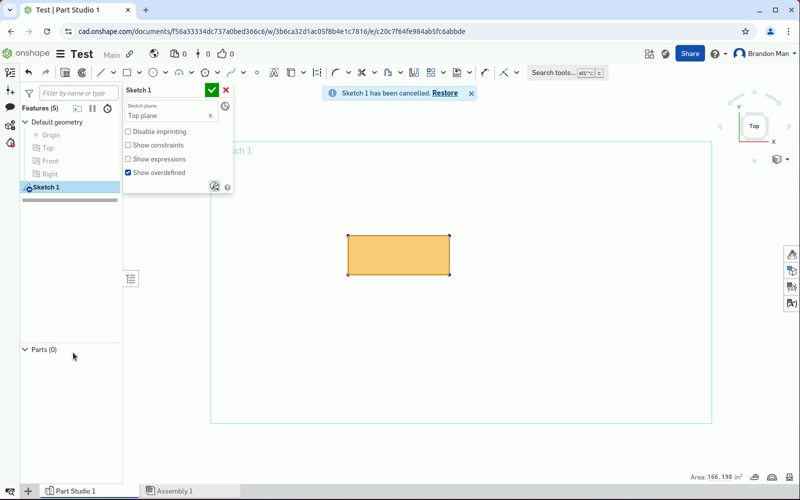
key(shift+e)
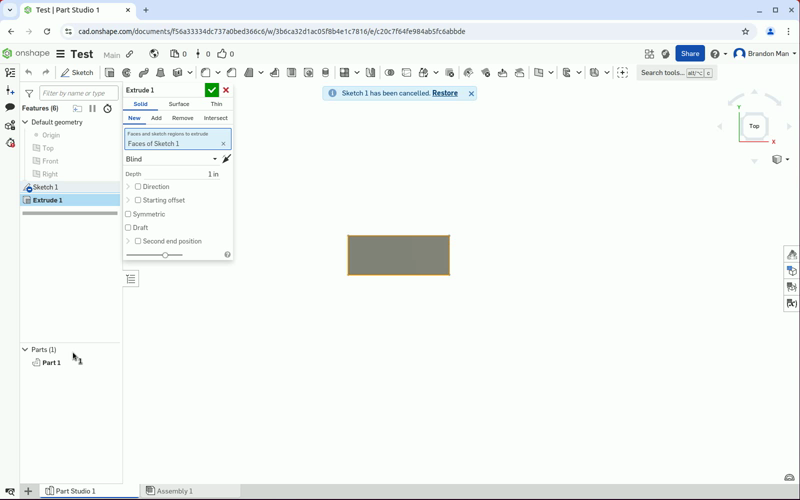
mouse_move(143, 106)
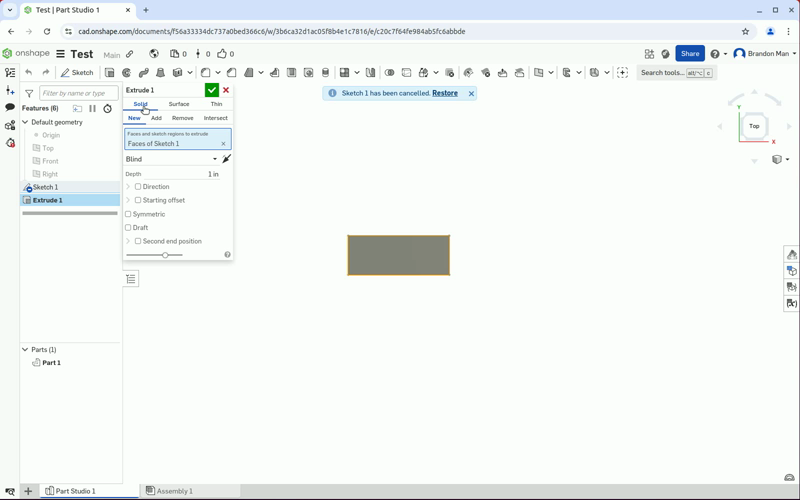
click(143, 106)
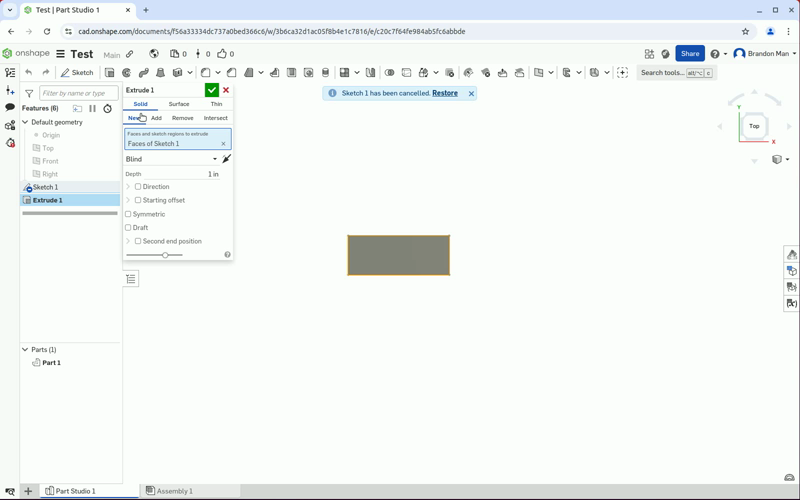
mouse_move(137, 120)
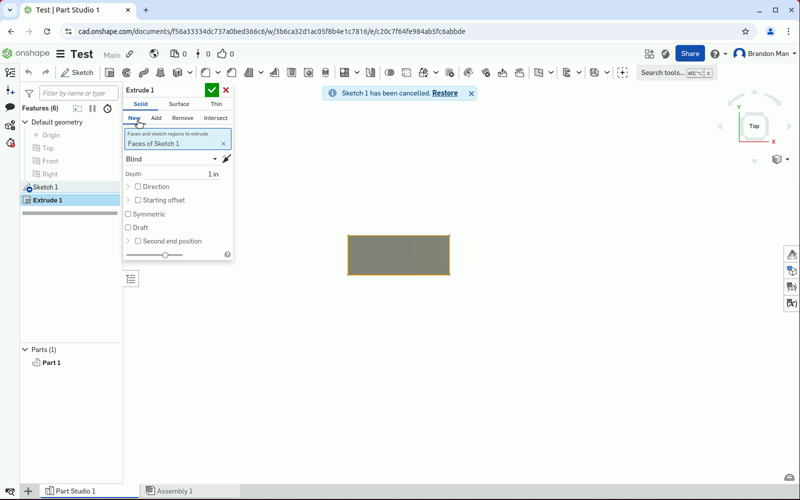
click(137, 120)
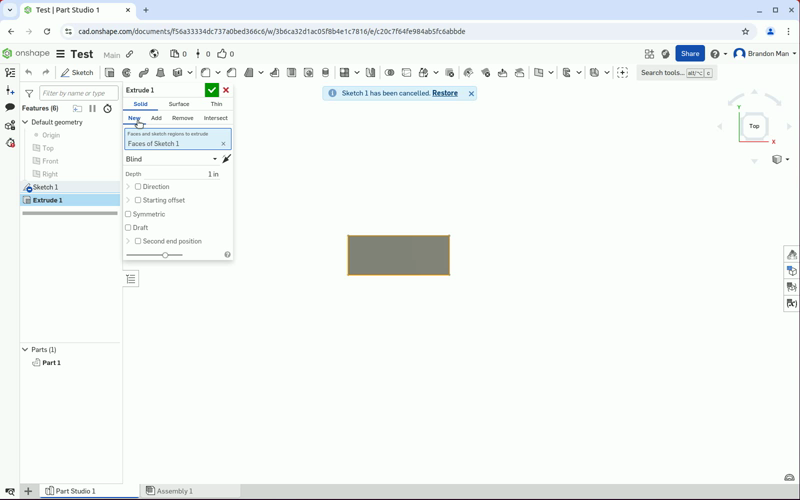
key(tab, 4)
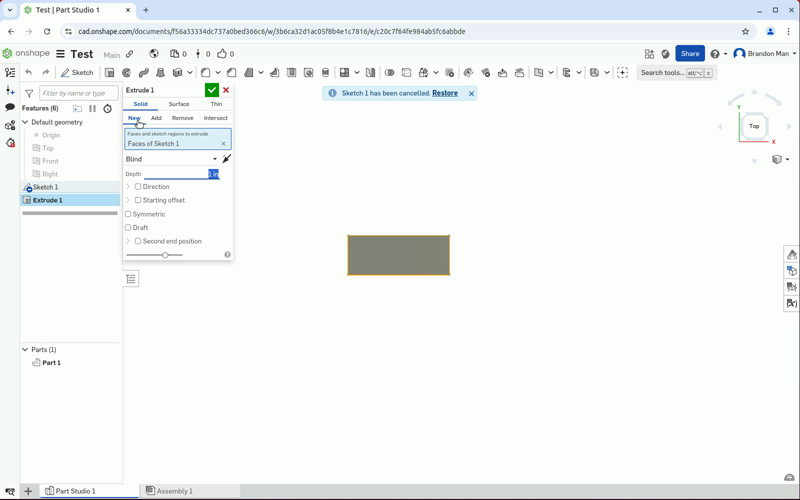
text(3.851)
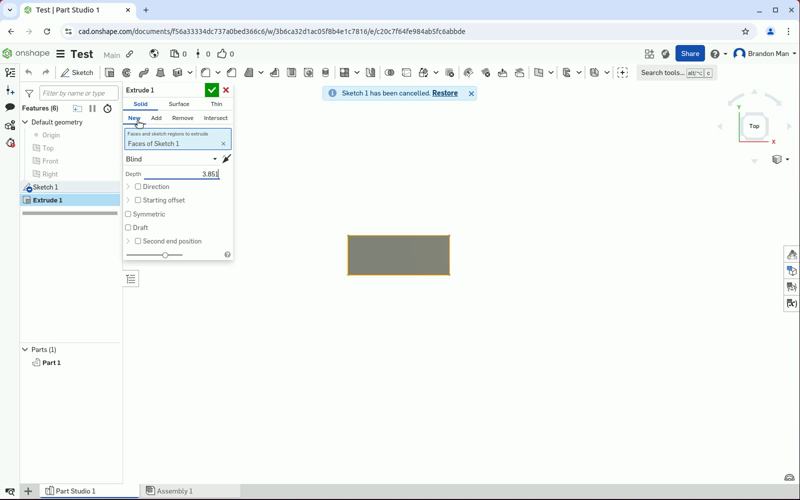
key(enter)
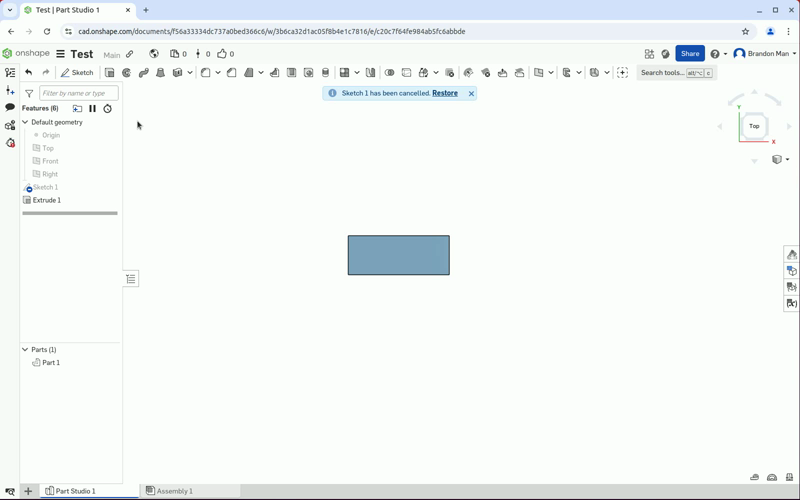
key(shift+h)
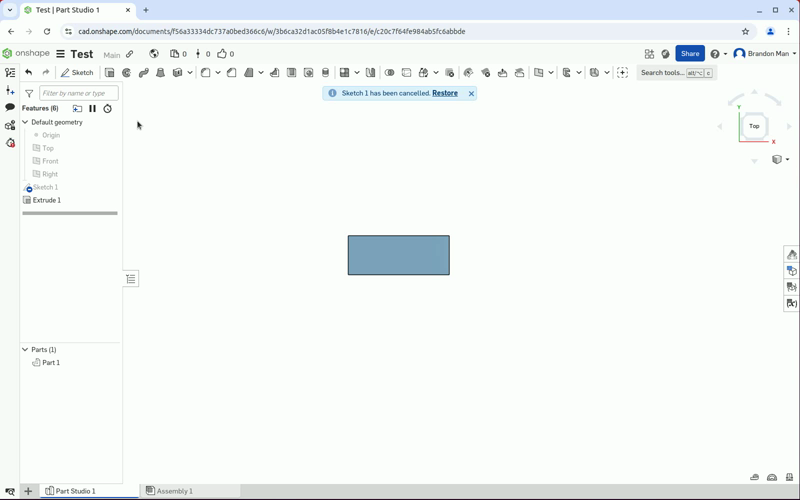
key(shift+h)
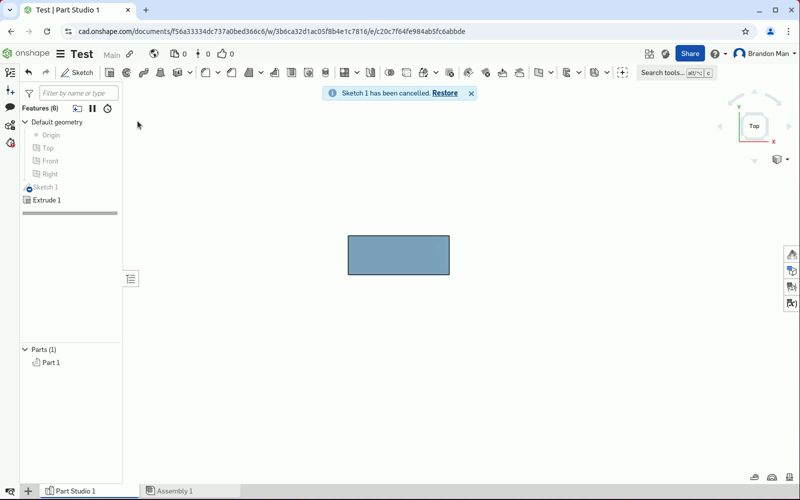
mouse_move(73, 189)
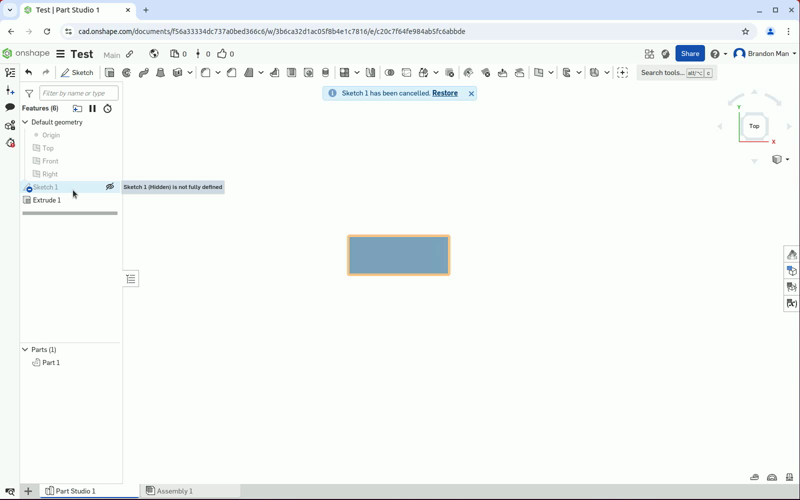
click(73, 189)
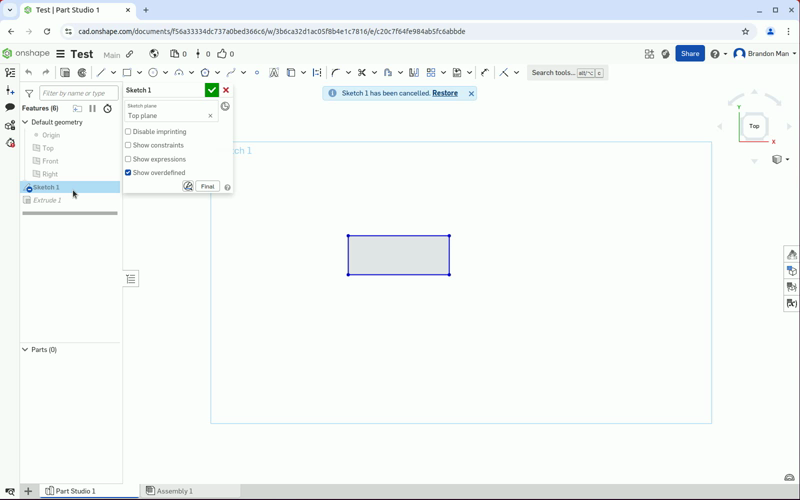
mouse_move(229, 92)
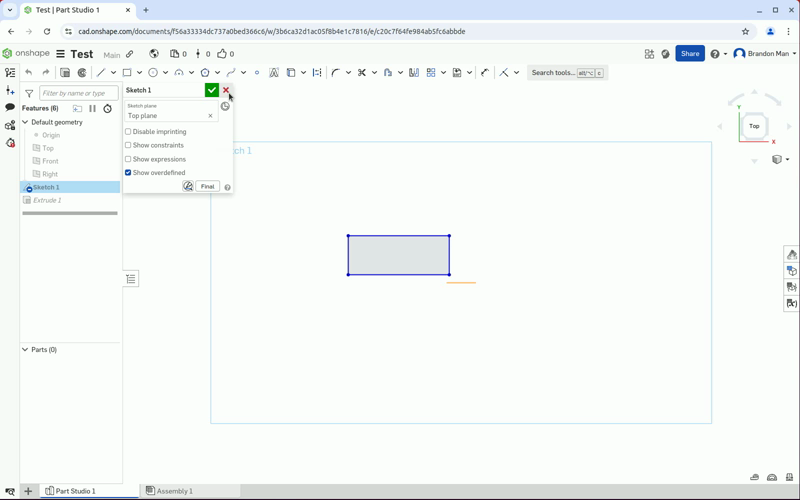
click(229, 92)
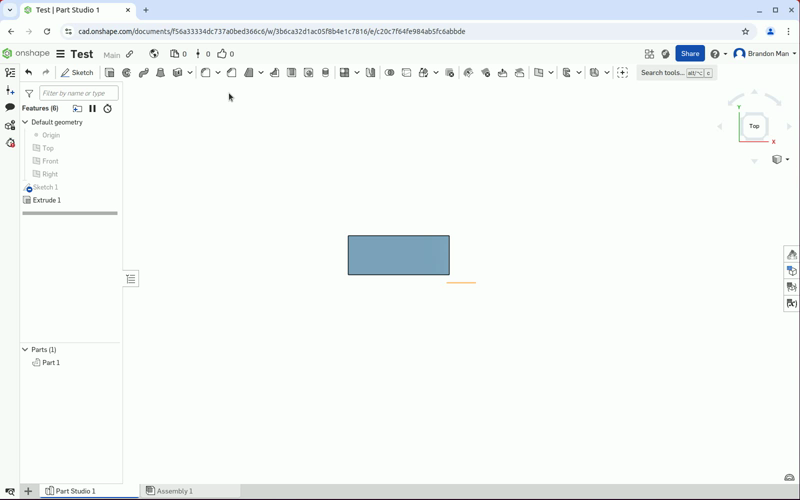
mouse_move(541, 75)
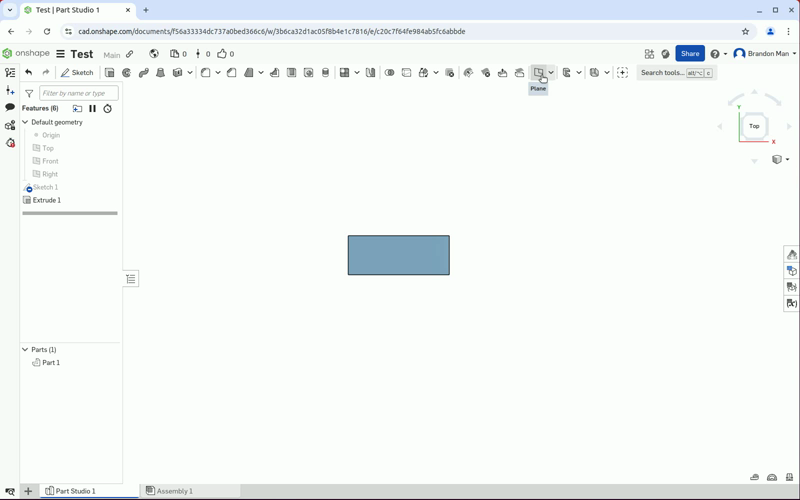
click(541, 75)
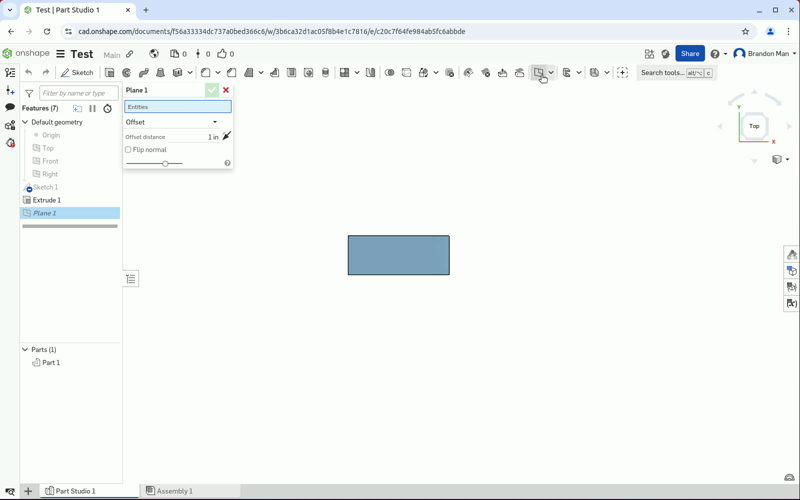
mouse_move(73, 150)
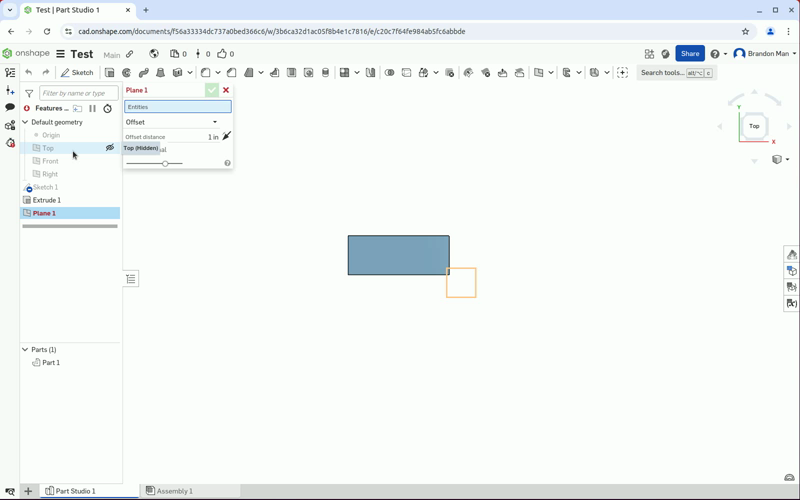
click(73, 150)
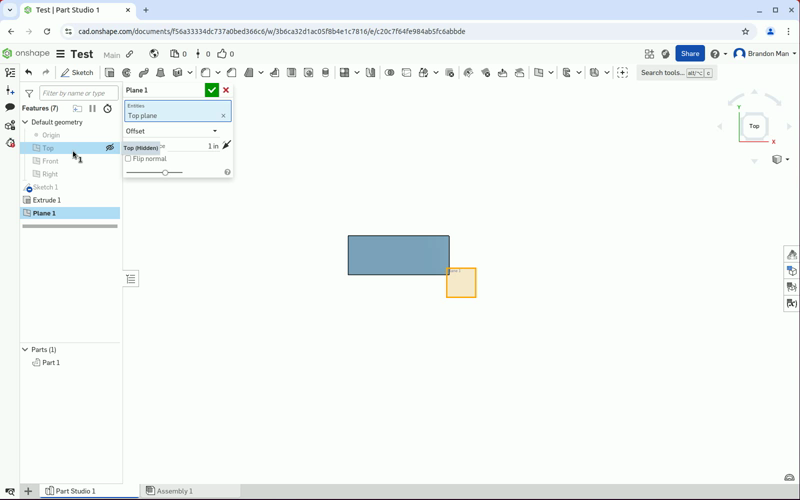
key(tab, 2)
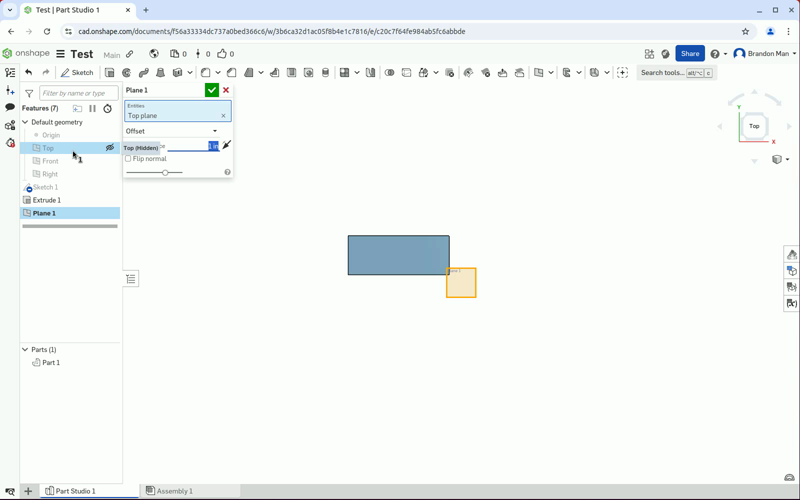
text(3.851)
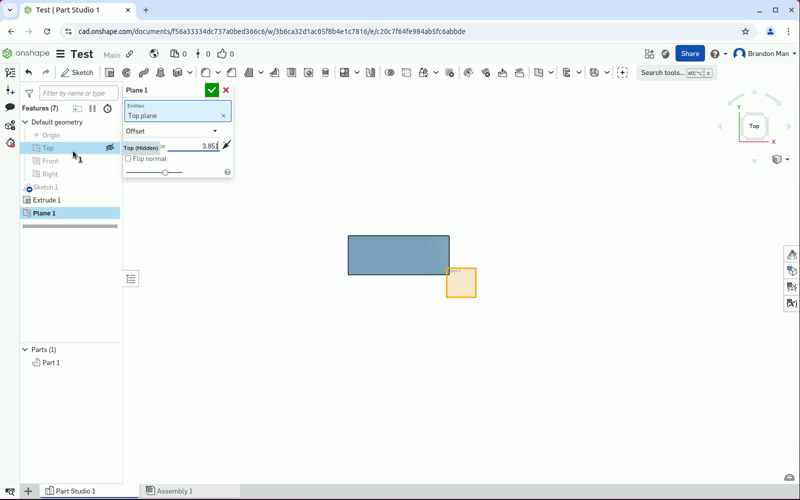
key(enter, 2)
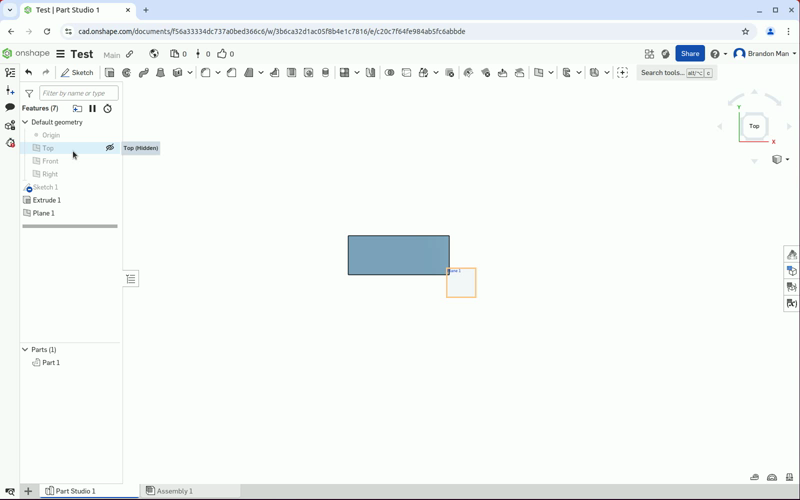
key(shift+s)
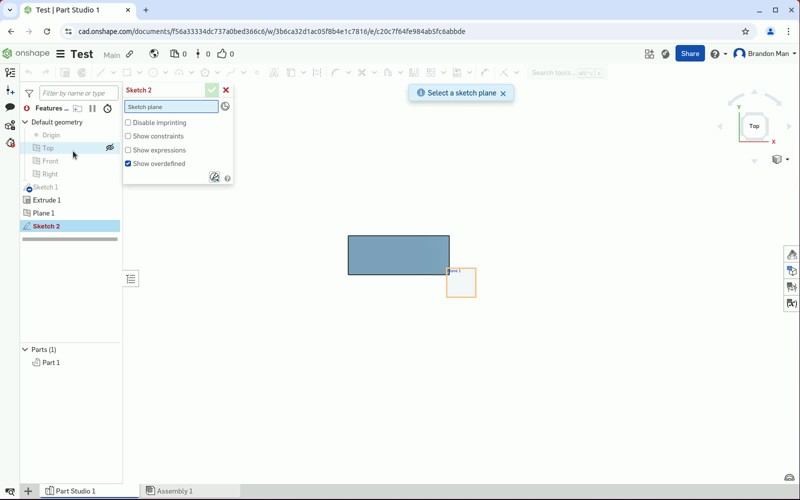
mouse_move(73, 215)
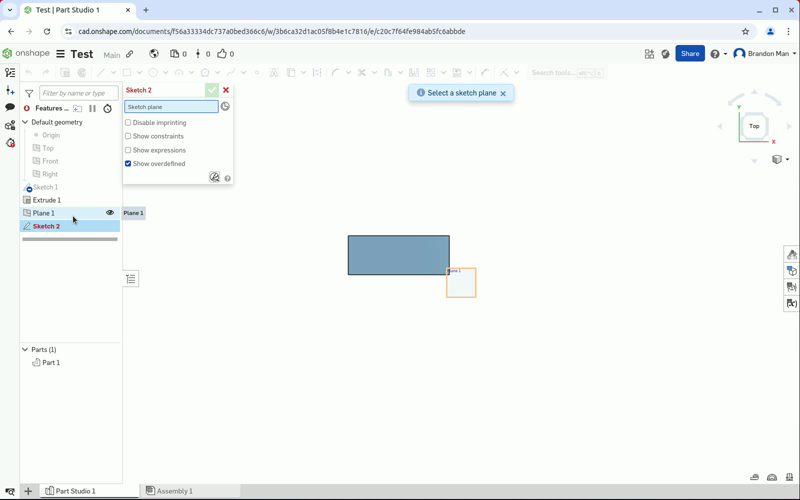
click(73, 215)
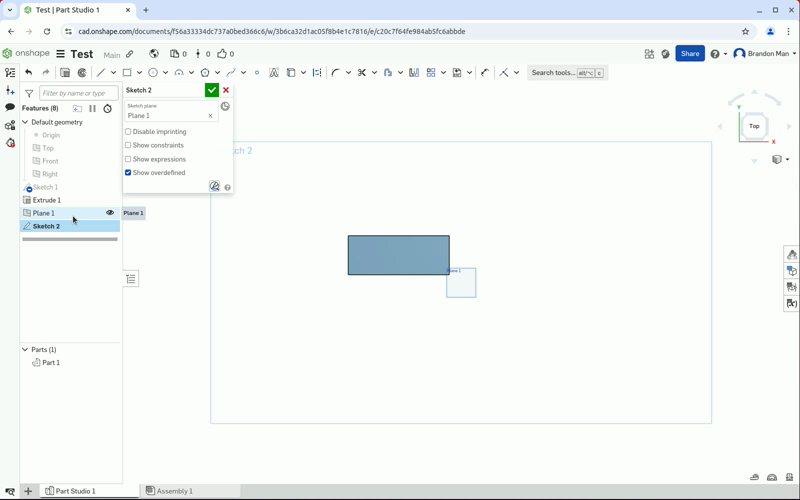
mouse_move(73, 352)
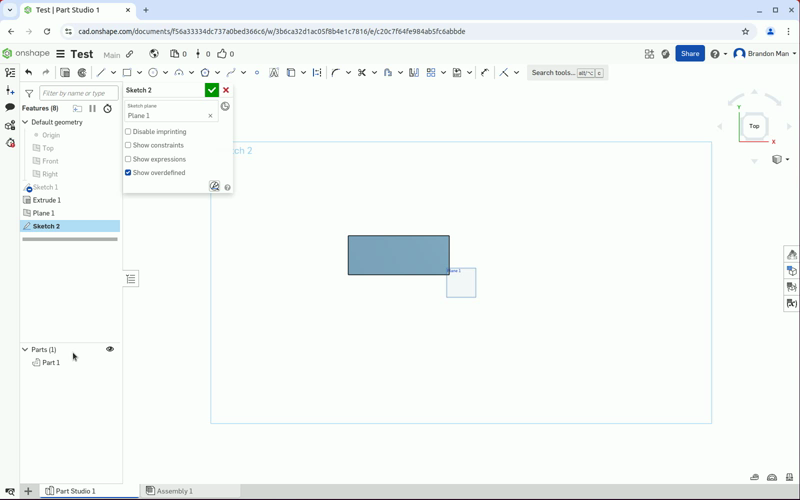
key(y)
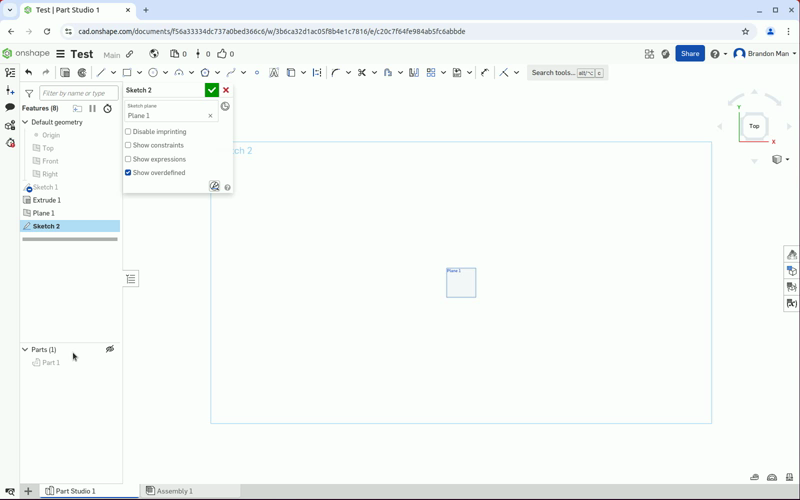
key(l)
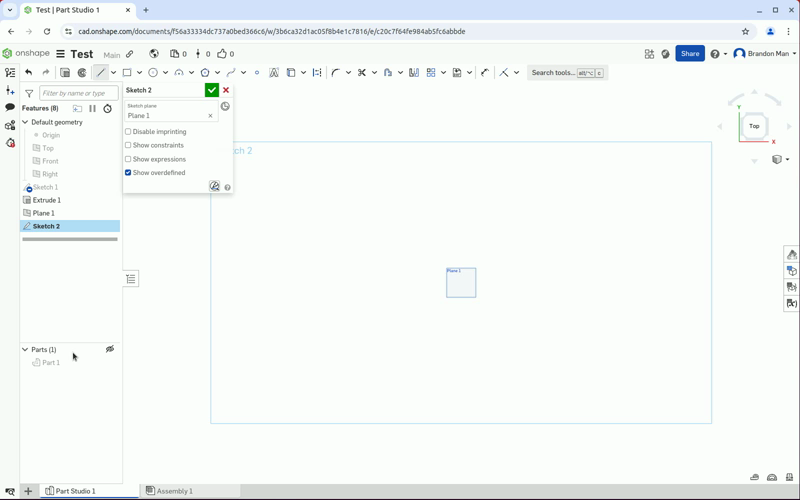
key_down(shift)
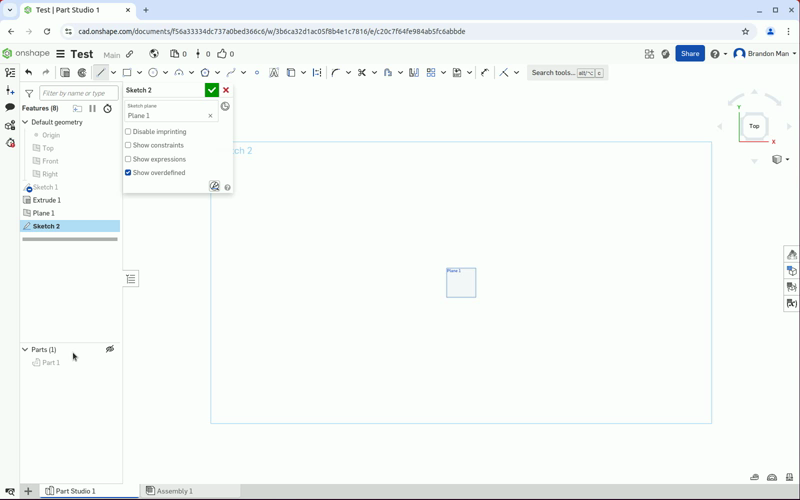
mouse_move(369, 236)
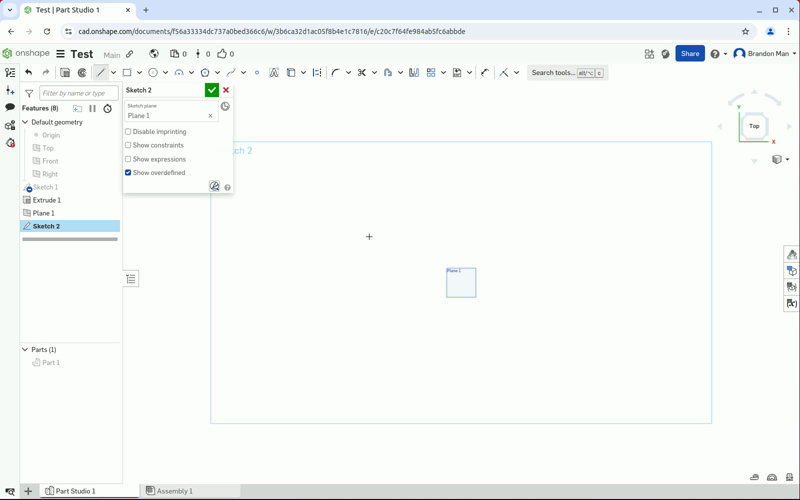
click(369, 236)
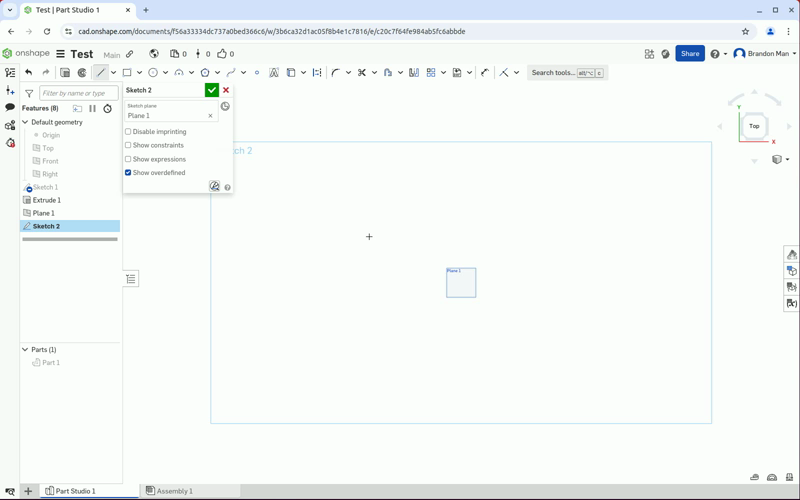
key_up(shift)
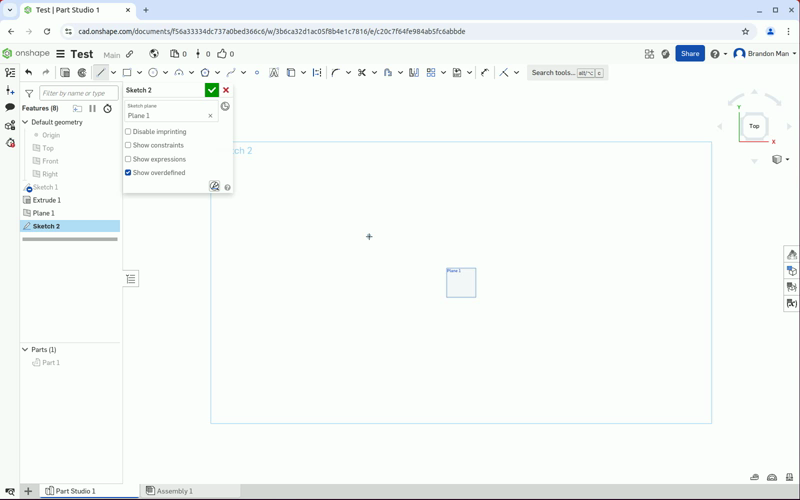
key_down(shift)
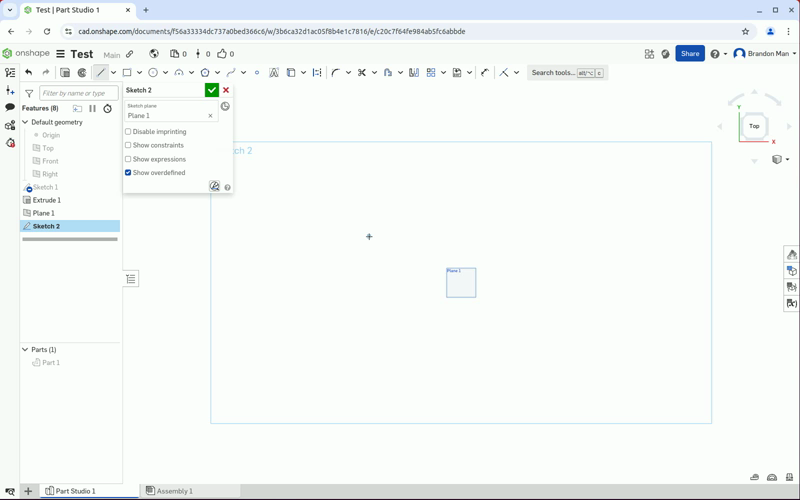
mouse_move(399, 236)
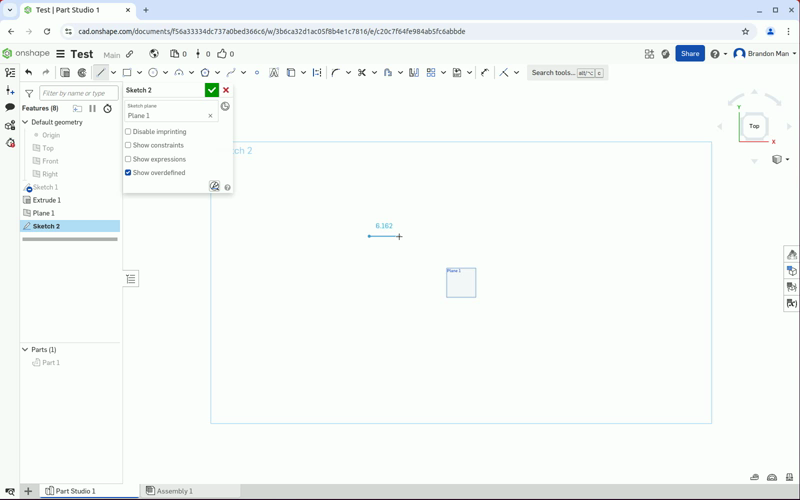
mouse_move(399, 236)
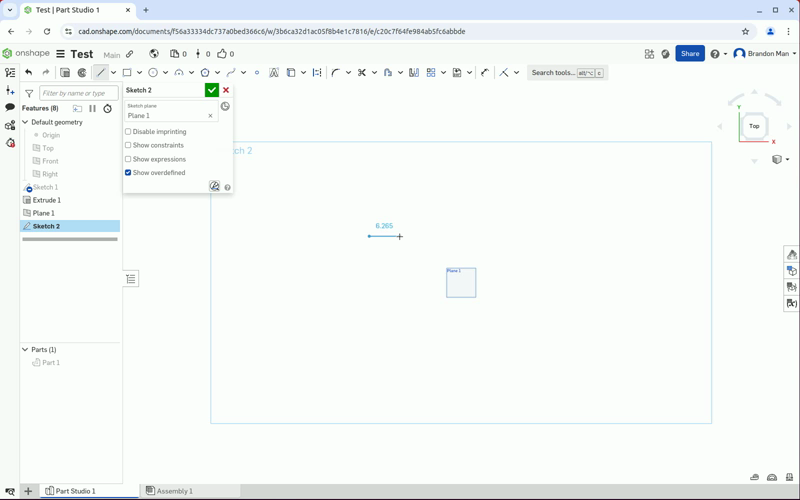
click(399, 236)
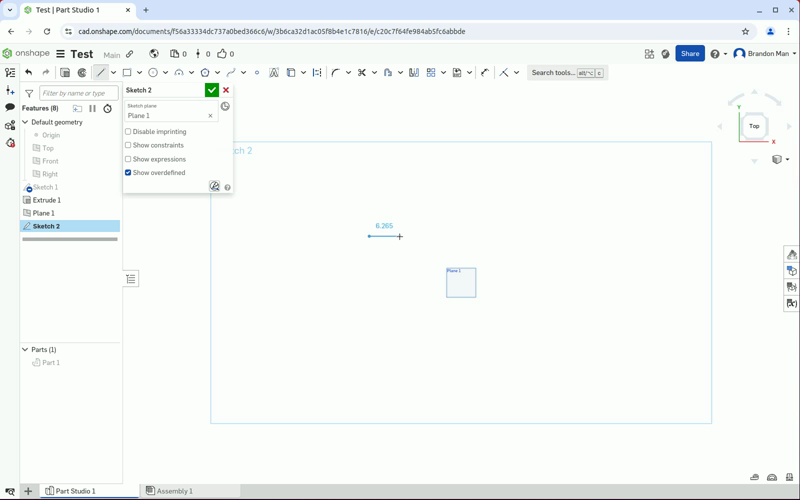
key_up(shift)
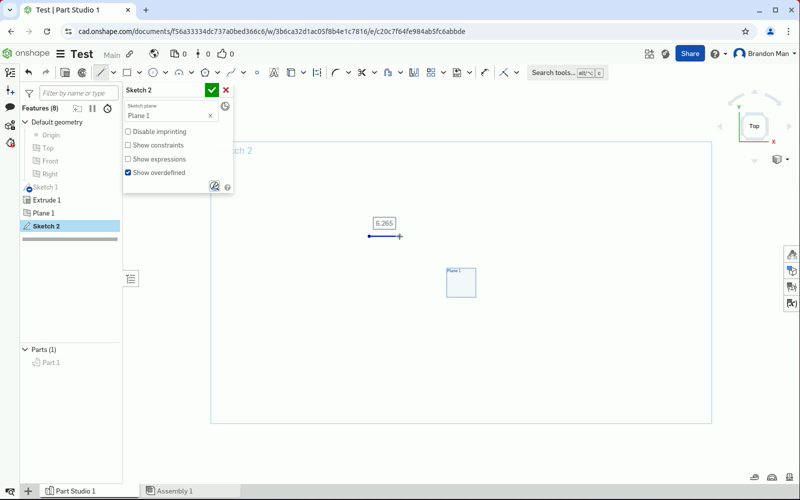
key_down(shift)
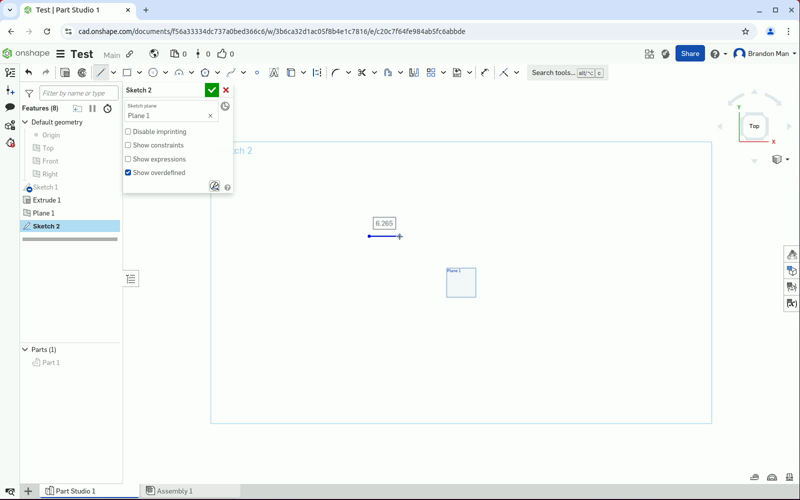
mouse_move(429, 236)
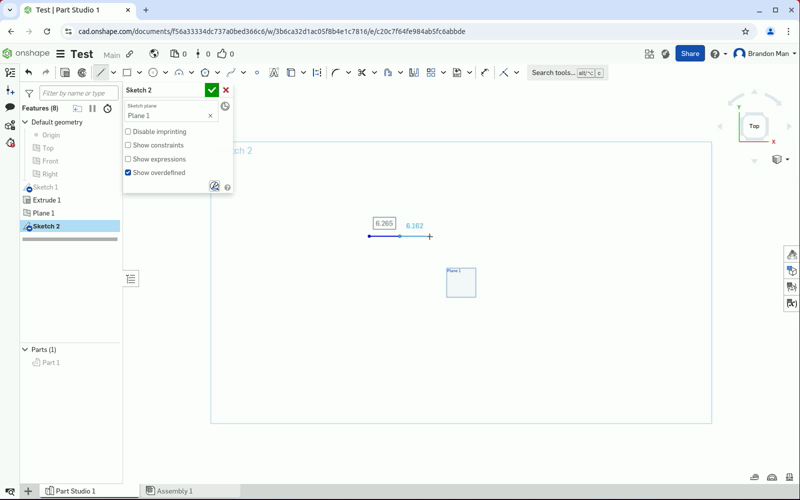
mouse_move(399, 219)
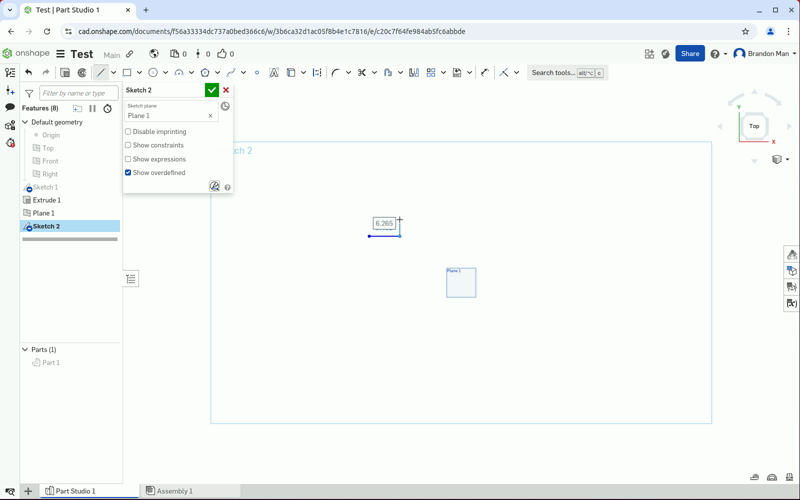
click(399, 219)
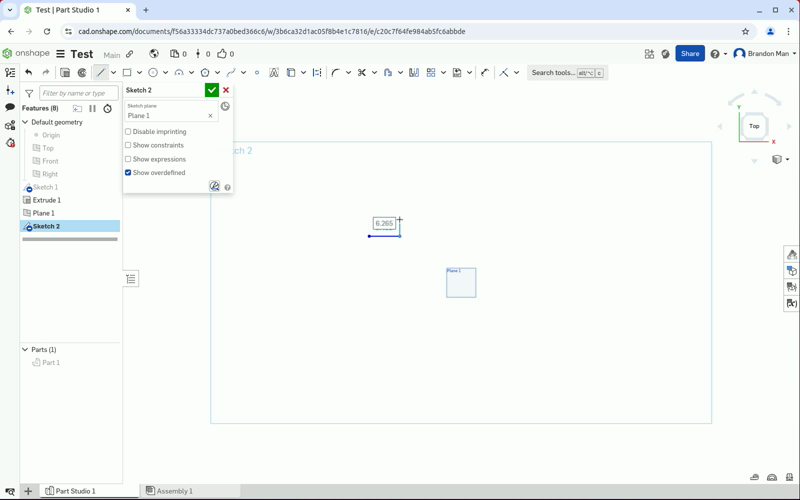
key_up(shift)
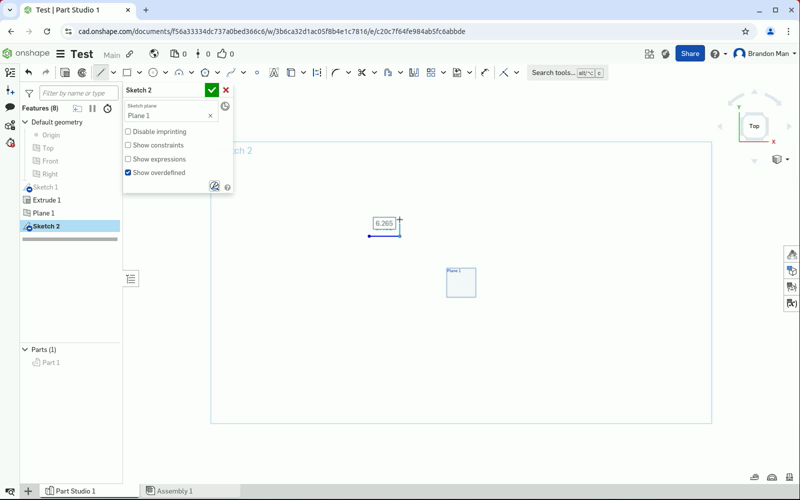
key_down(shift)
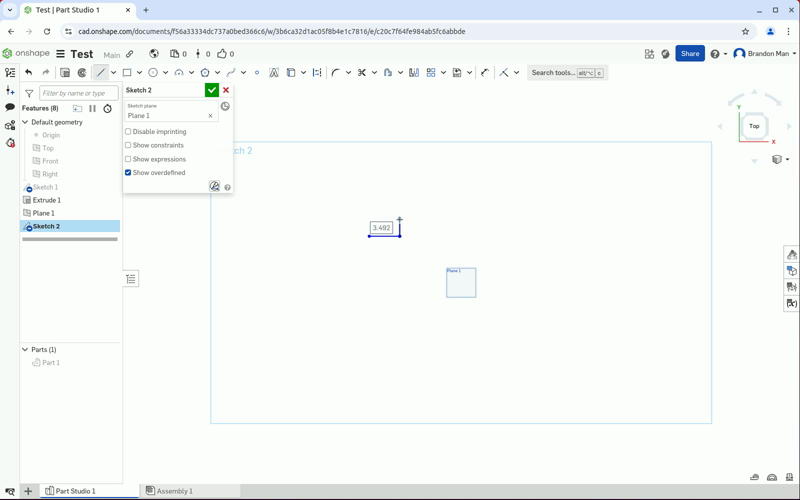
mouse_move(429, 219)
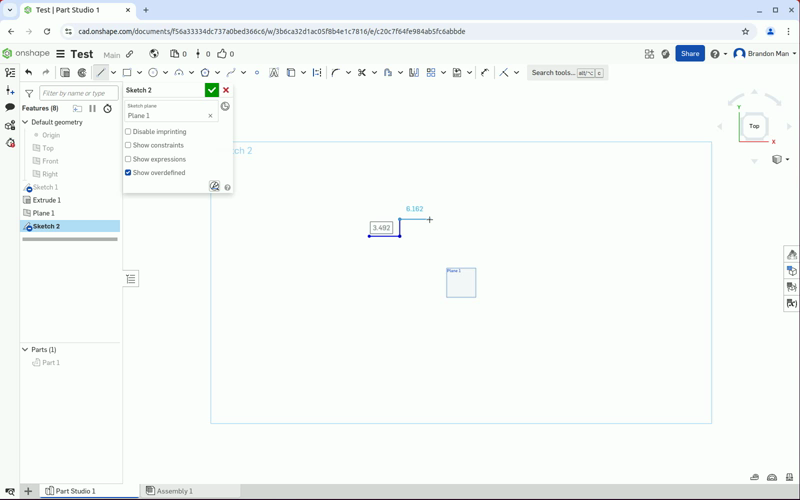
mouse_move(369, 219)
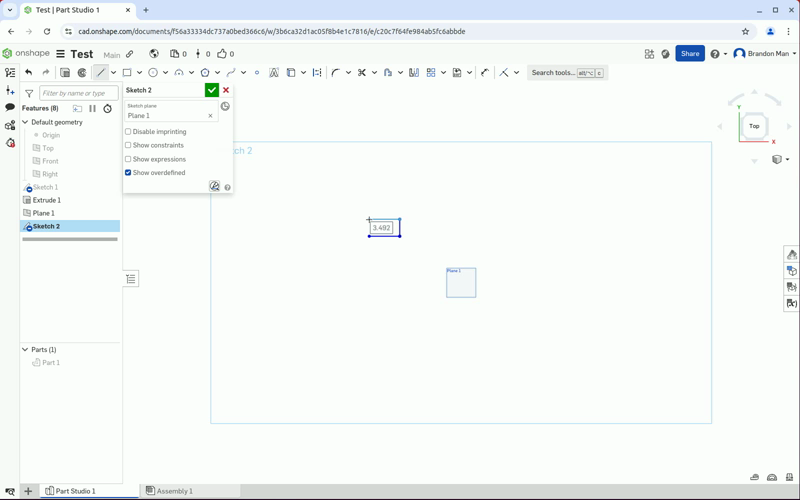
click(369, 219)
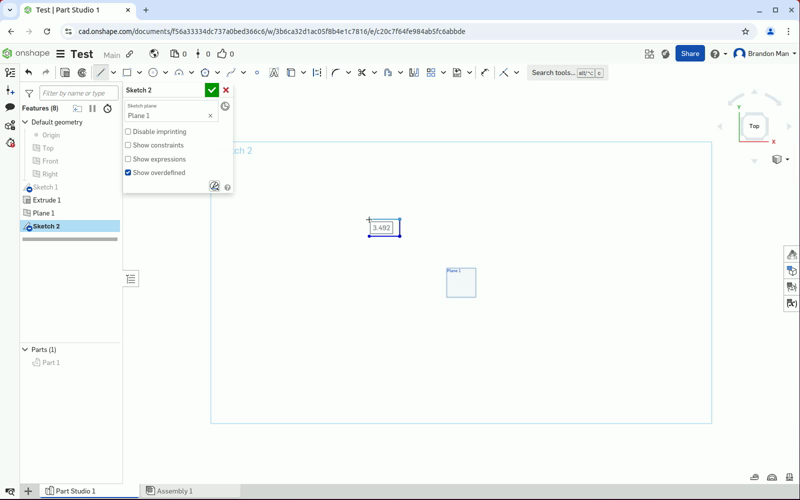
key_up(shift)
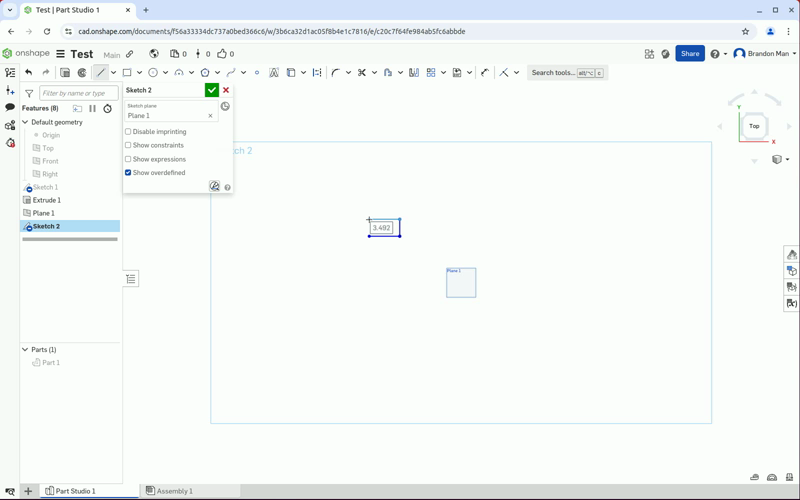
mouse_move(399, 219)
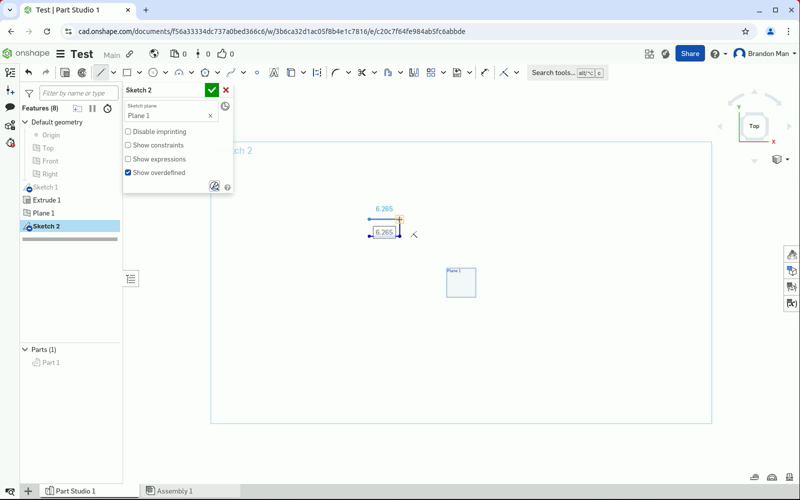
key_down(shift)
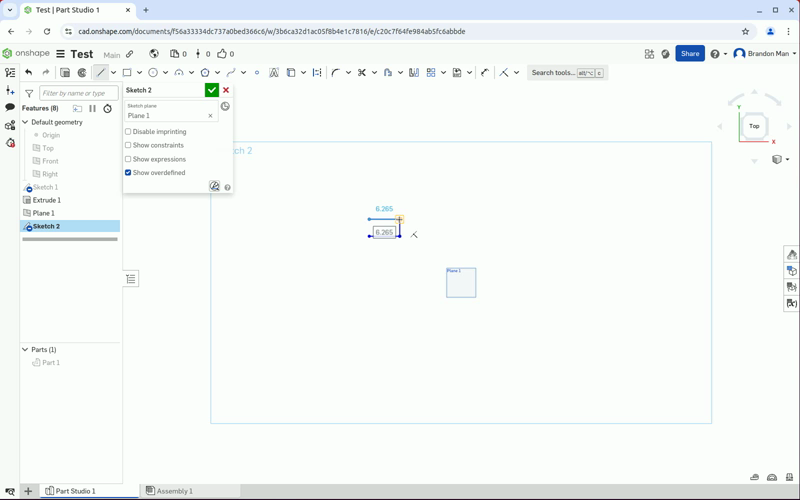
mouse_move(369, 236)
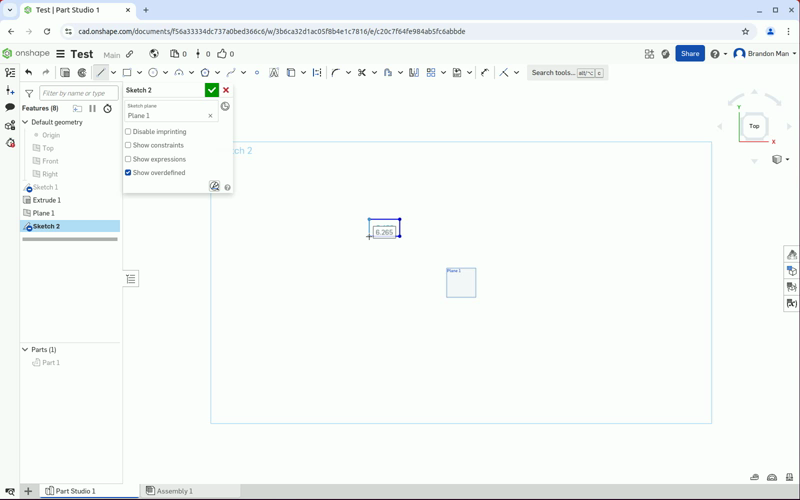
key_up(shift)
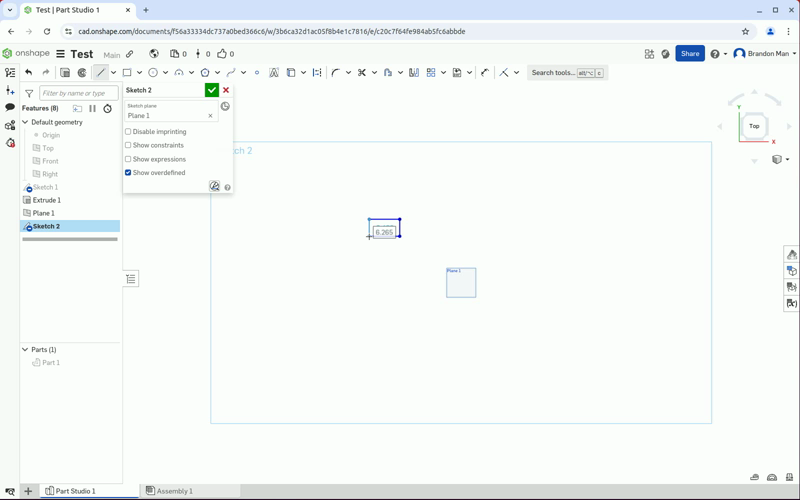
click(369, 236)
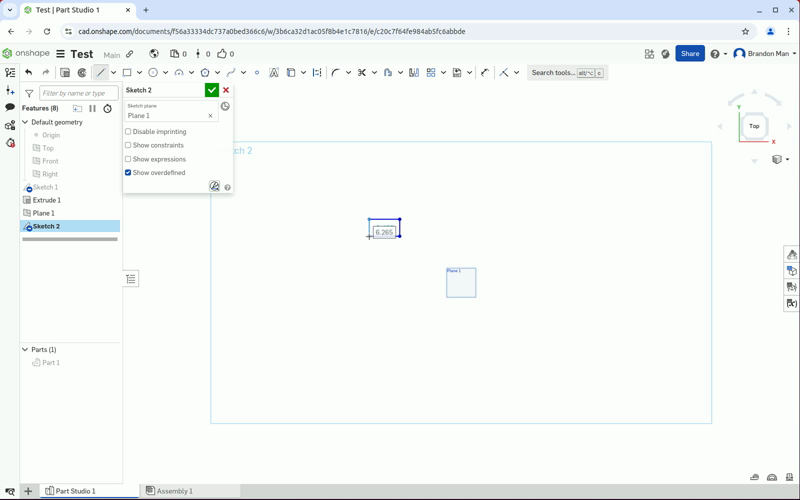
key(esc)
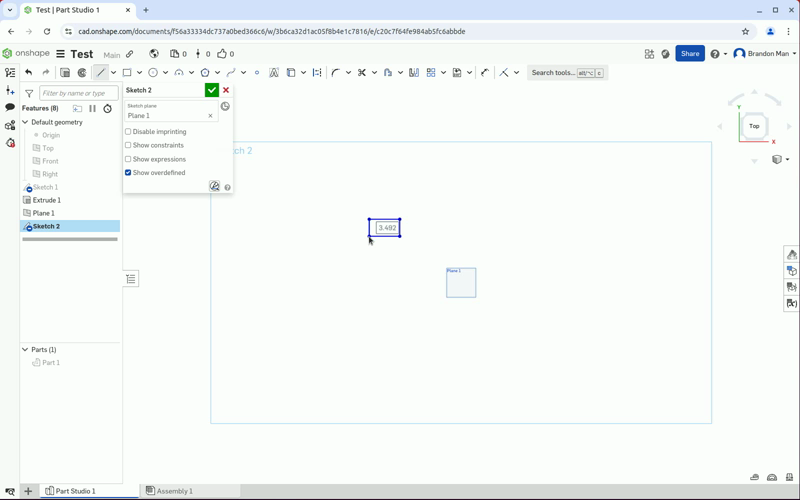
mouse_move(386, 223)
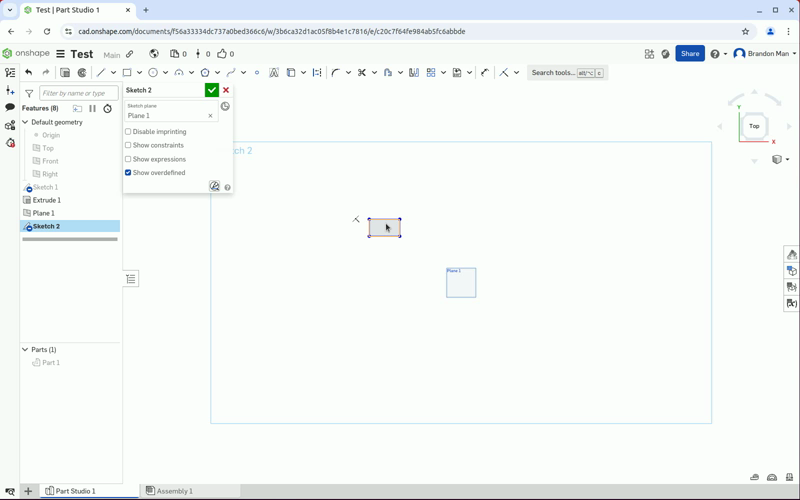
scroll(6)
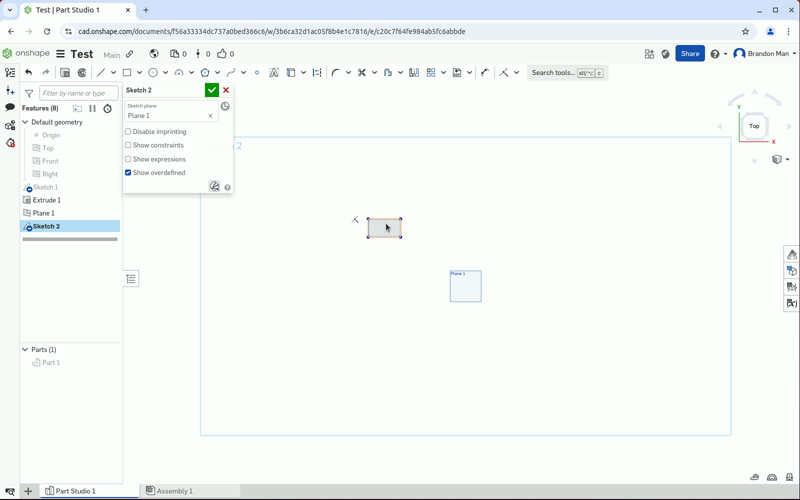
scroll(6)
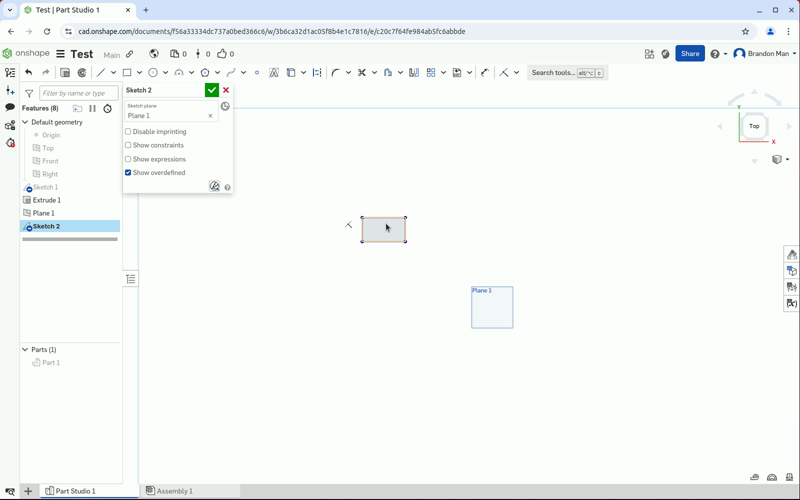
scroll(6)
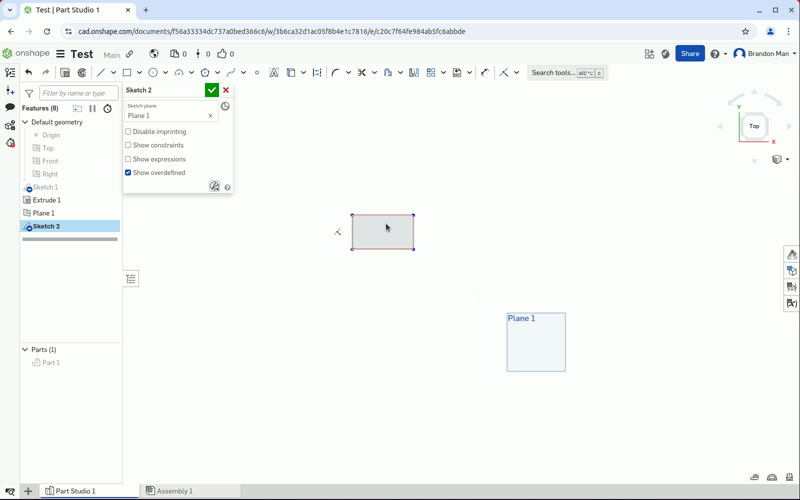
scroll(6)
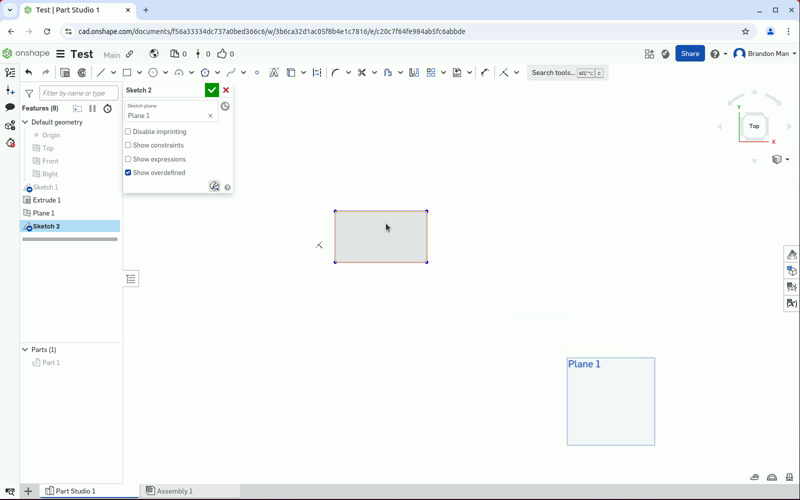
scroll(6)
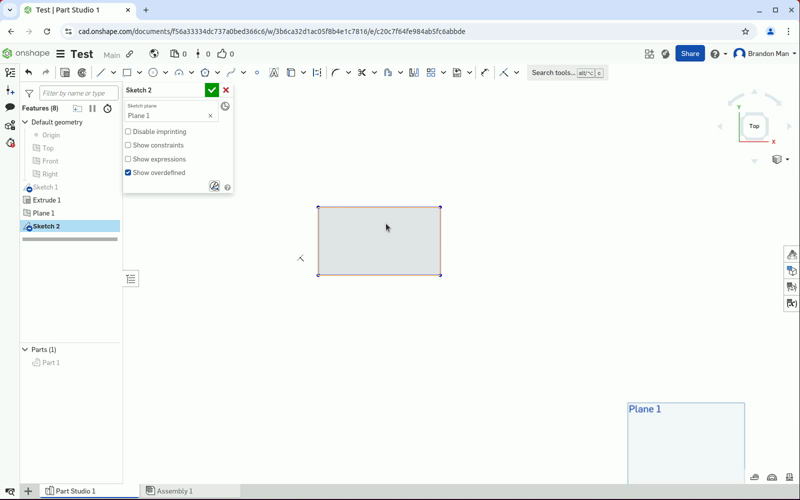
scroll(6)
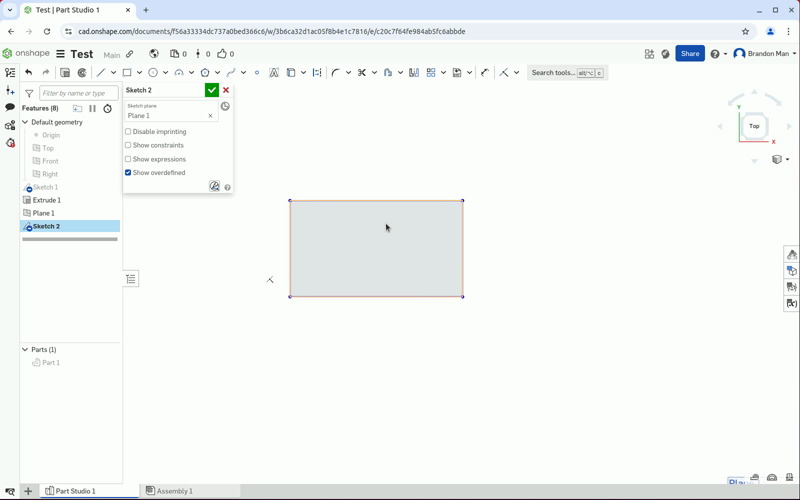
scroll(6)
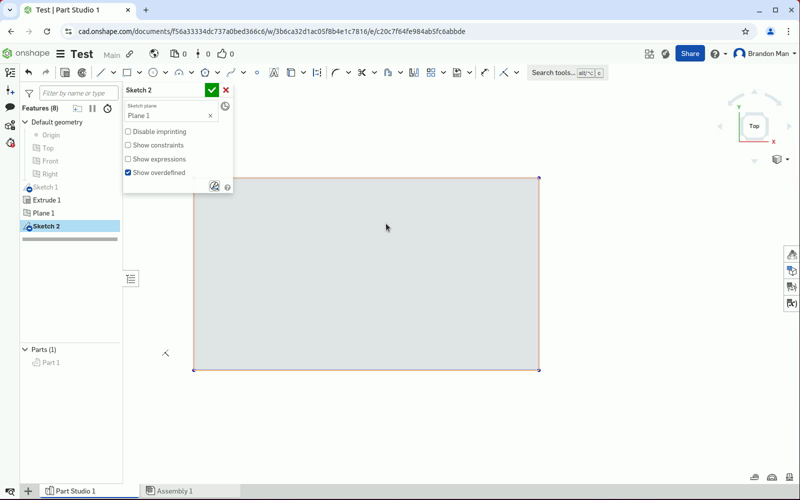
click(386, 223)
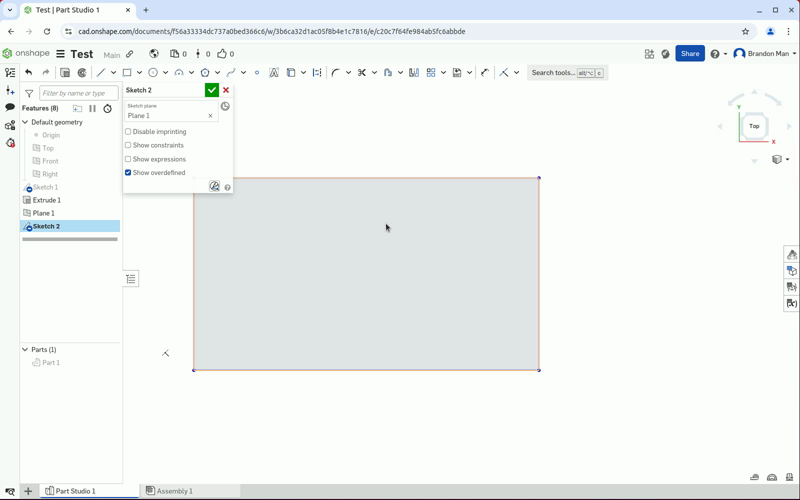
scroll(-6)
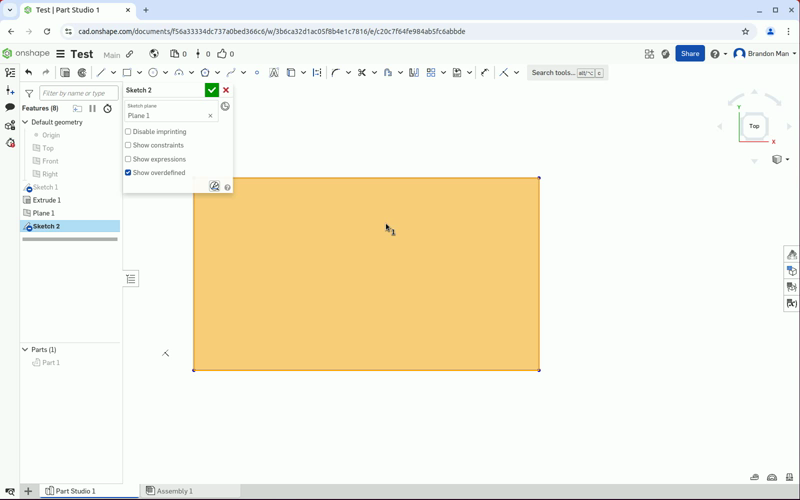
scroll(-6)
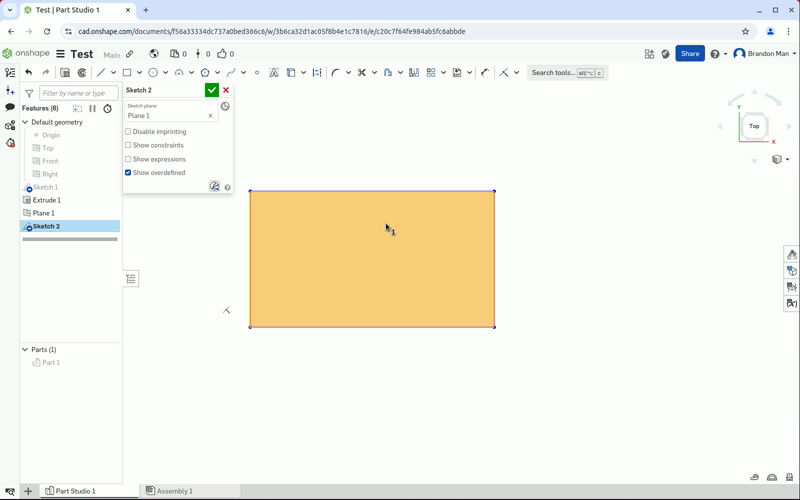
scroll(-6)
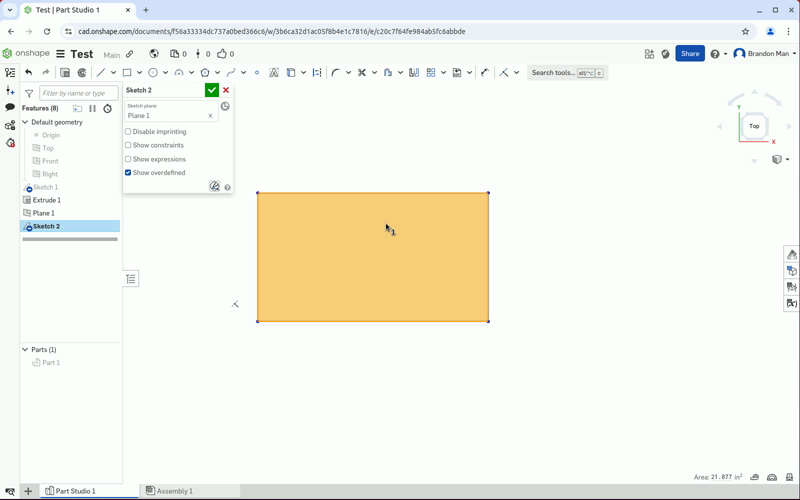
scroll(-6)
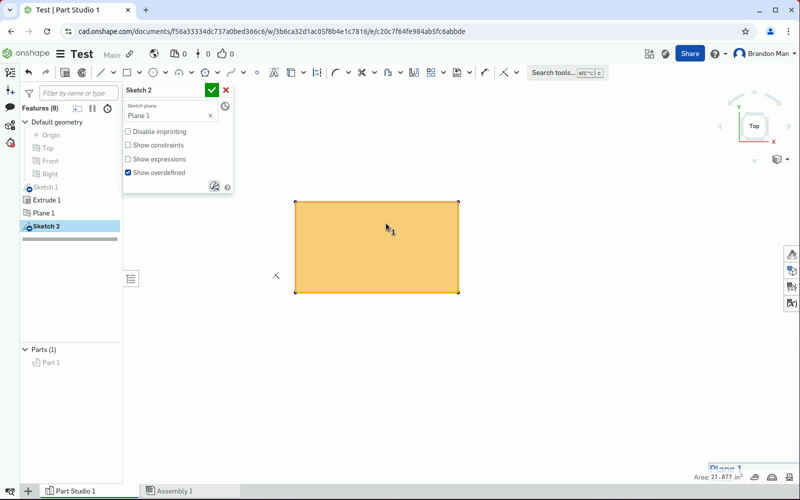
scroll(-6)
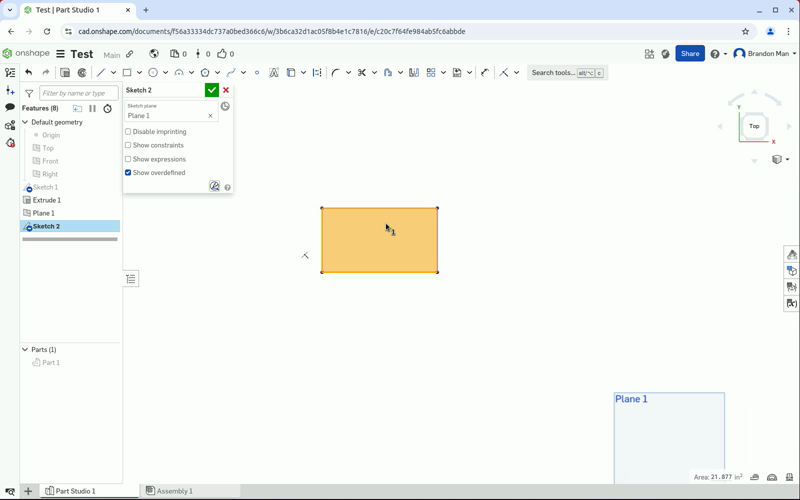
scroll(-6)
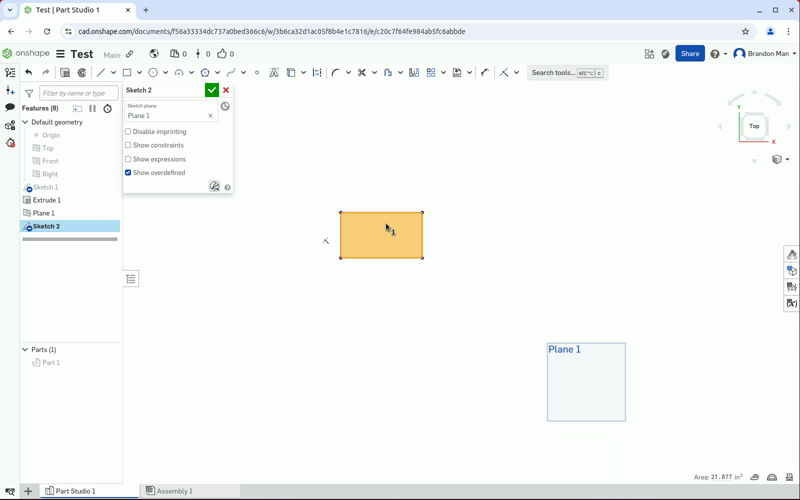
scroll(-6)
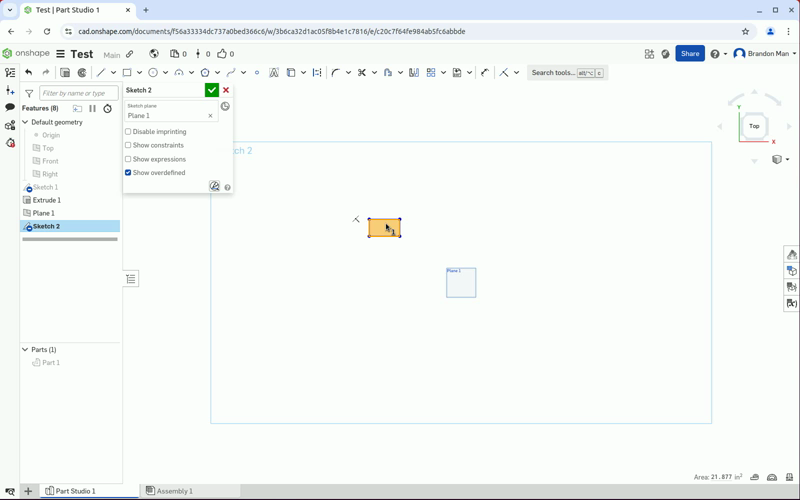
mouse_move(73, 352)
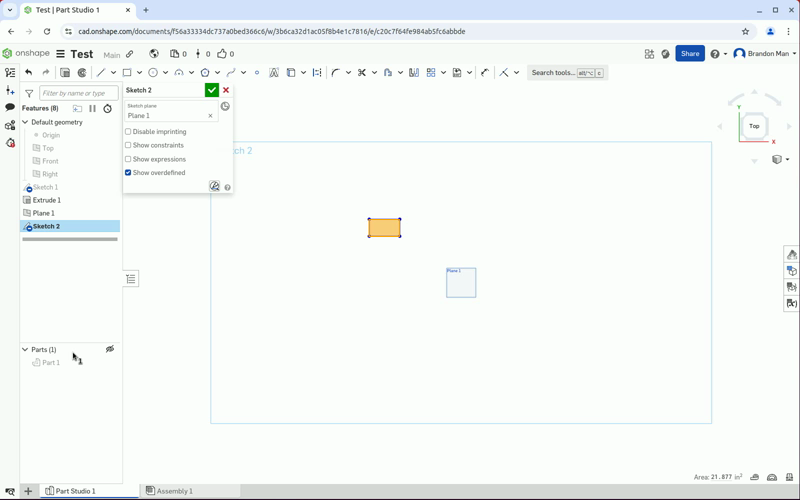
key(shift+y)
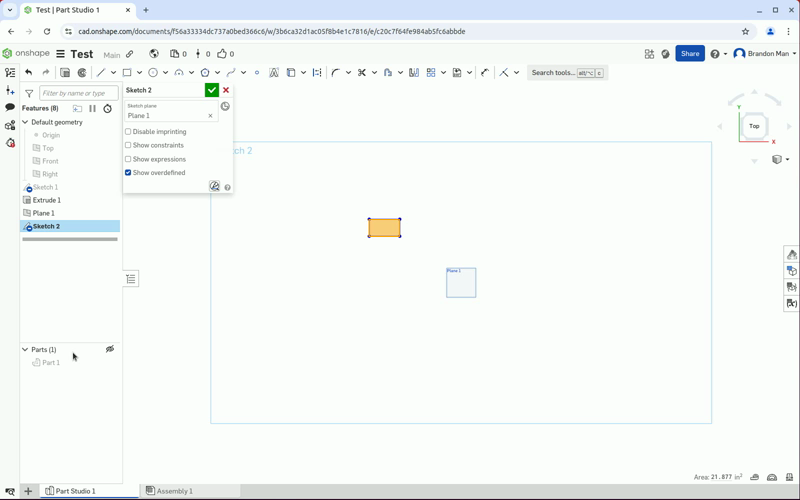
key(shift+e)
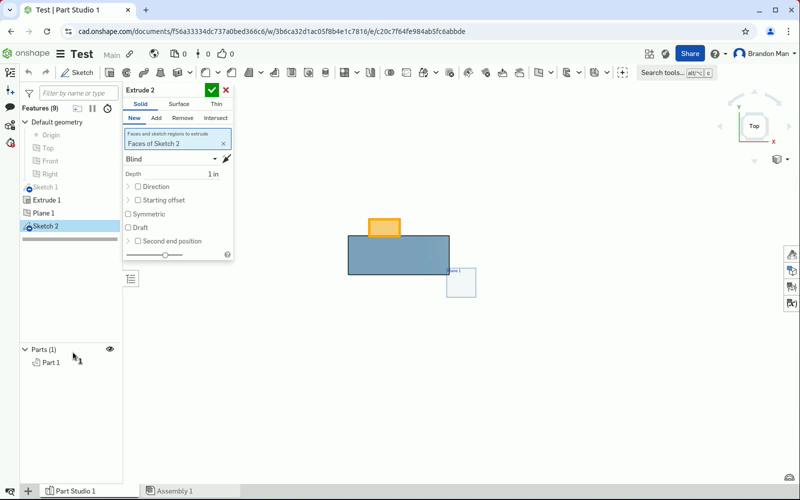
mouse_move(143, 106)
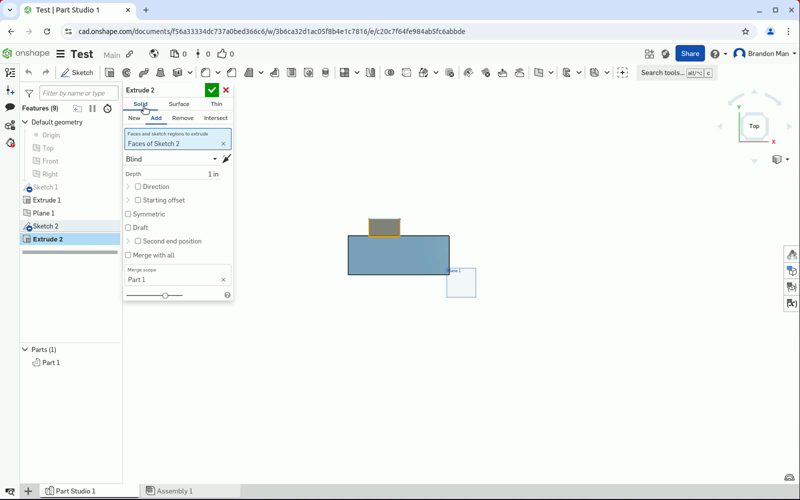
click(143, 106)
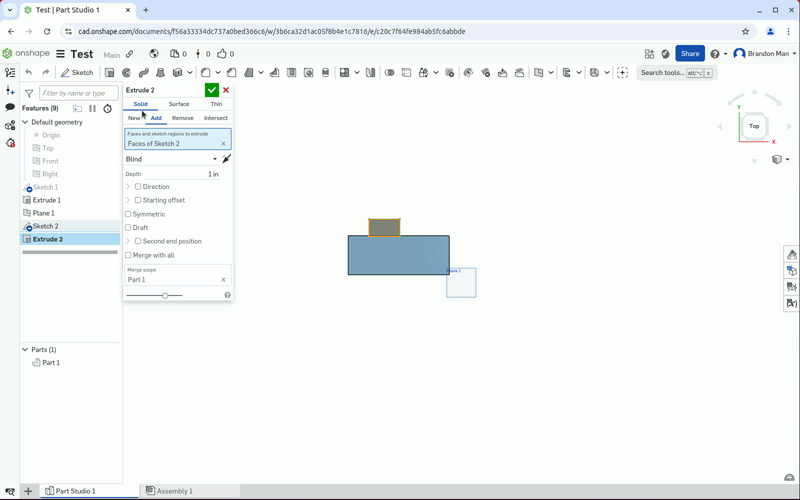
mouse_move(137, 120)
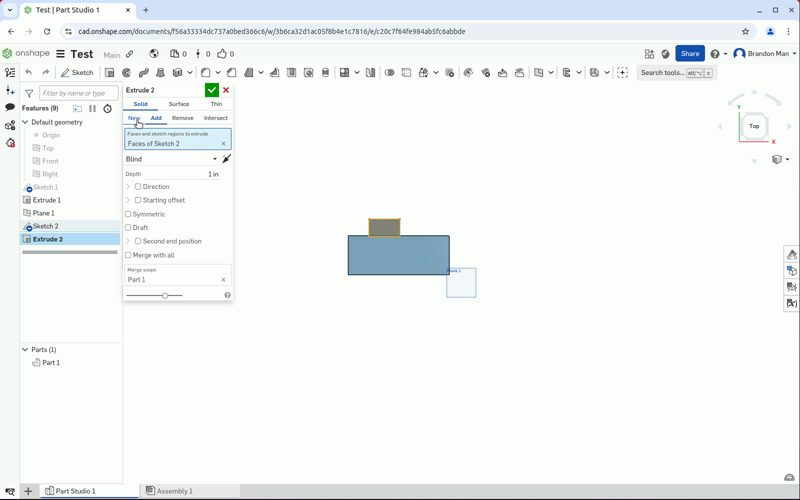
click(137, 120)
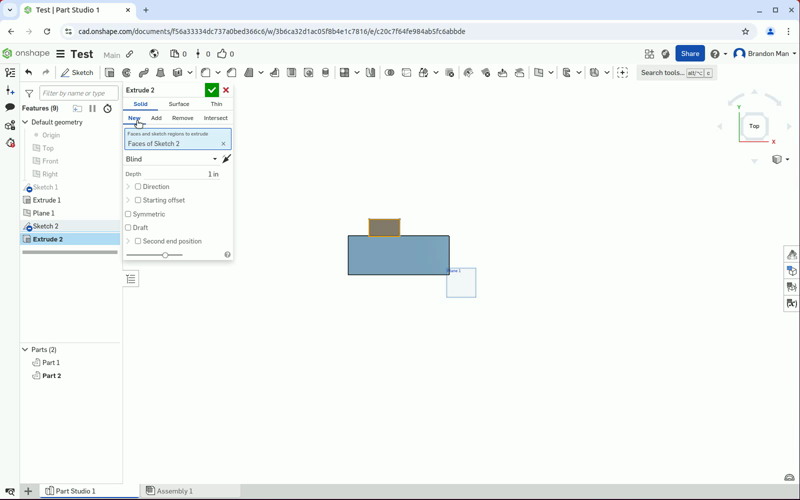
key(tab, 4)
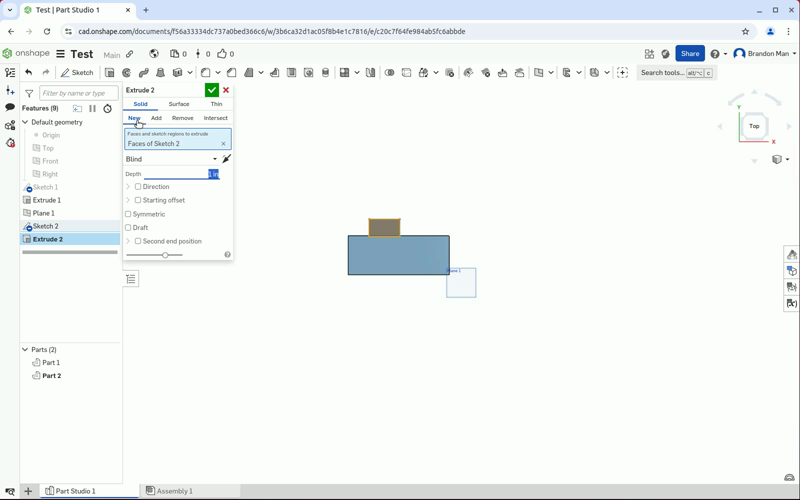
text(3.851)
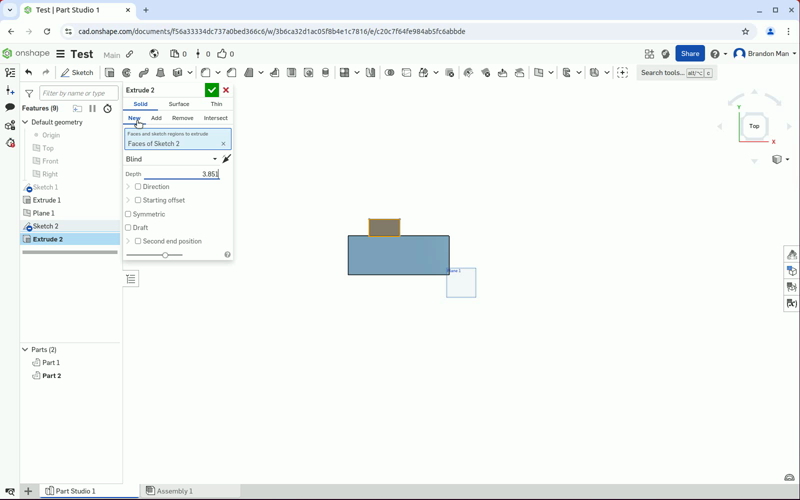
key(enter)
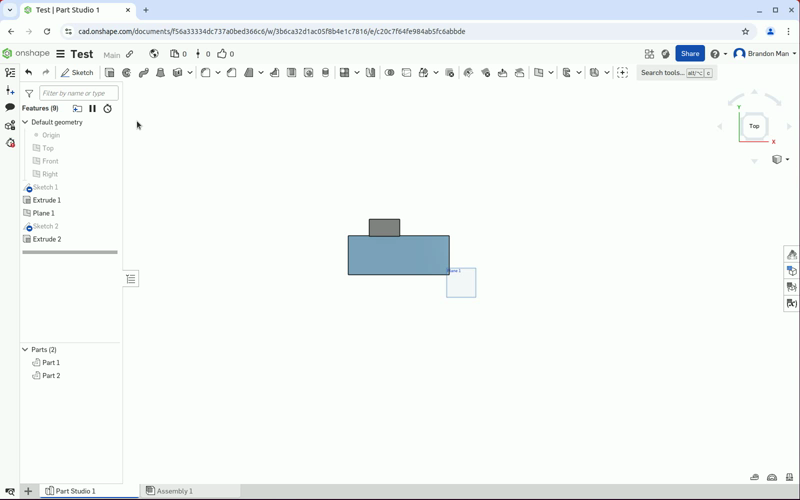
key(shift+h)
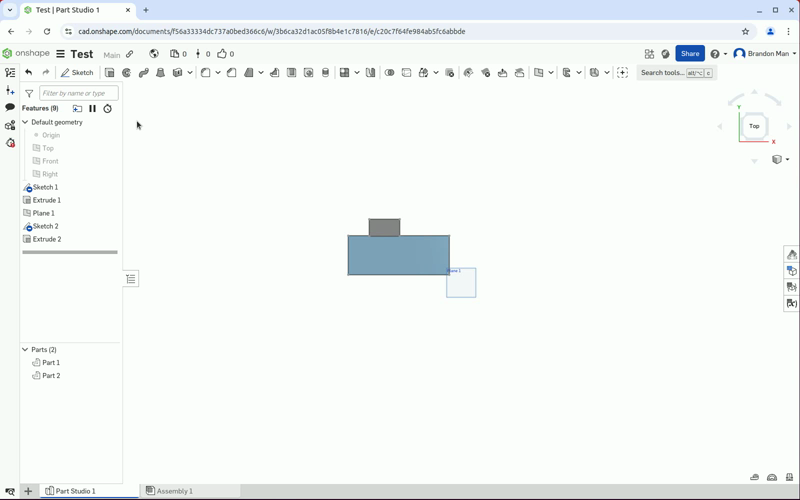
key(shift+h)
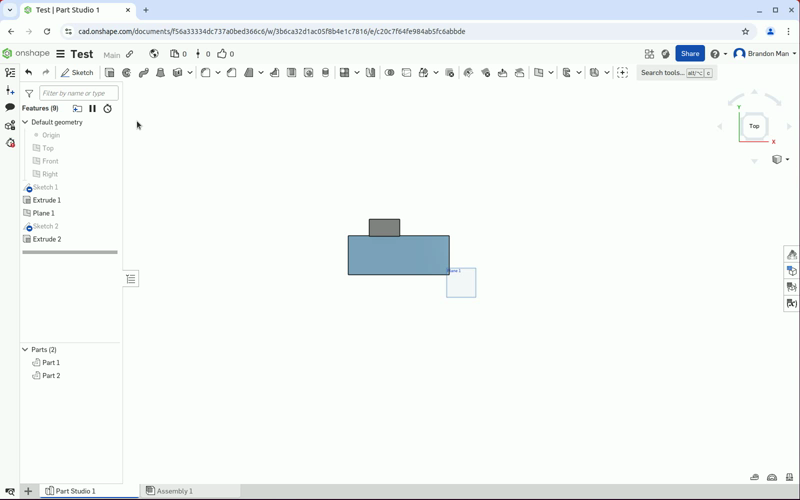
mouse_move(73, 189)
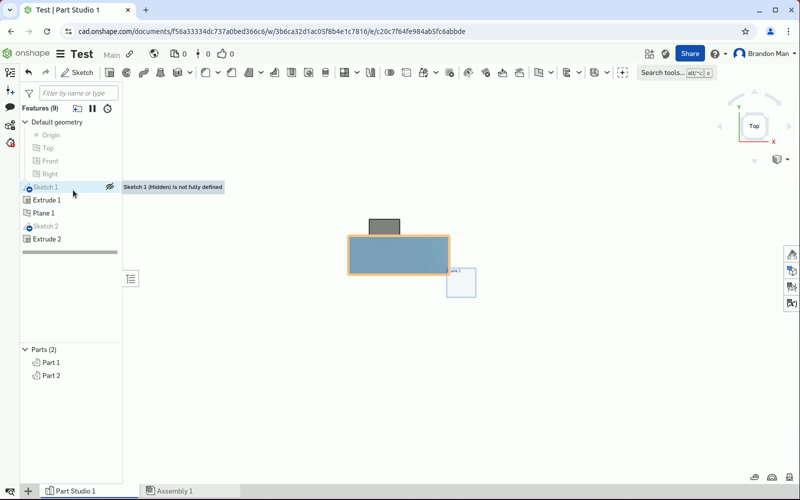
click(73, 189)
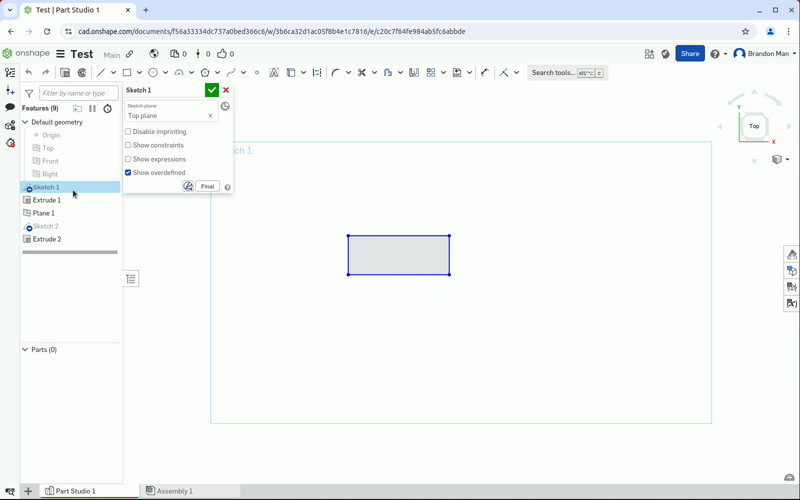
mouse_move(229, 92)
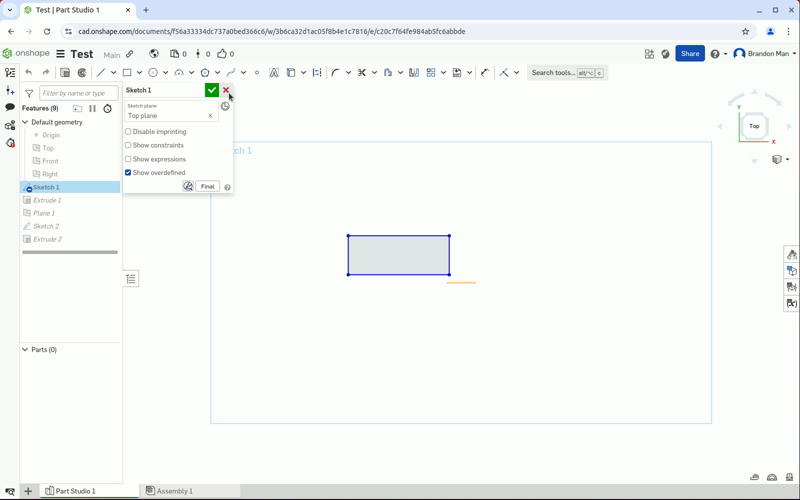
click(229, 92)
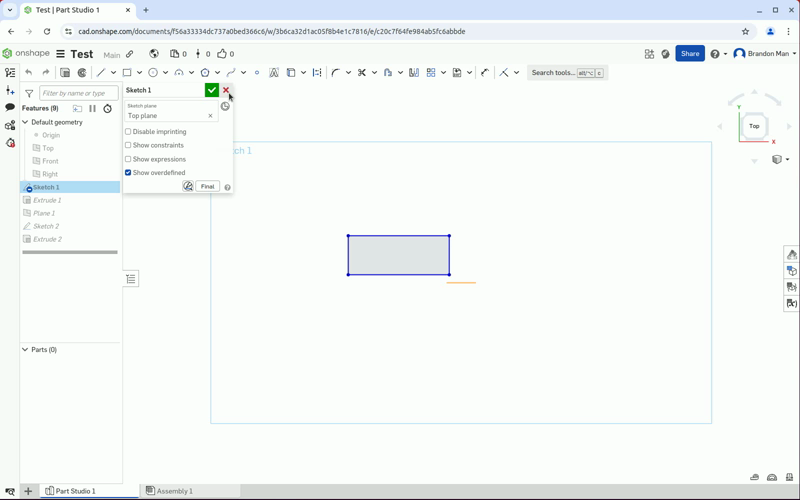
key(shift+s)
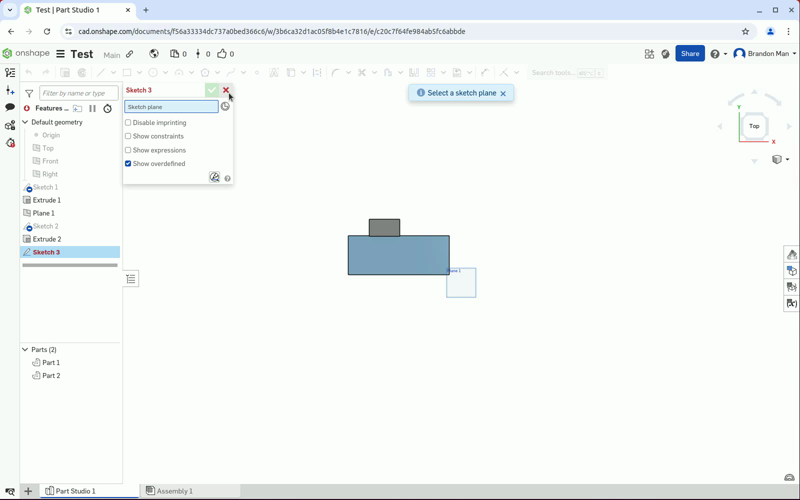
mouse_move(73, 215)
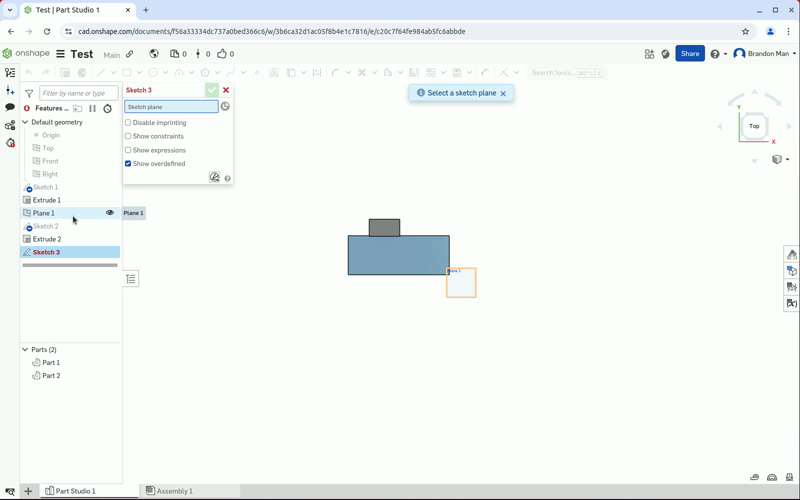
click(73, 215)
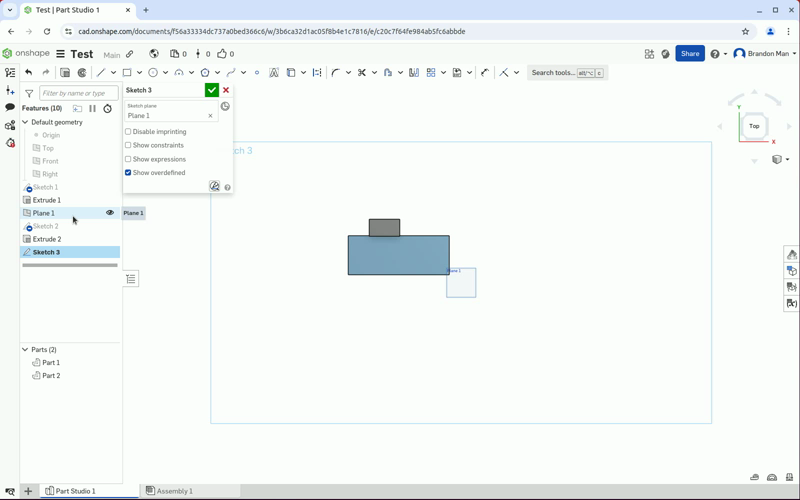
mouse_move(73, 352)
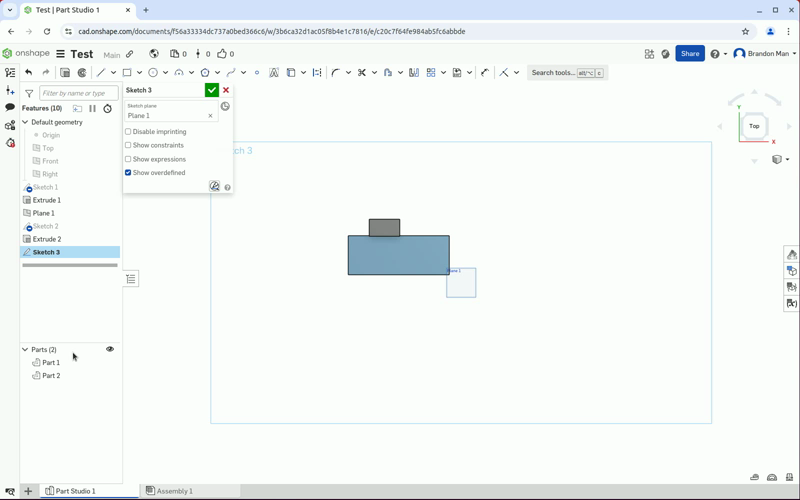
key(y)
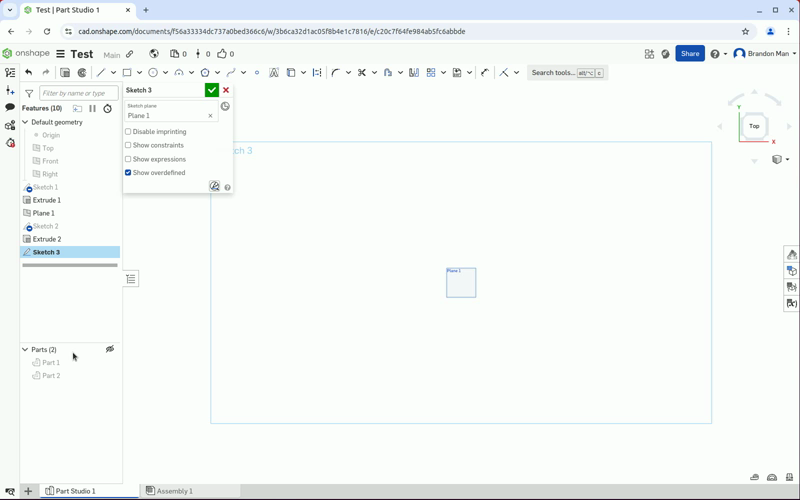
key(l)
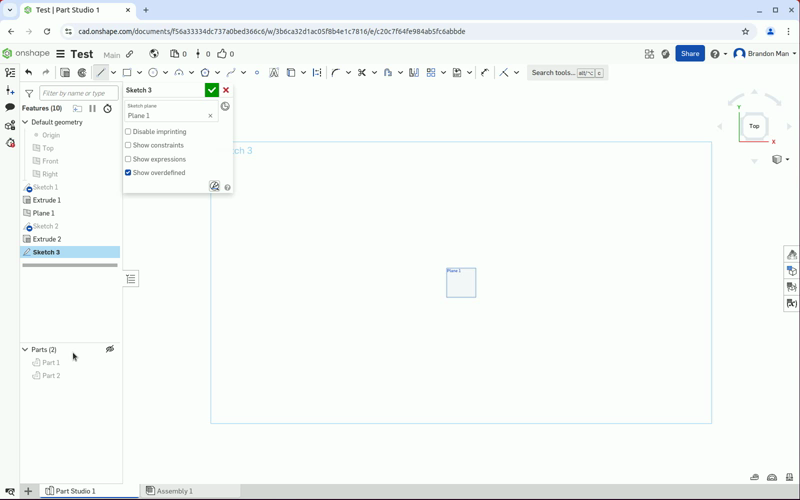
key_down(shift)
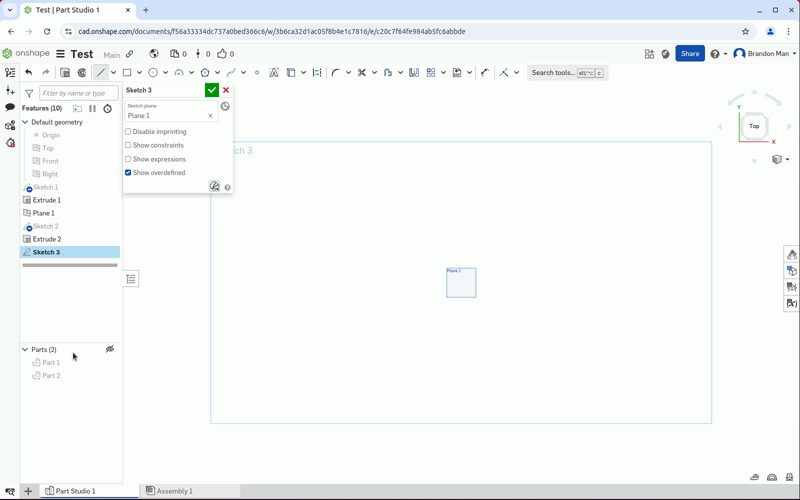
mouse_move(369, 243)
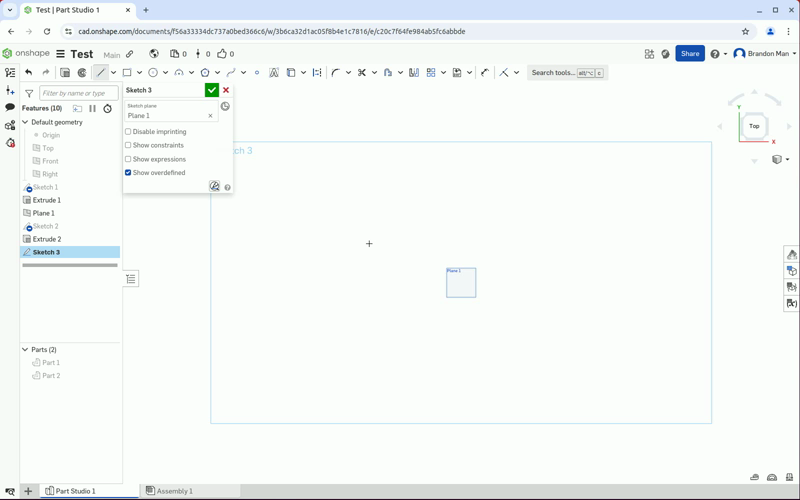
click(369, 243)
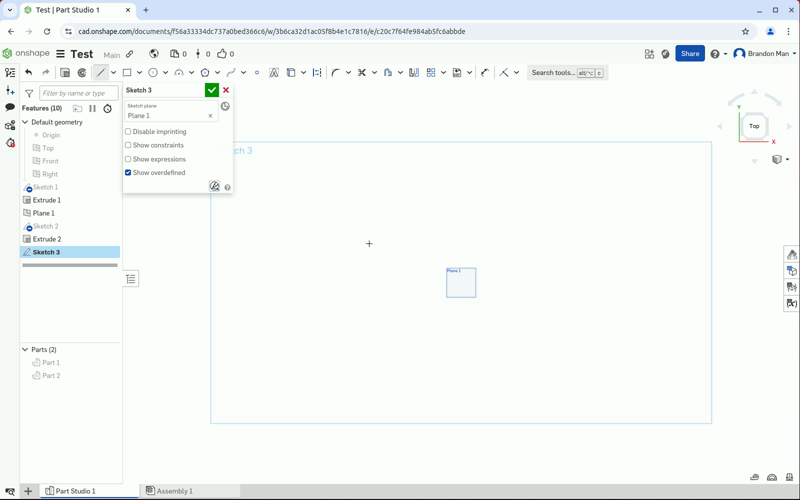
key_up(shift)
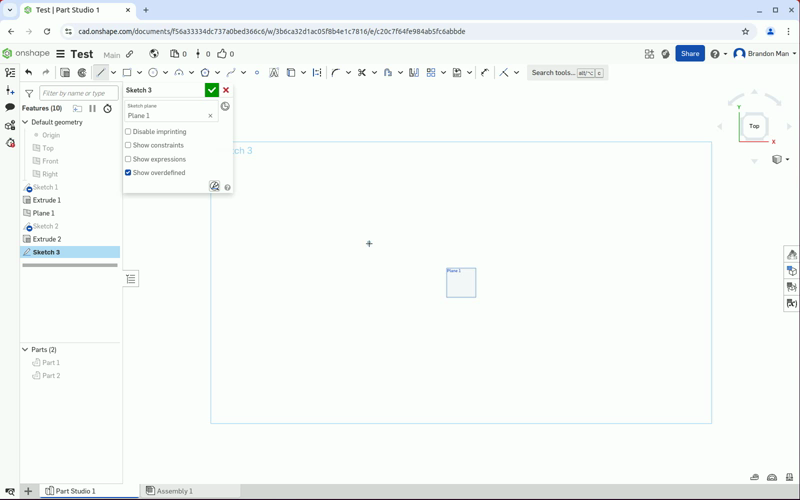
key_down(shift)
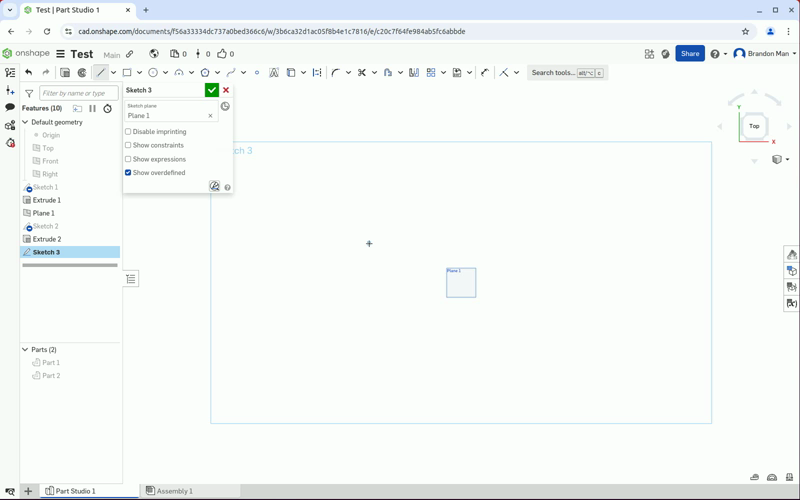
mouse_move(399, 243)
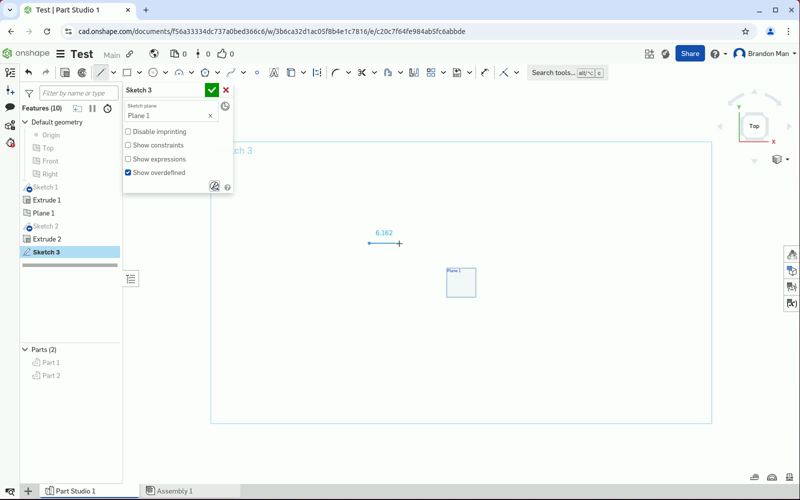
mouse_move(399, 243)
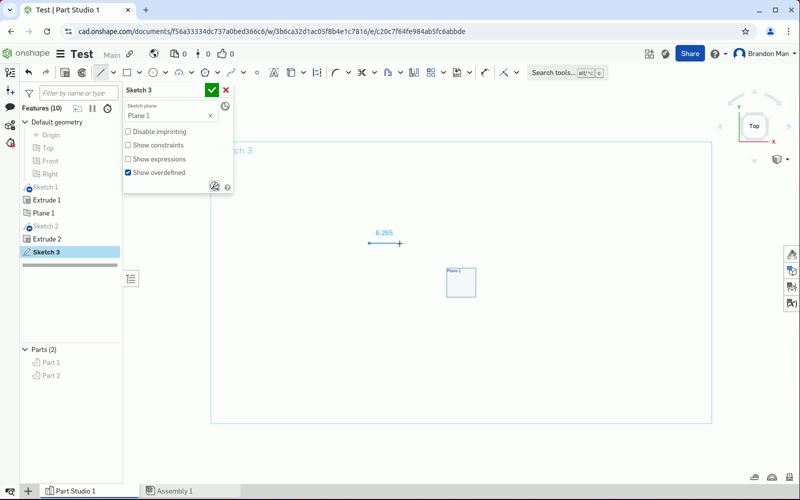
click(399, 243)
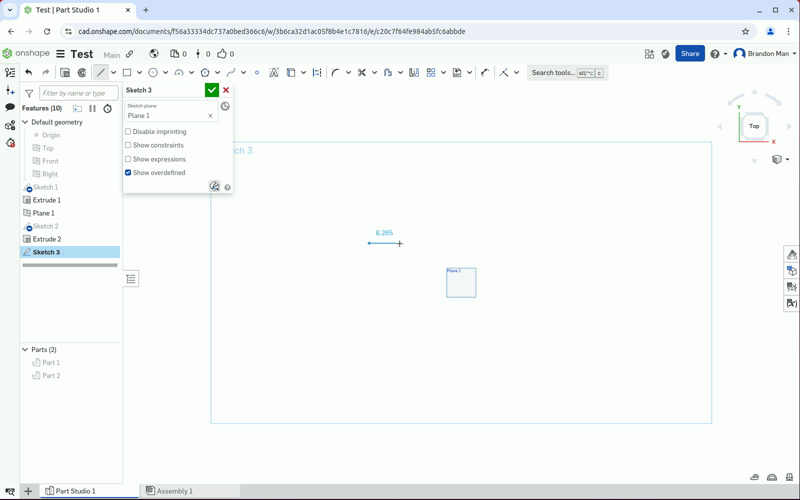
key_up(shift)
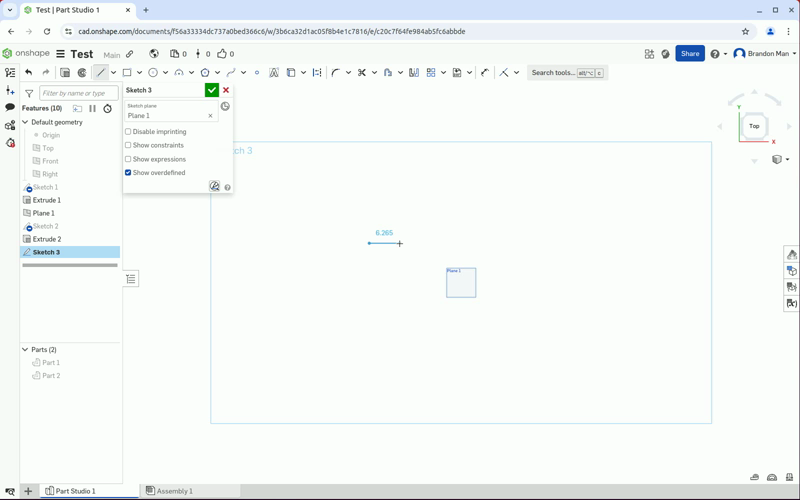
key_down(shift)
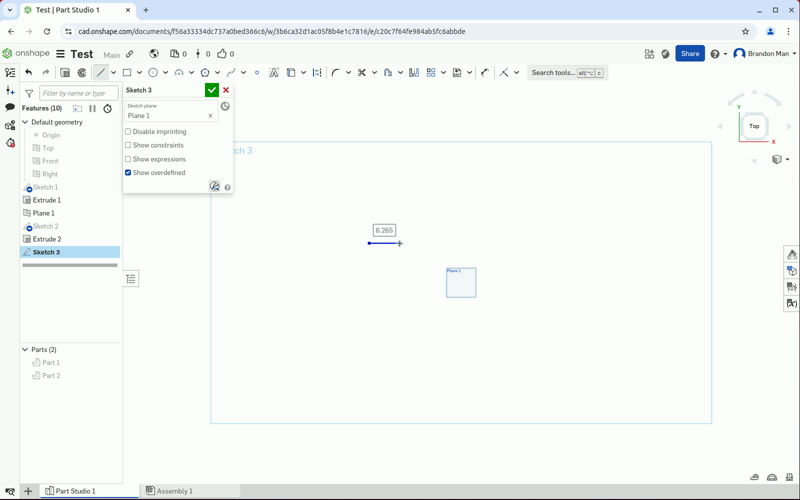
mouse_move(429, 243)
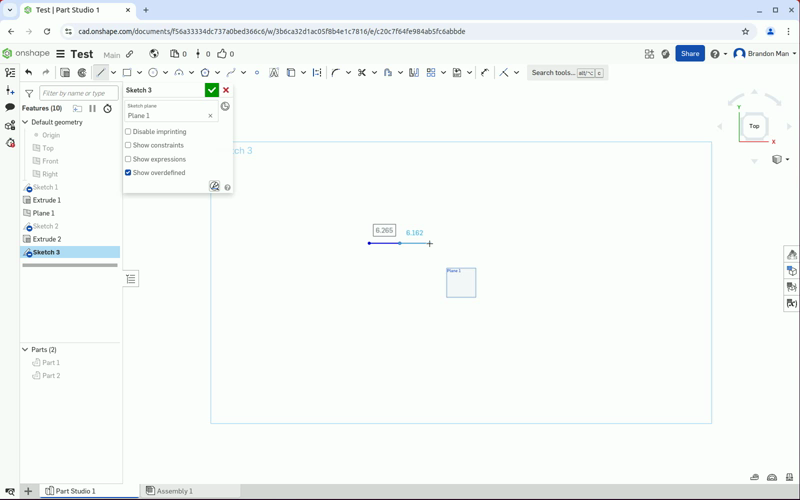
mouse_move(399, 235)
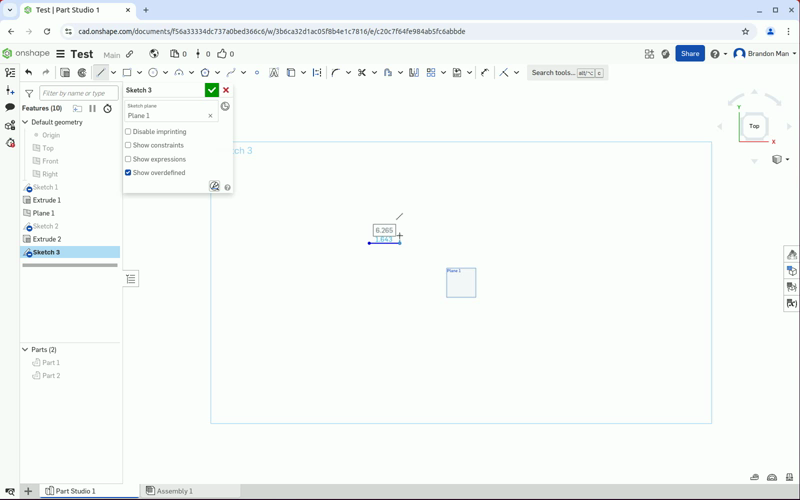
click(399, 235)
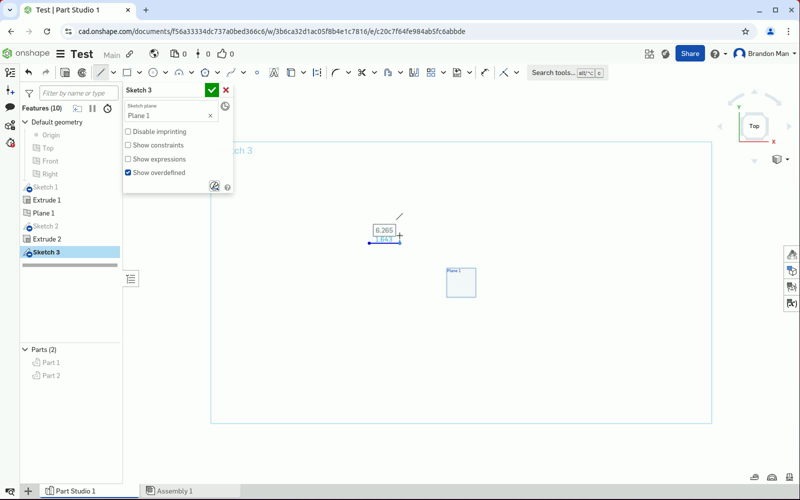
key_up(shift)
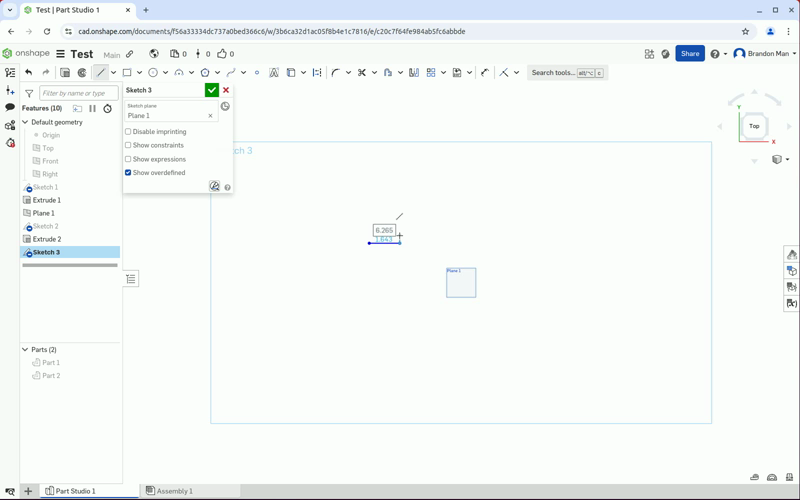
key_down(shift)
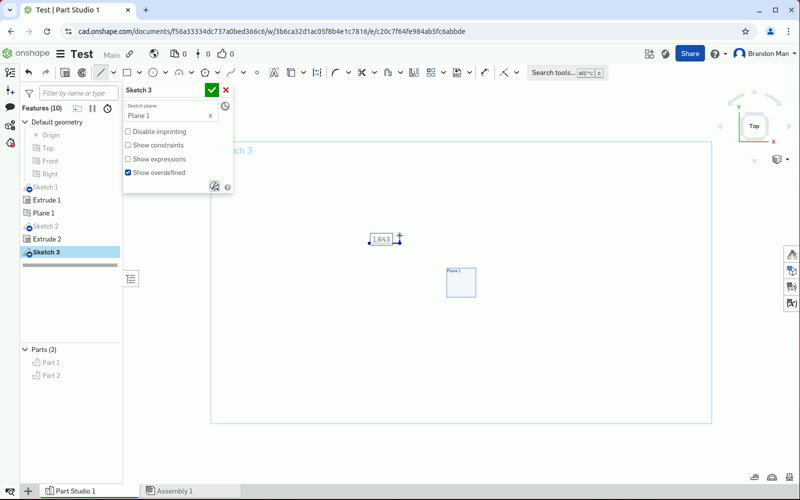
mouse_move(429, 235)
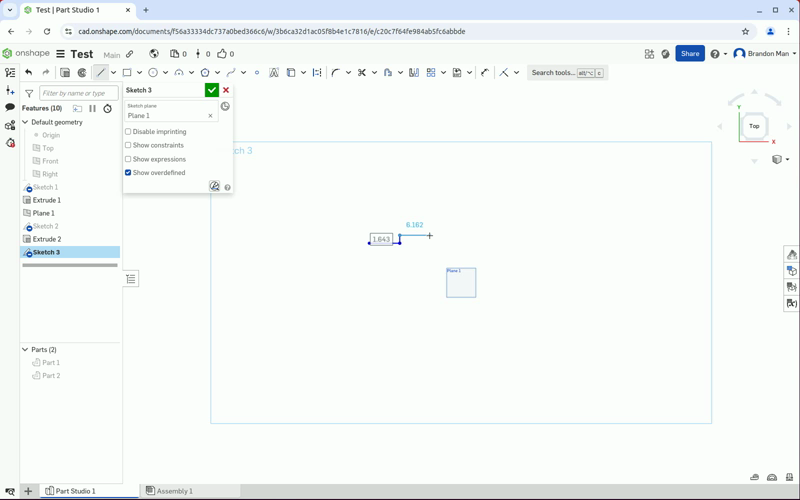
mouse_move(369, 235)
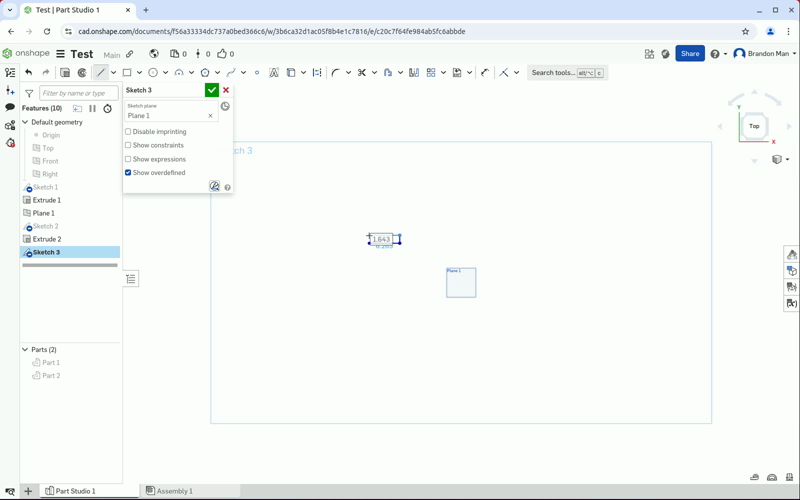
click(369, 235)
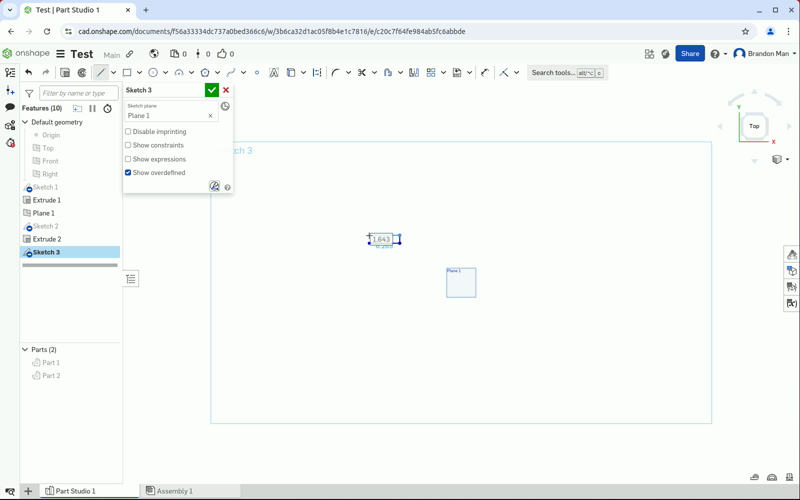
key_up(shift)
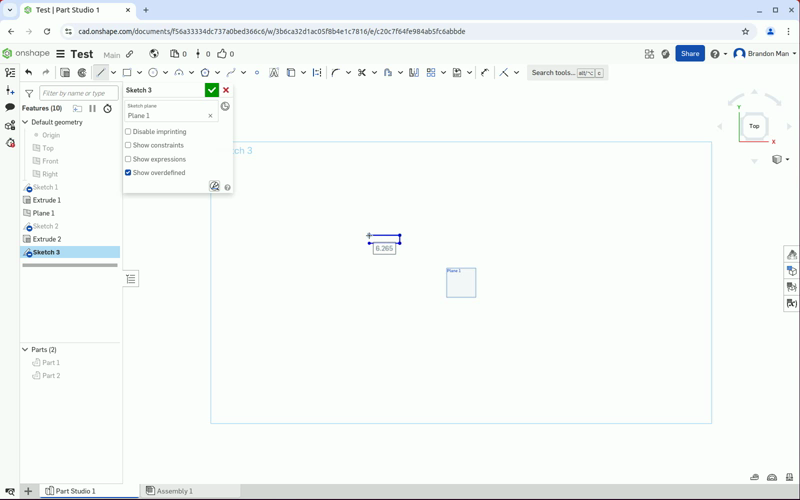
mouse_move(399, 235)
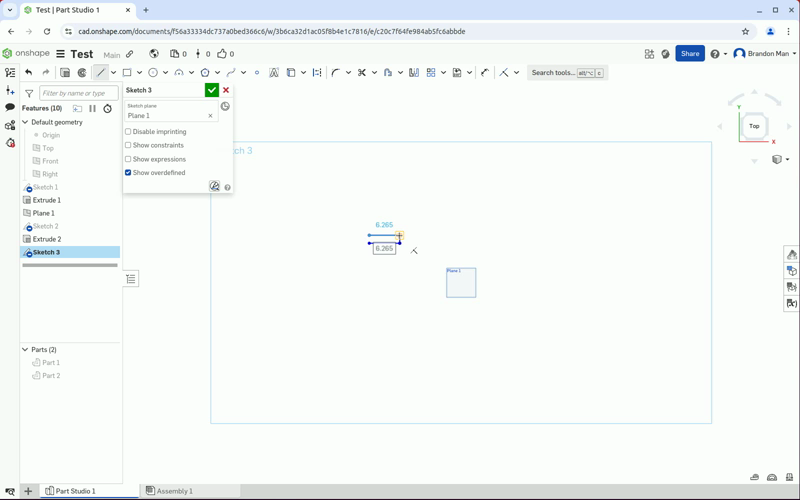
key_down(shift)
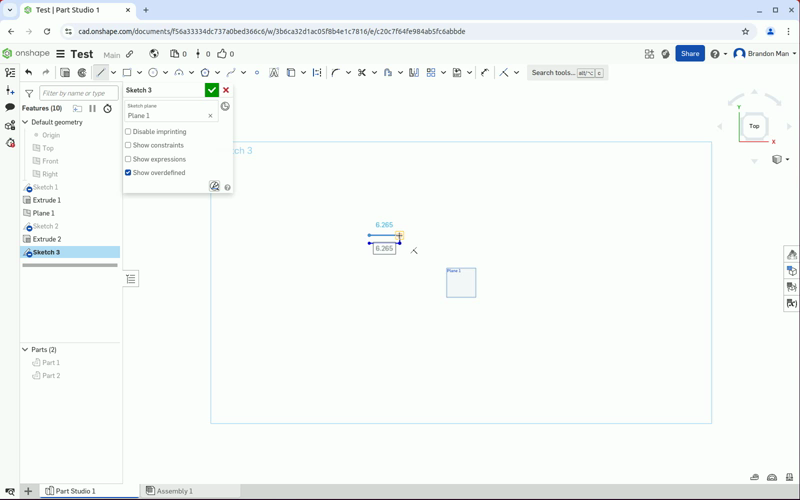
mouse_move(369, 243)
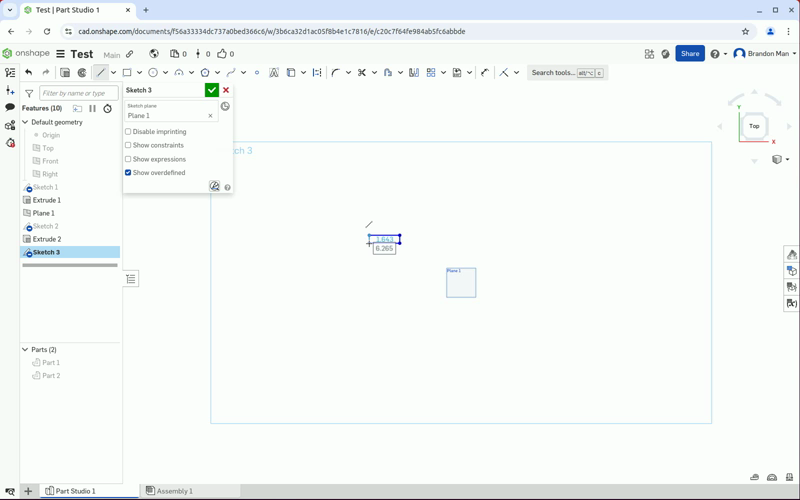
key_up(shift)
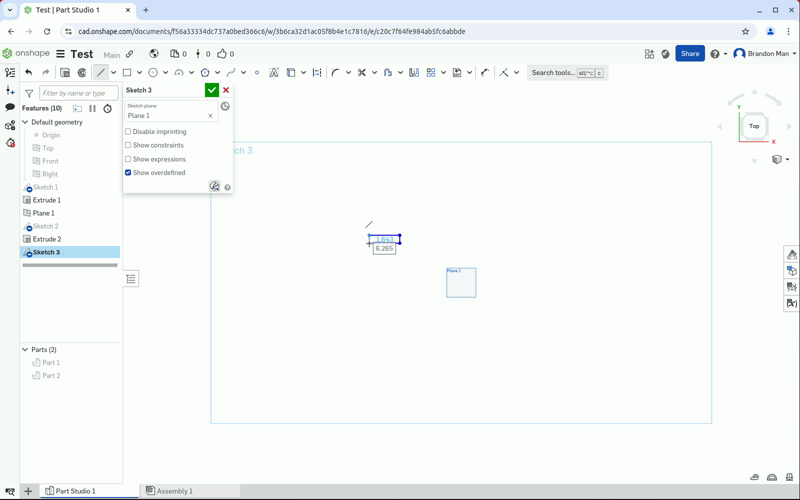
click(369, 243)
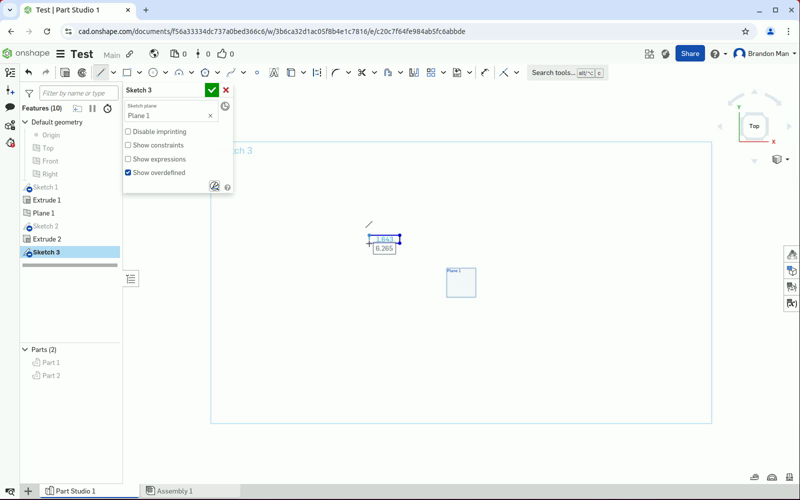
key(esc)
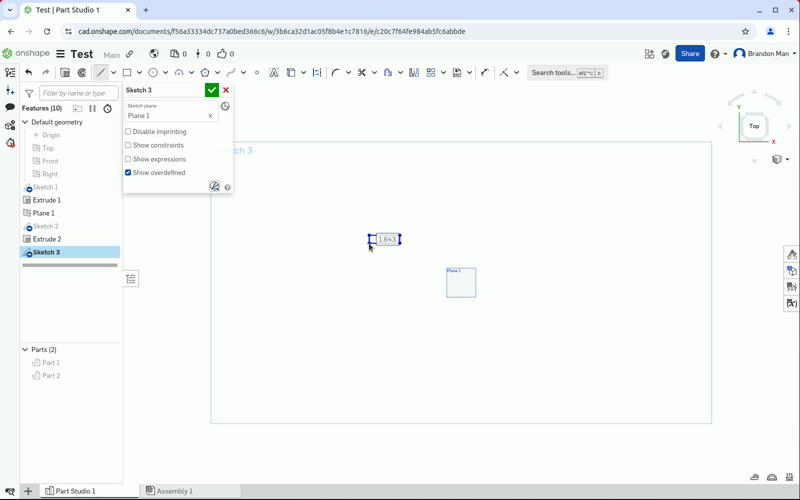
mouse_move(389, 240)
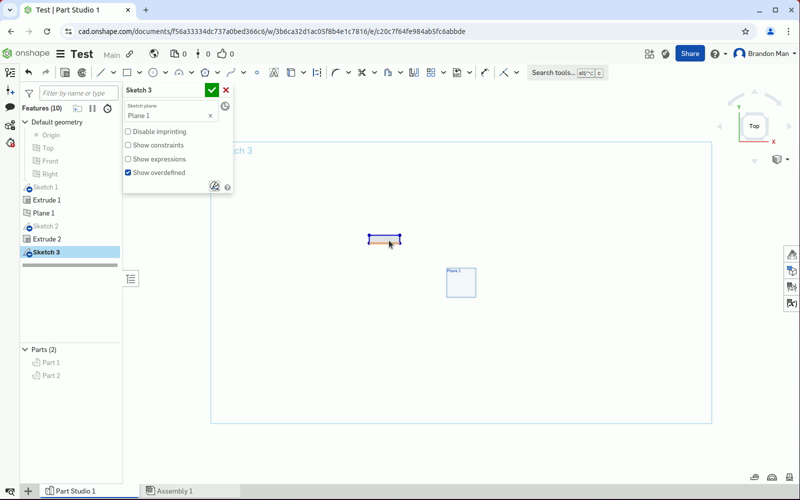
scroll(6)
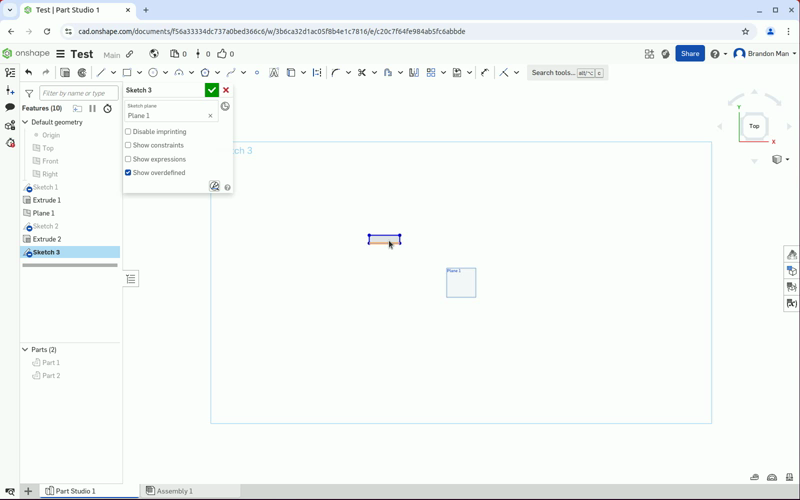
scroll(6)
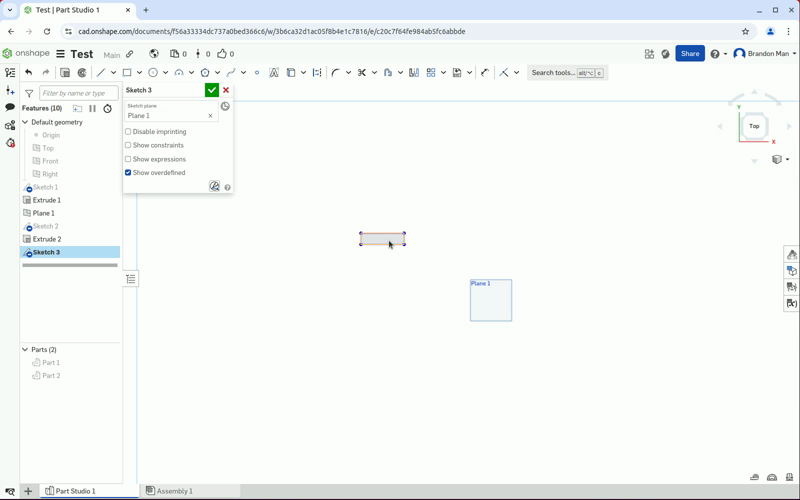
scroll(6)
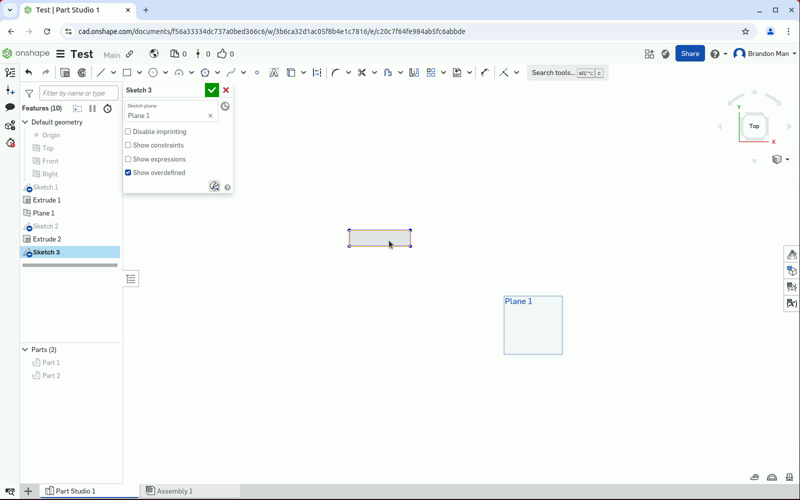
scroll(6)
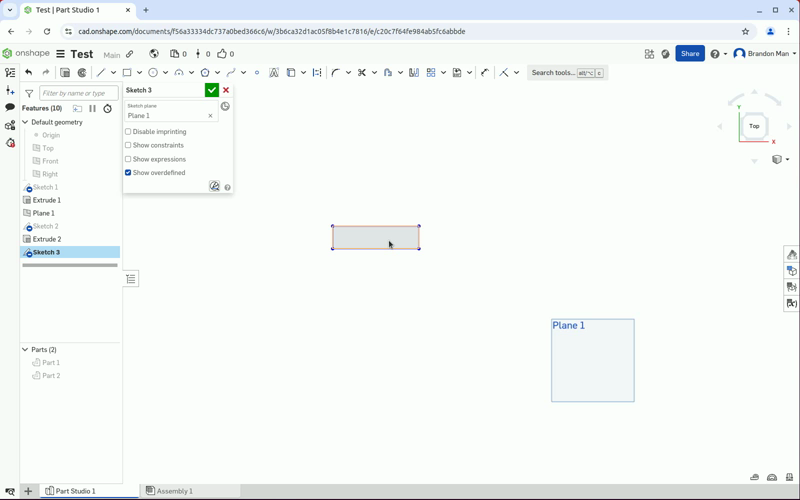
scroll(6)
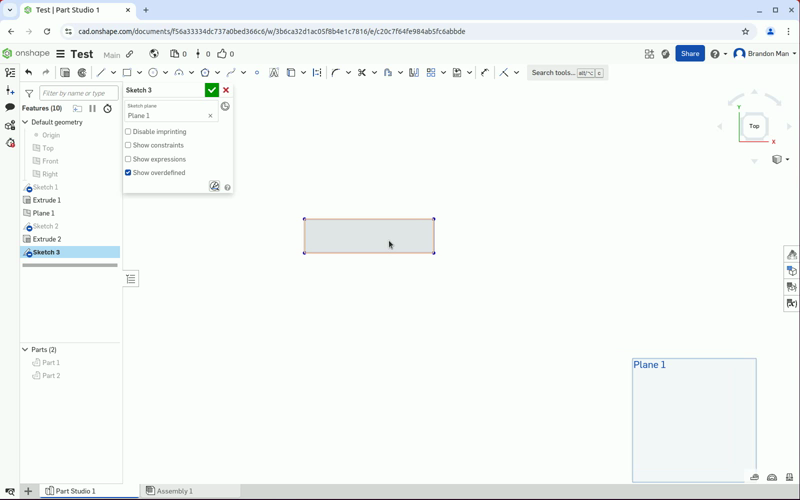
scroll(6)
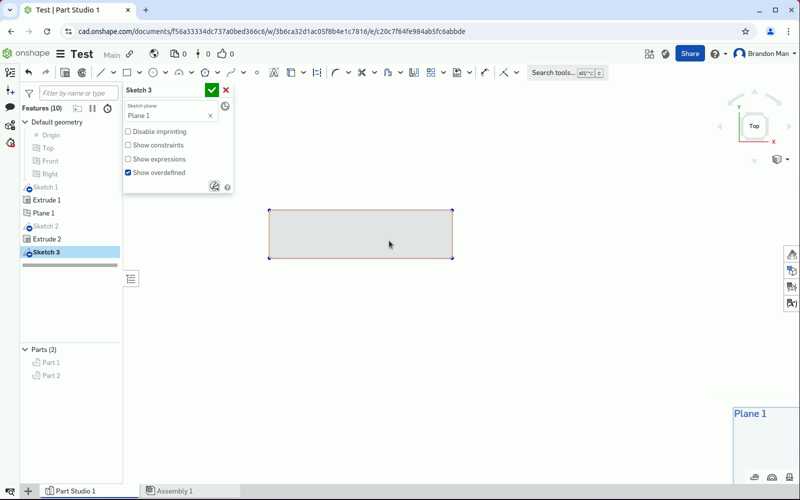
scroll(6)
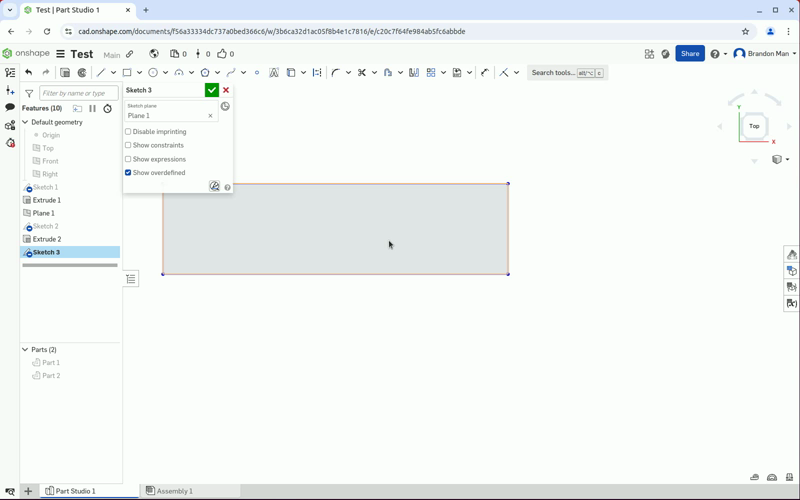
click(389, 240)
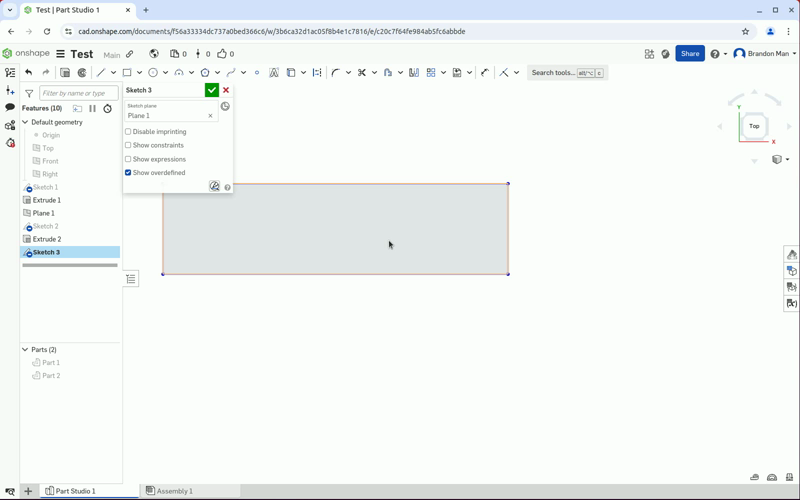
scroll(-6)
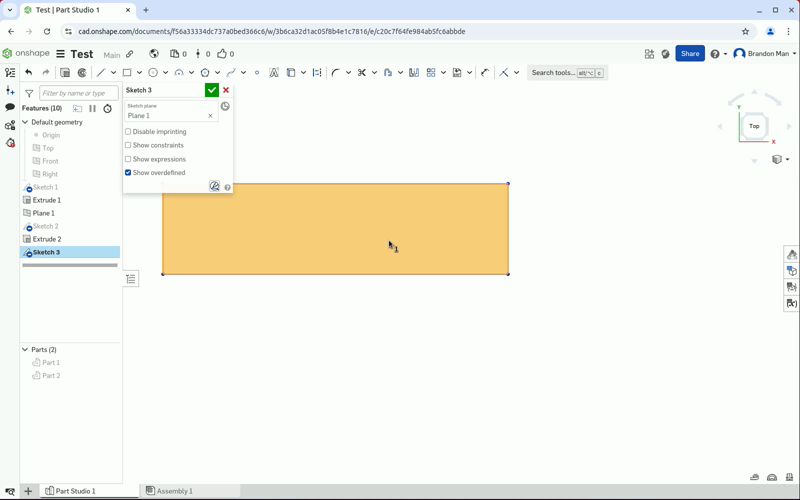
scroll(-6)
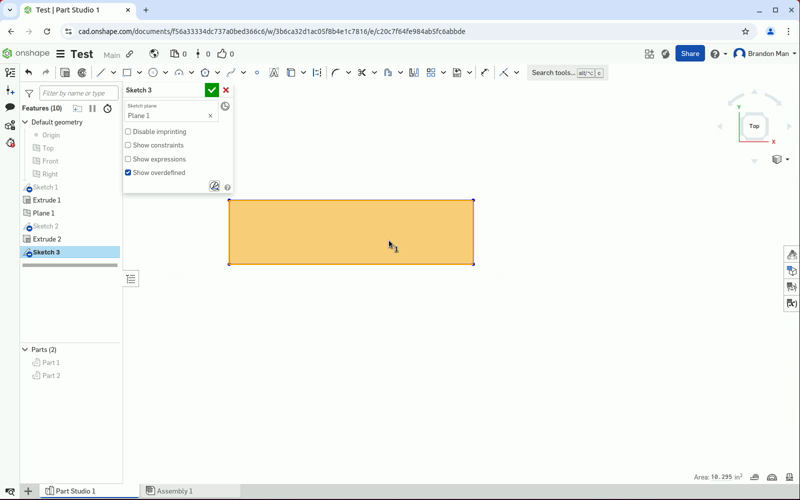
scroll(-6)
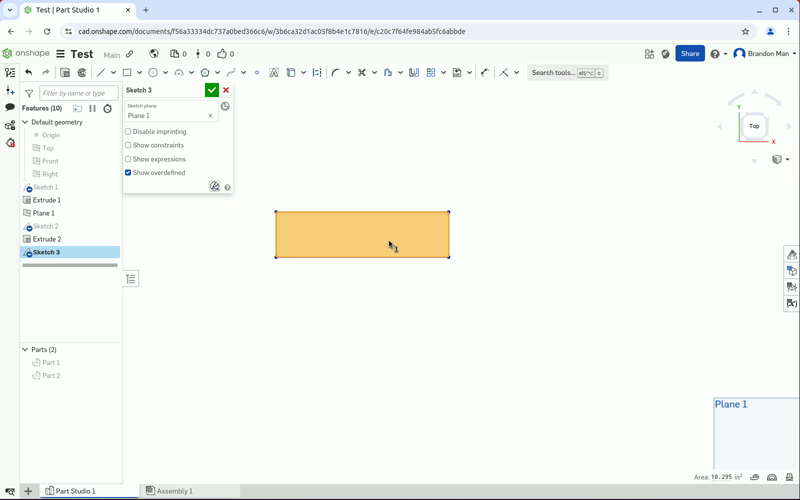
scroll(-6)
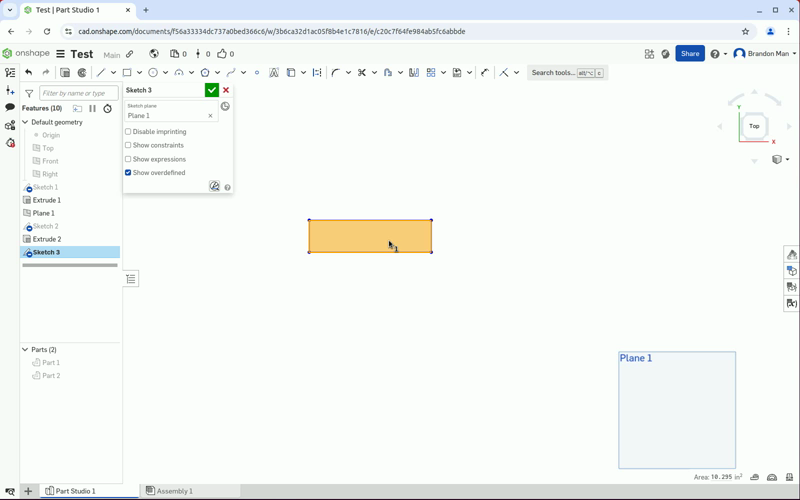
scroll(-6)
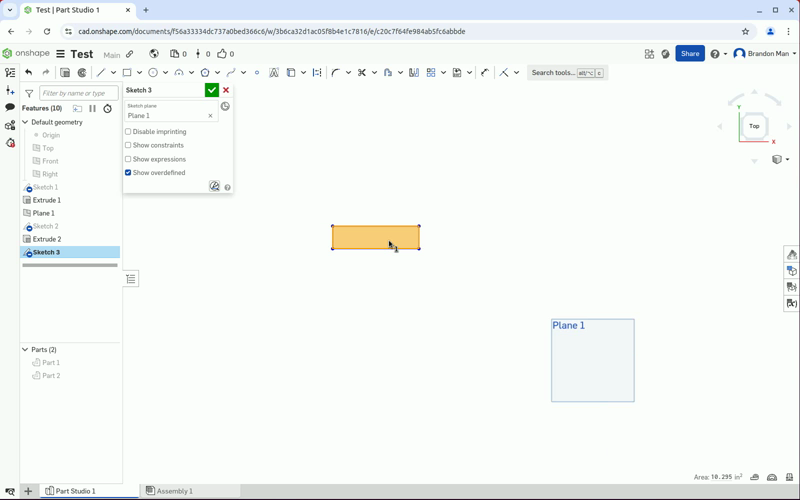
scroll(-6)
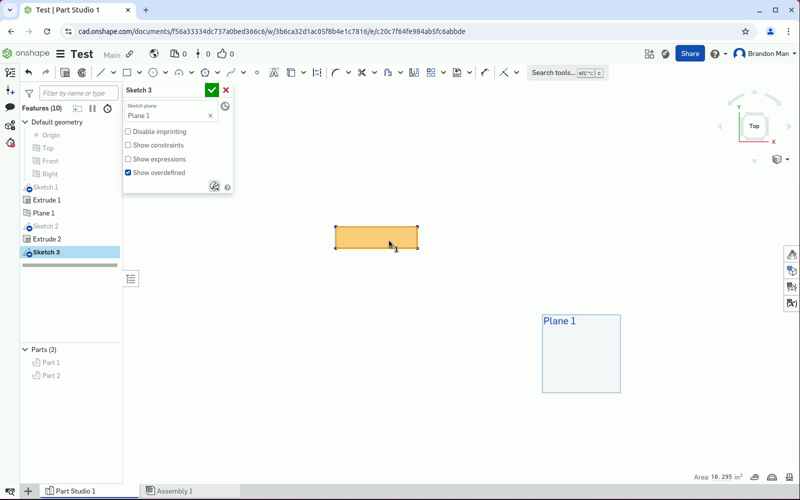
scroll(-6)
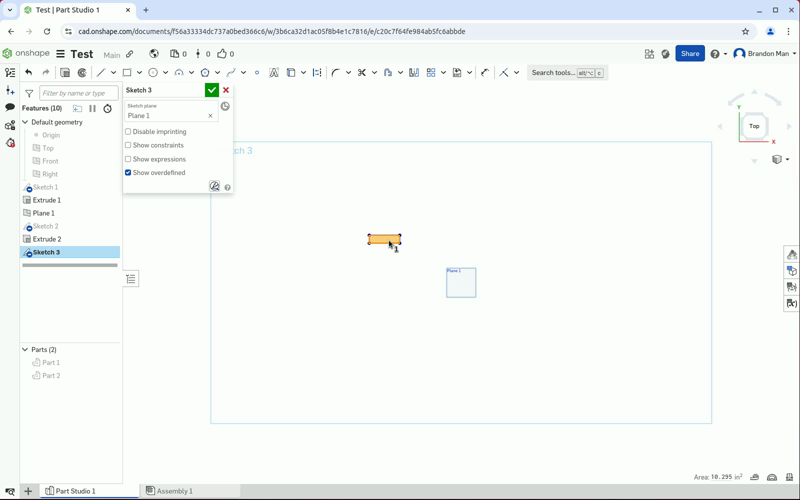
mouse_move(73, 352)
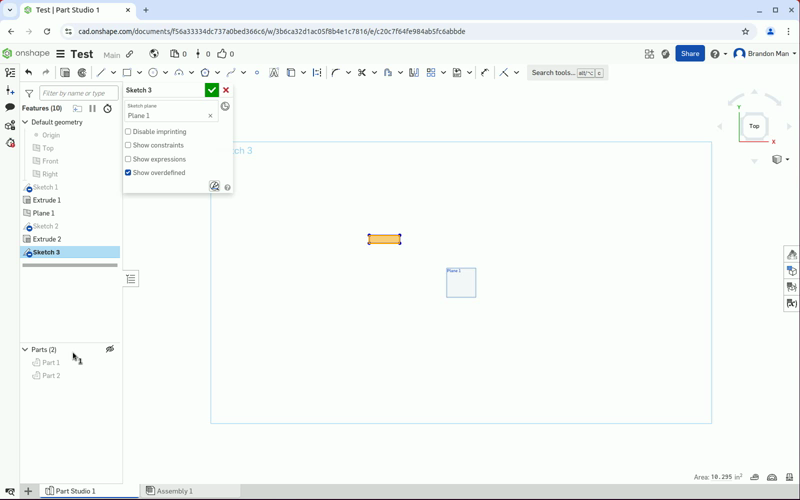
key(shift+y)
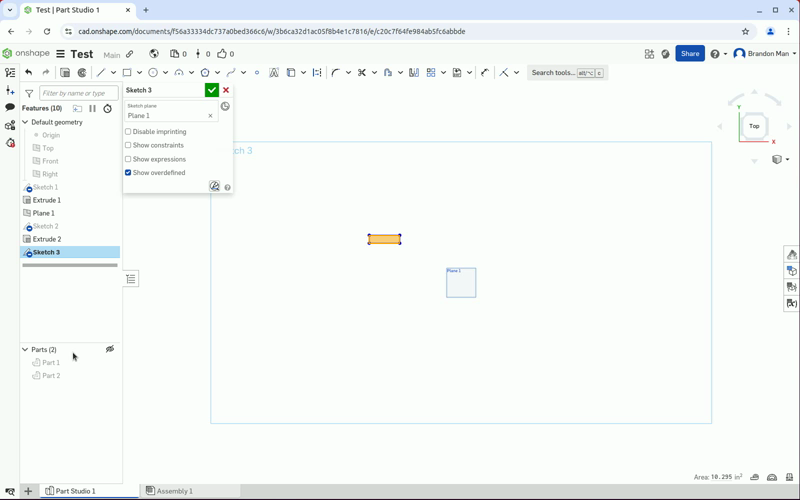
key(shift+e)
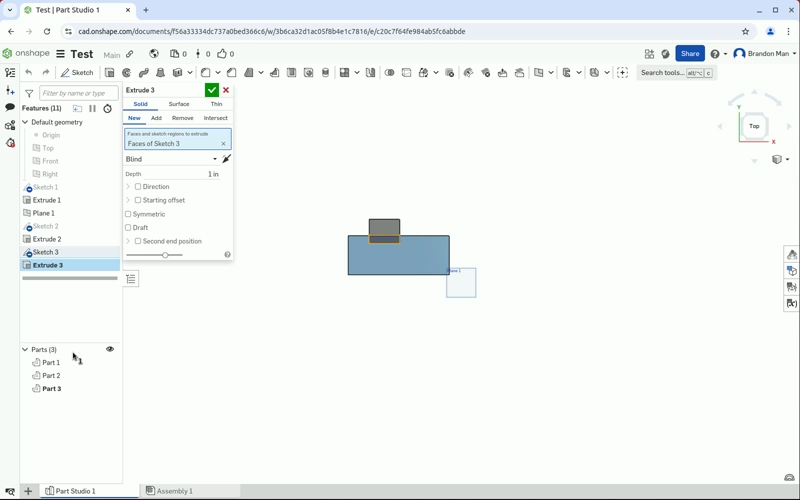
mouse_move(143, 106)
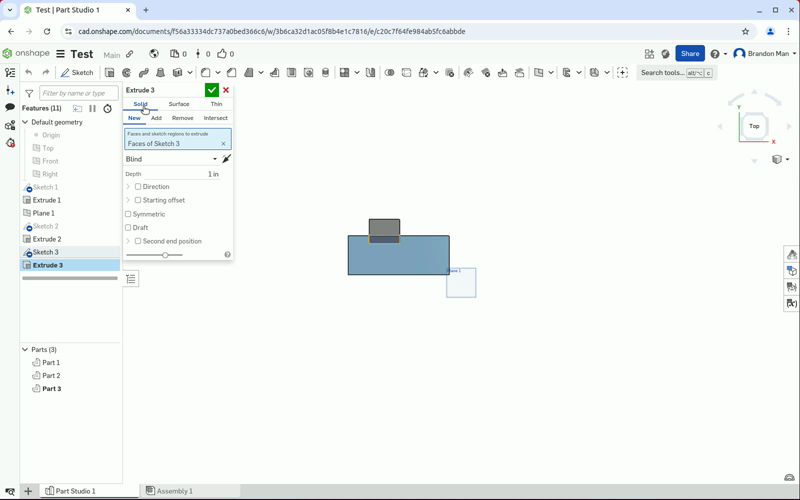
click(143, 106)
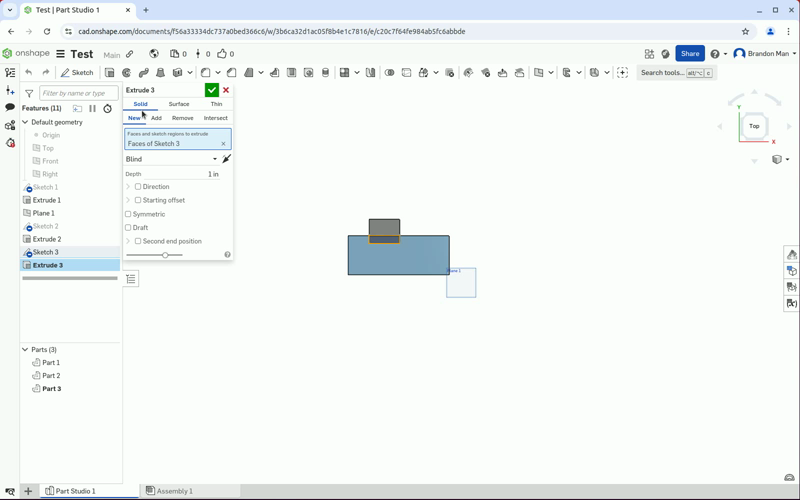
mouse_move(137, 120)
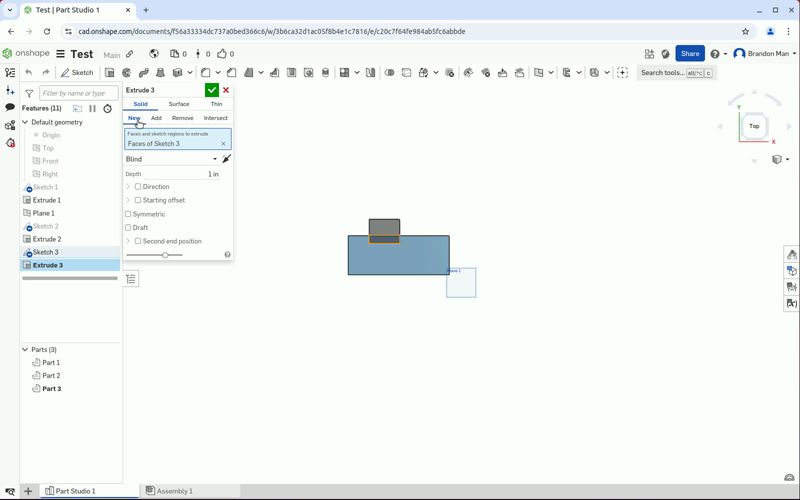
click(137, 120)
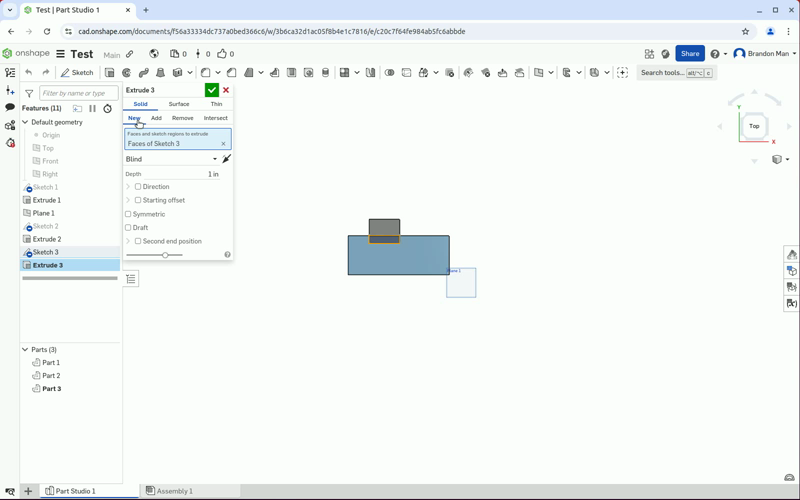
key(tab, 4)
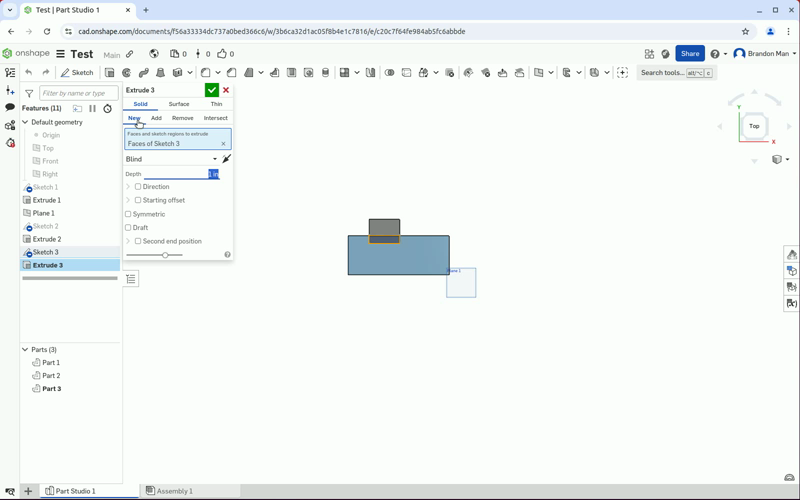
text(3.851)
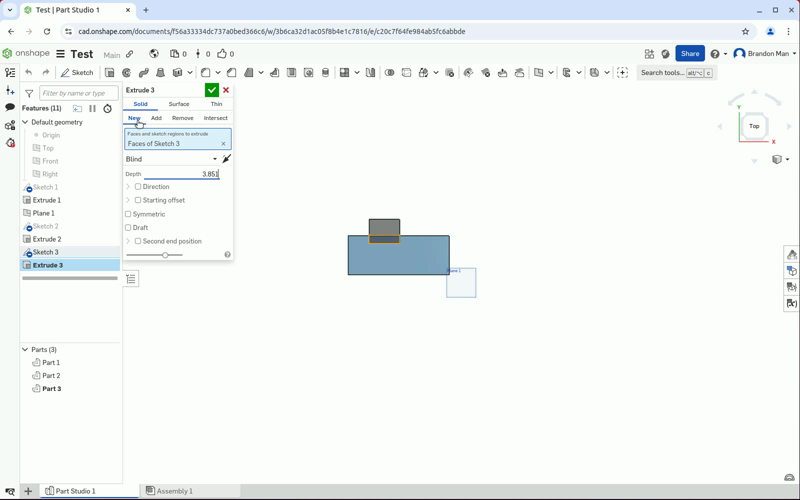
key(enter)
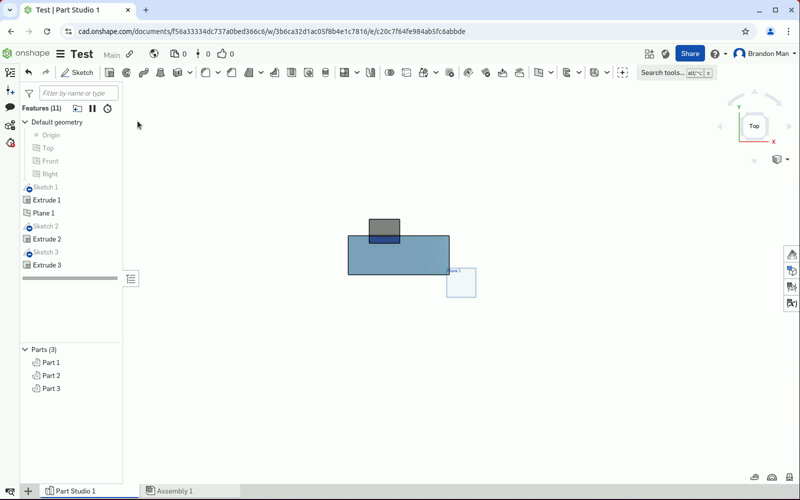
key(shift+h)
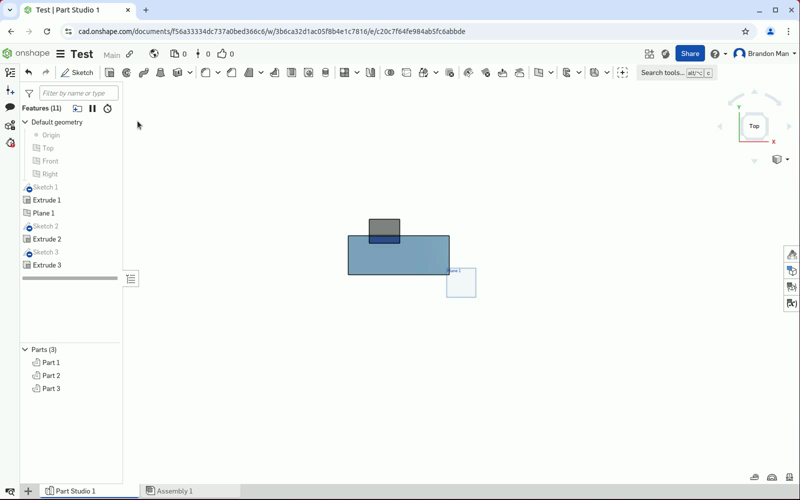
key(shift+h)
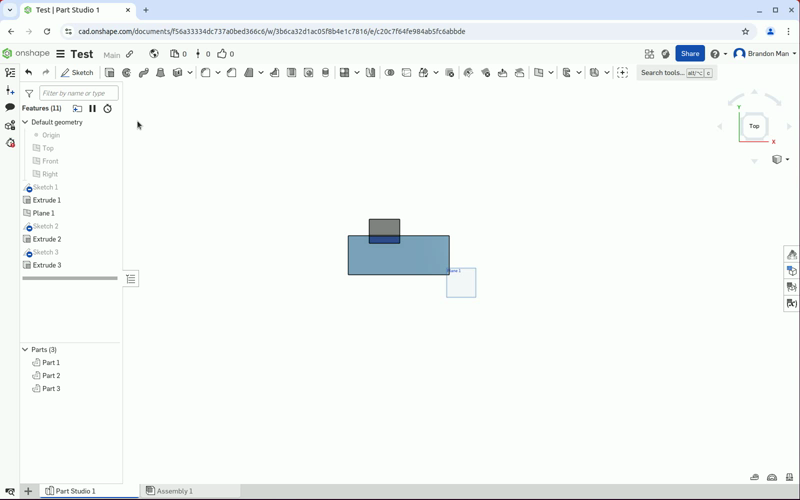
mouse_move(73, 189)
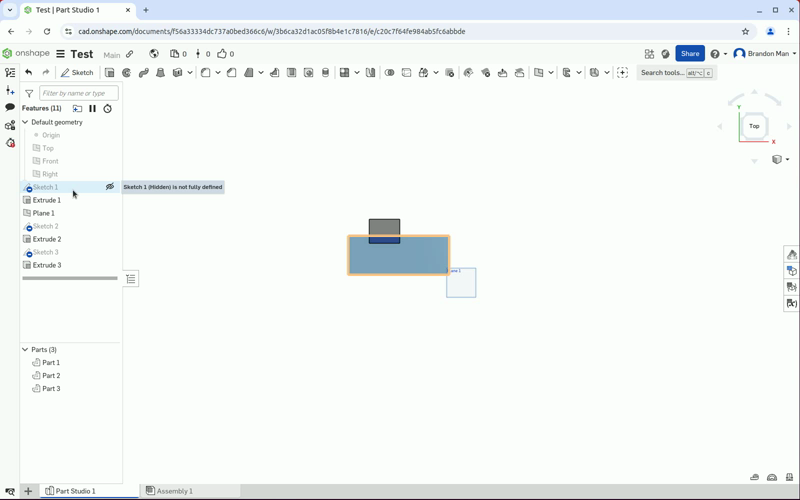
click(73, 189)
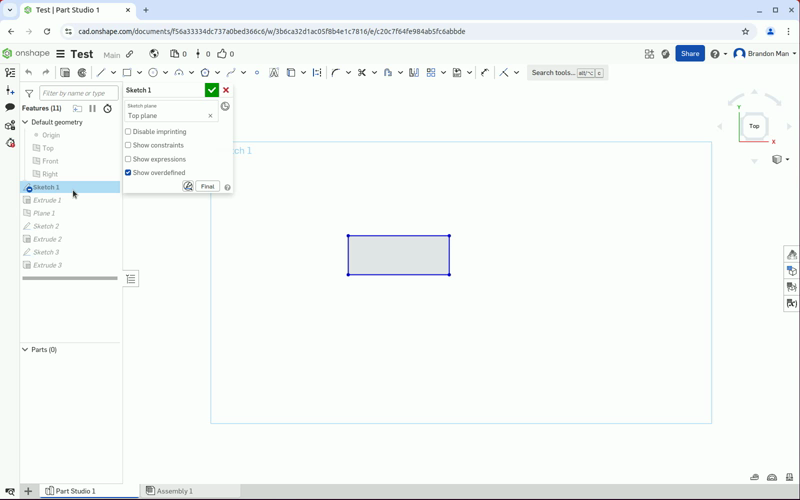
mouse_move(229, 92)
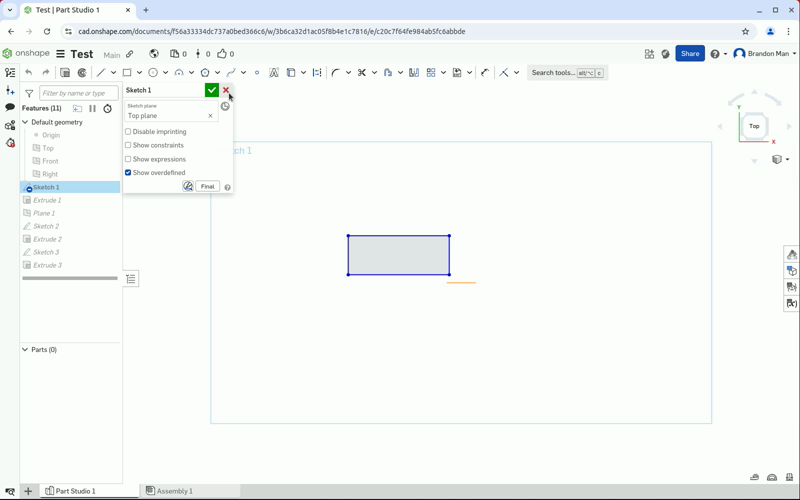
click(229, 92)
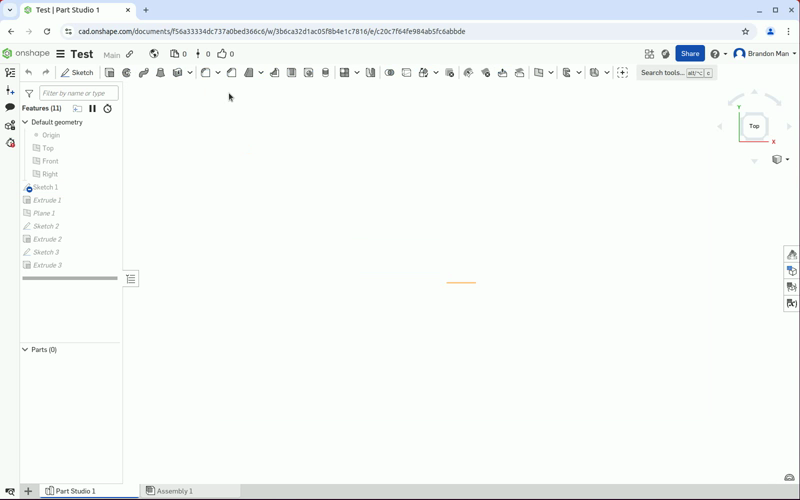
key(shift+s)
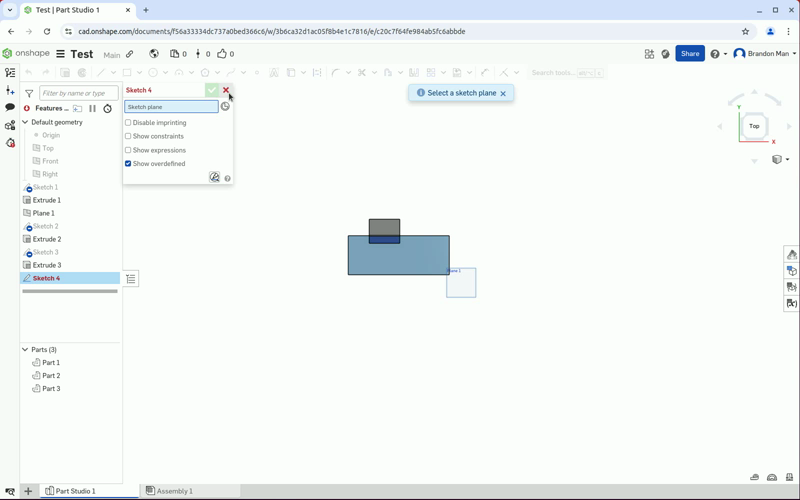
mouse_move(73, 215)
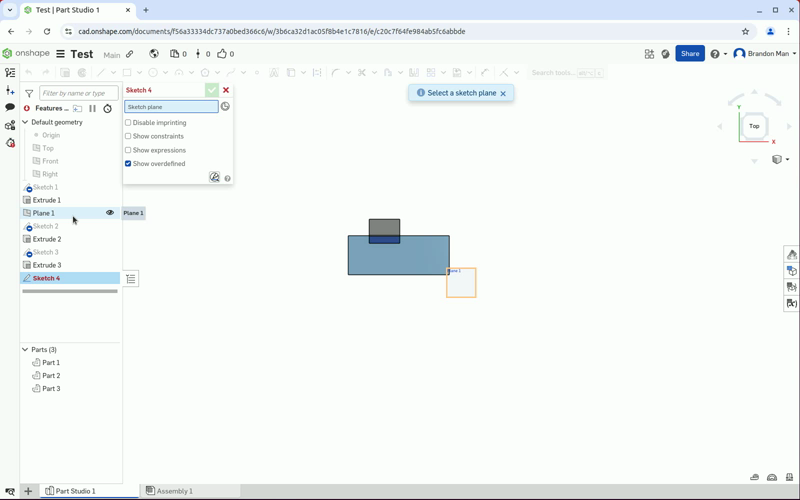
click(73, 215)
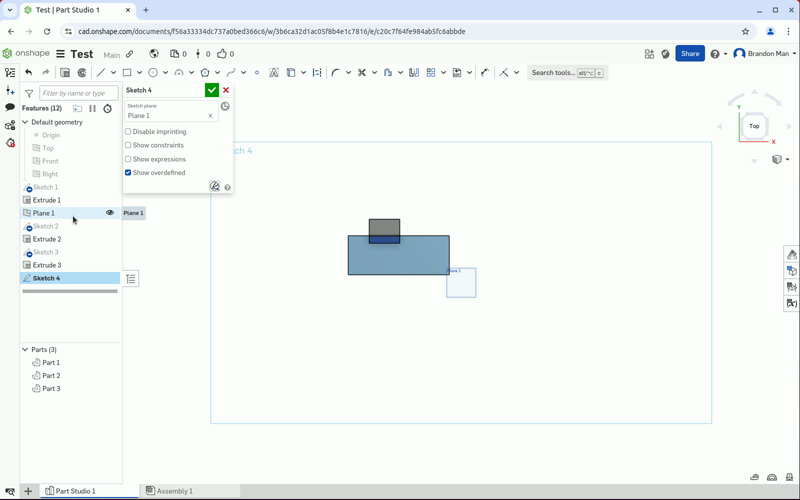
mouse_move(73, 352)
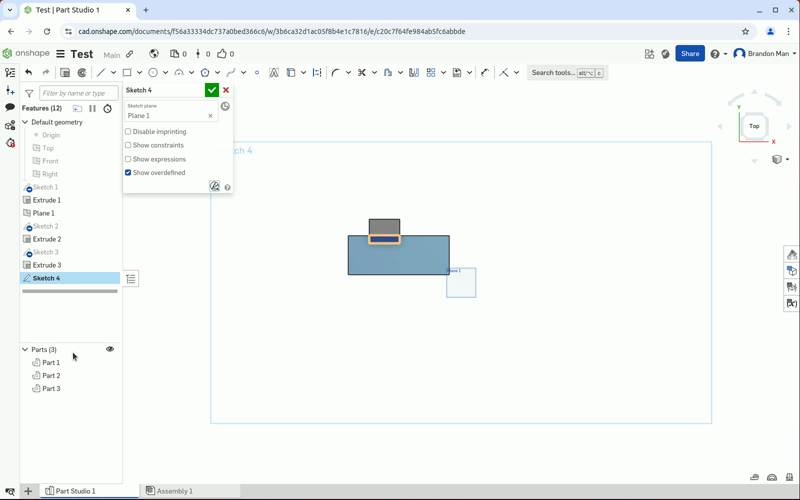
key(y)
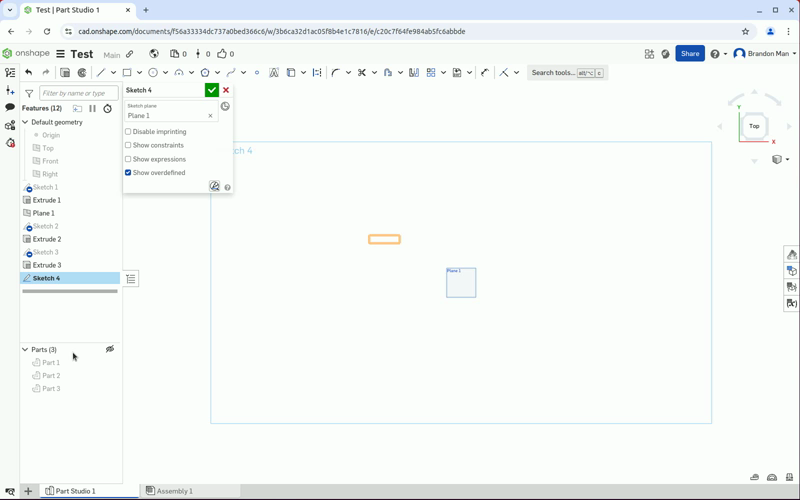
key(l)
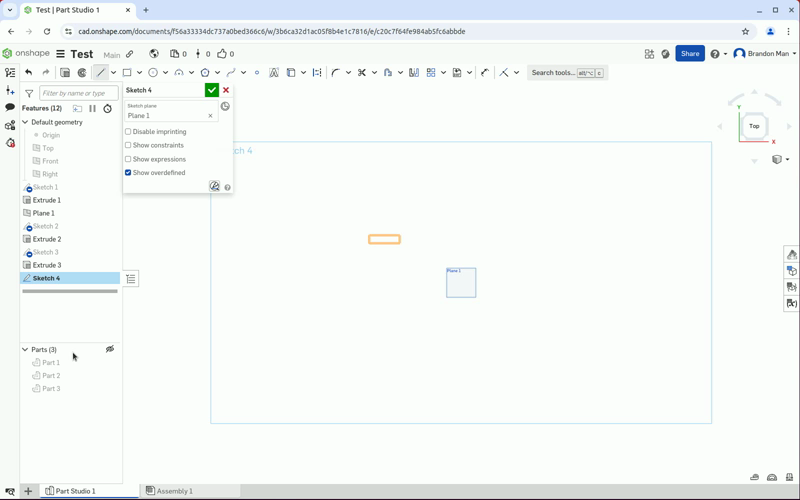
key_down(shift)
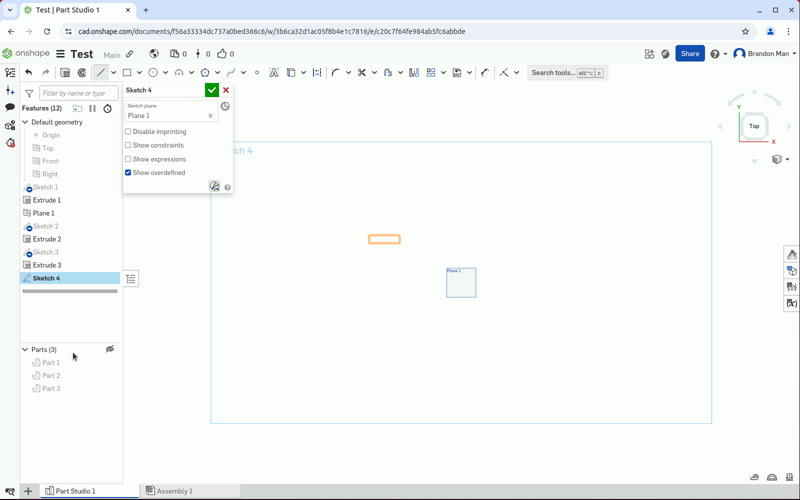
mouse_move(369, 236)
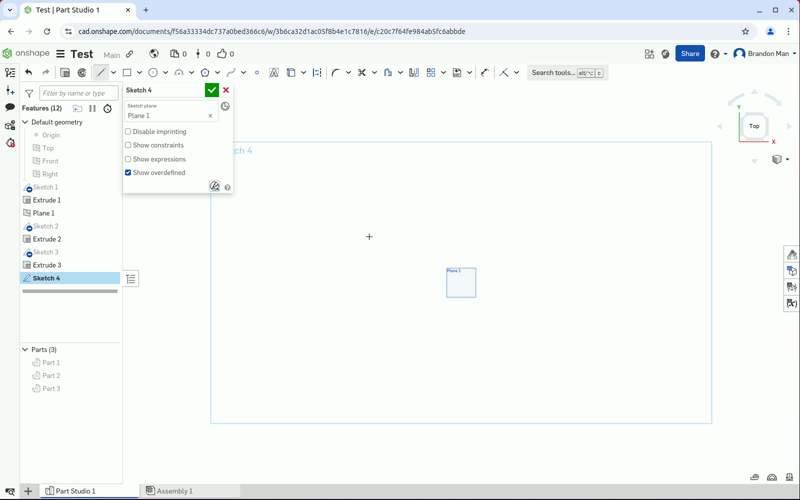
click(369, 236)
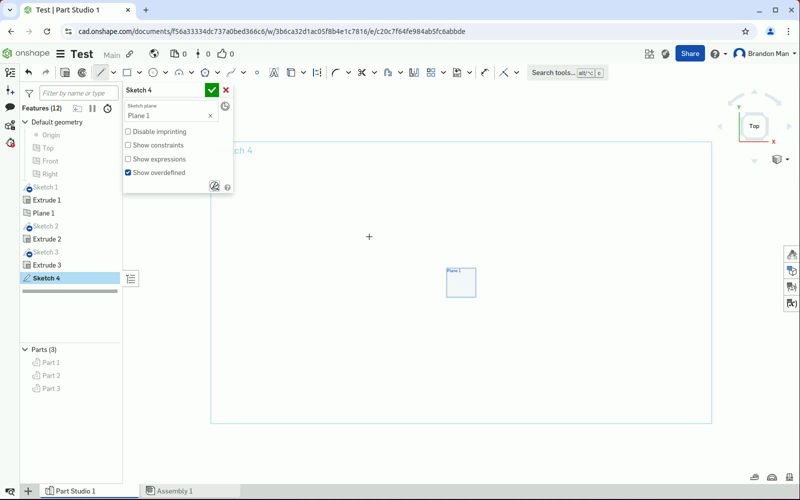
key_up(shift)
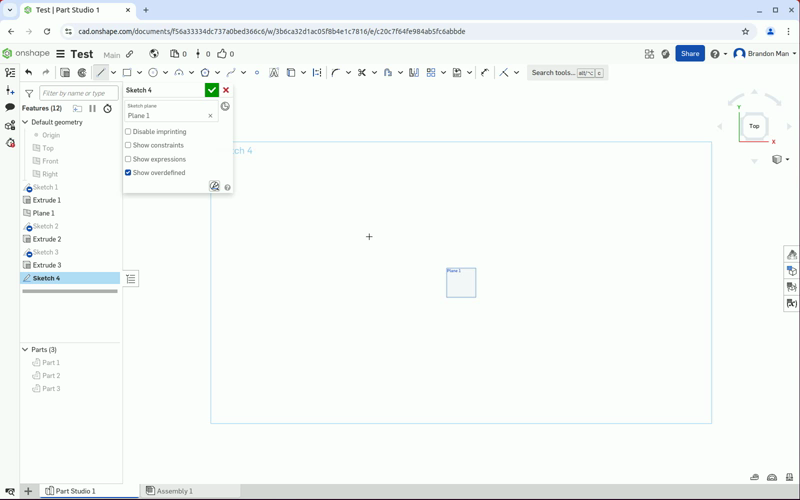
key_down(shift)
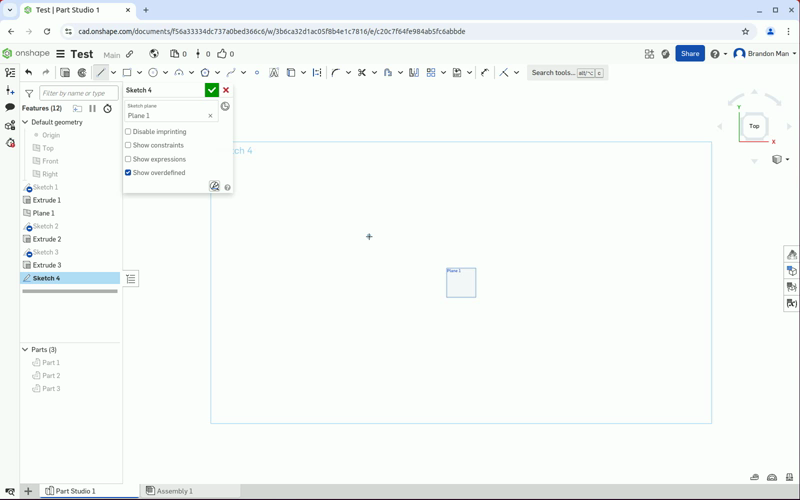
mouse_move(399, 236)
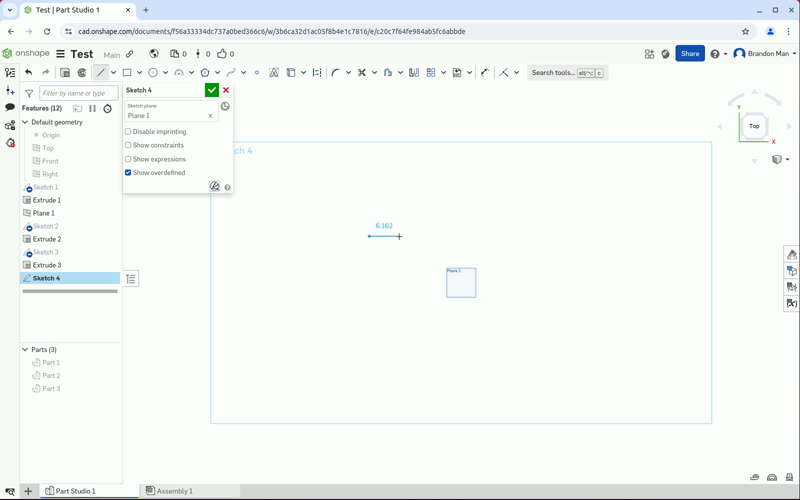
mouse_move(399, 236)
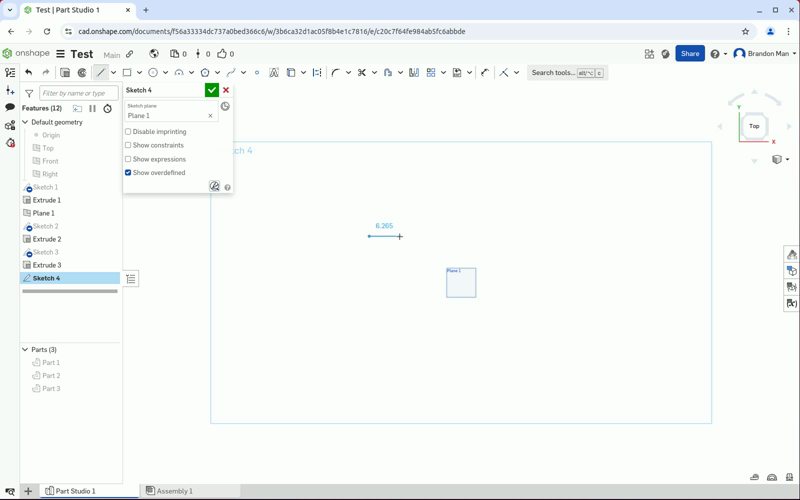
click(399, 236)
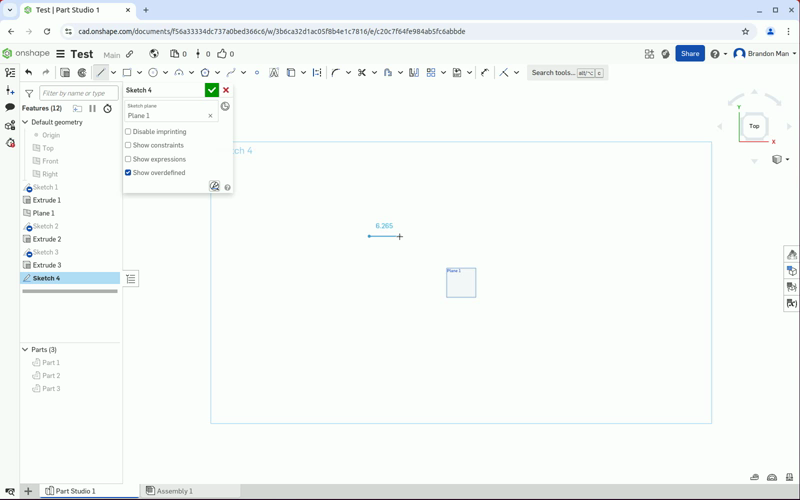
key_up(shift)
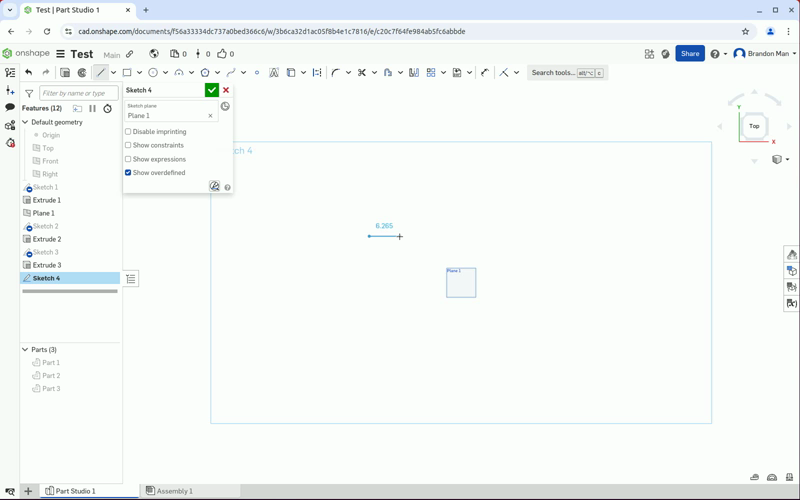
key_down(shift)
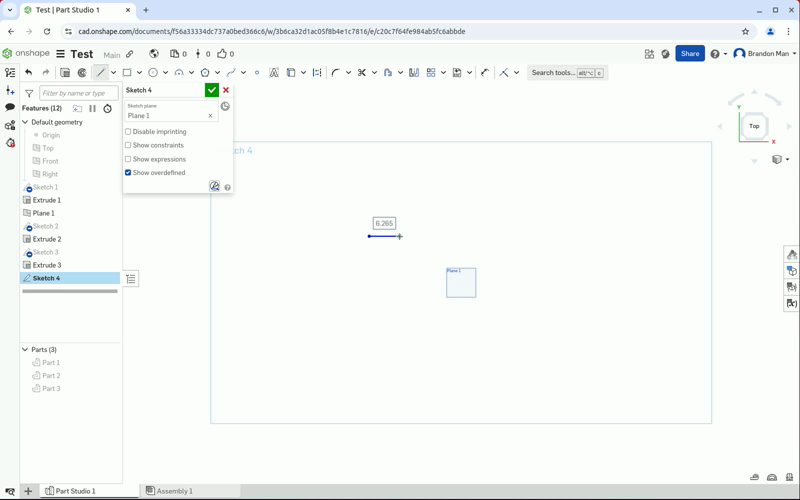
mouse_move(429, 236)
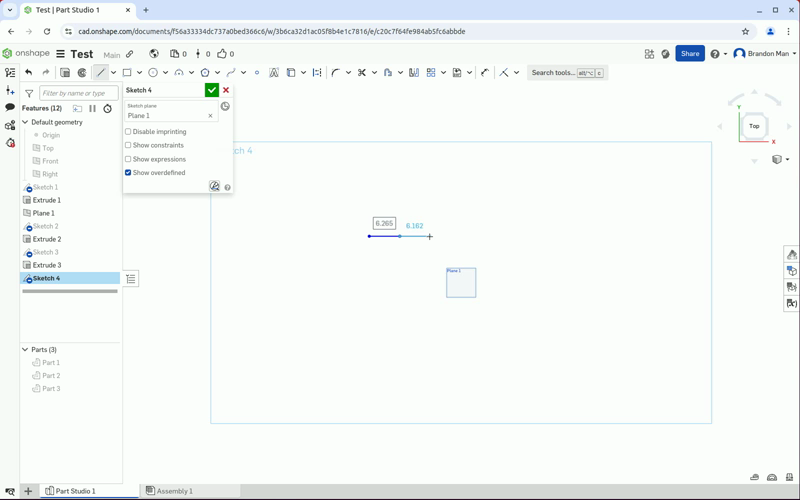
mouse_move(399, 219)
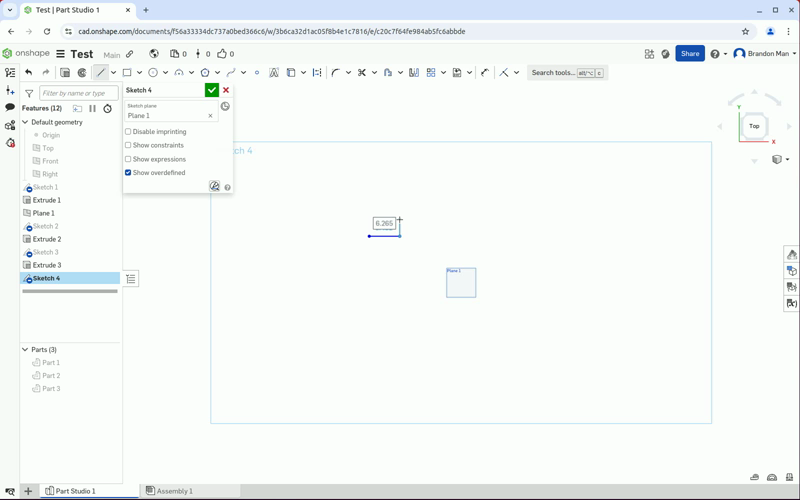
click(399, 219)
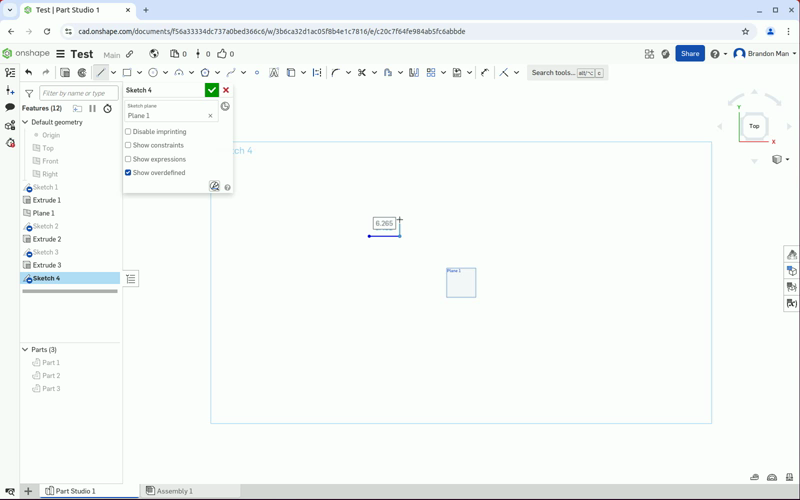
key_up(shift)
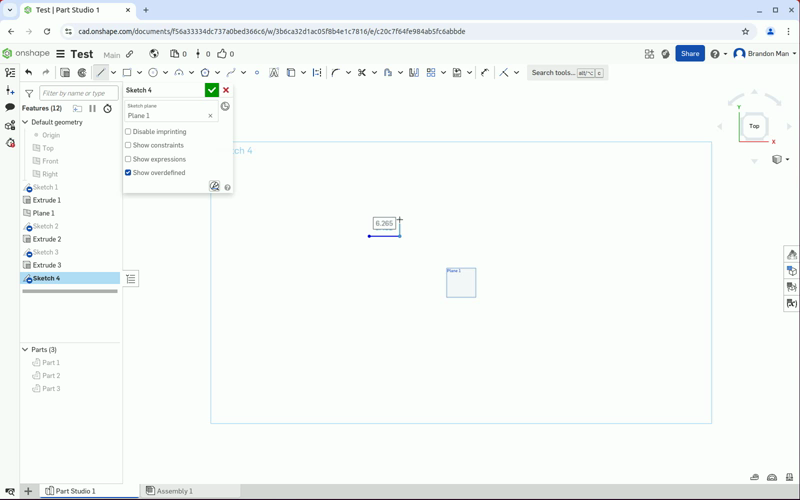
key_down(shift)
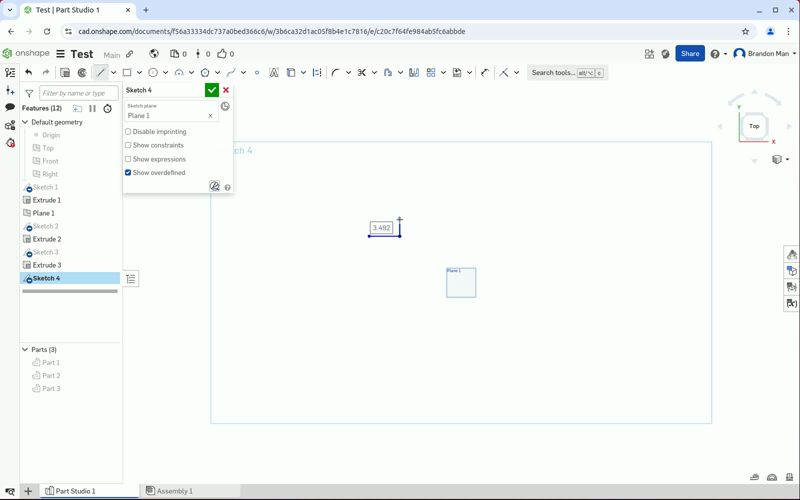
mouse_move(429, 219)
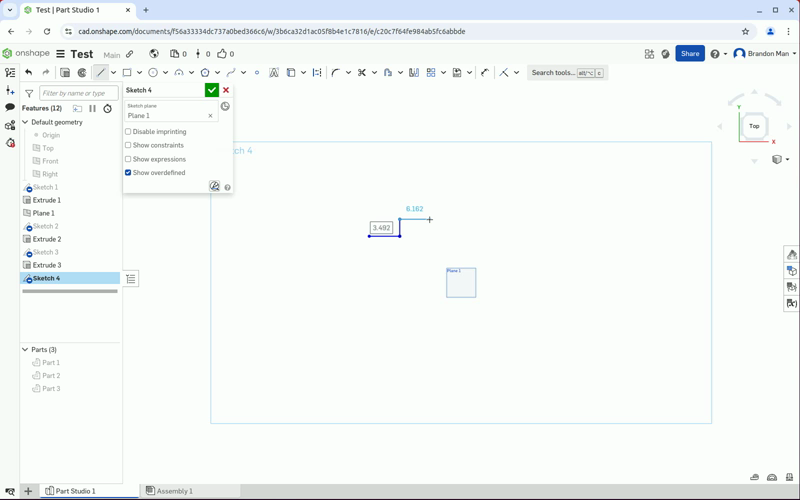
mouse_move(369, 219)
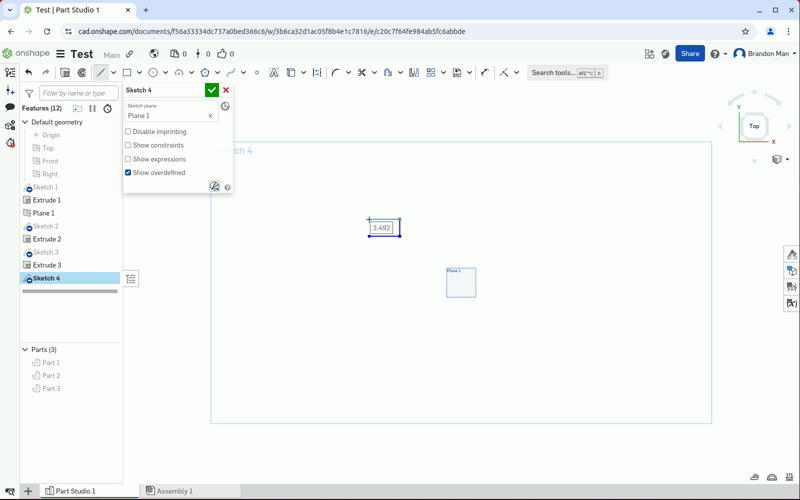
click(369, 219)
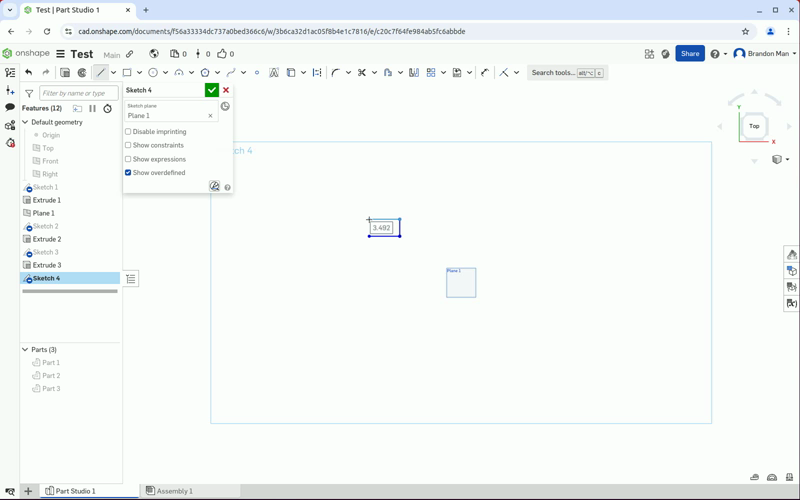
key_up(shift)
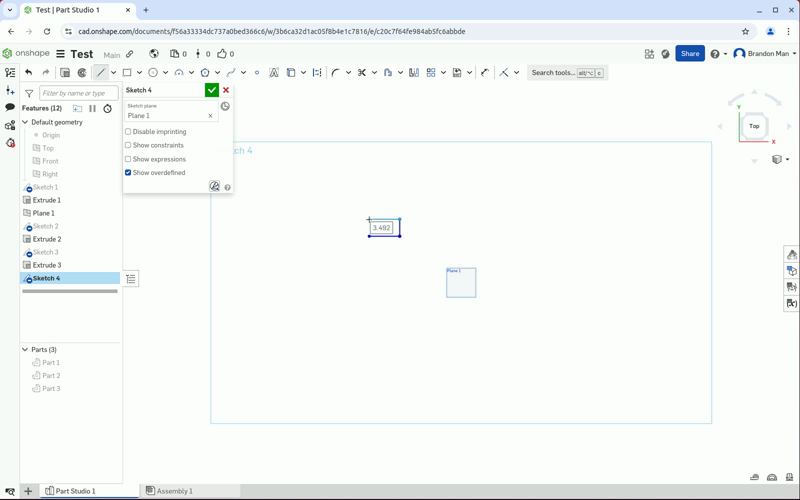
mouse_move(399, 219)
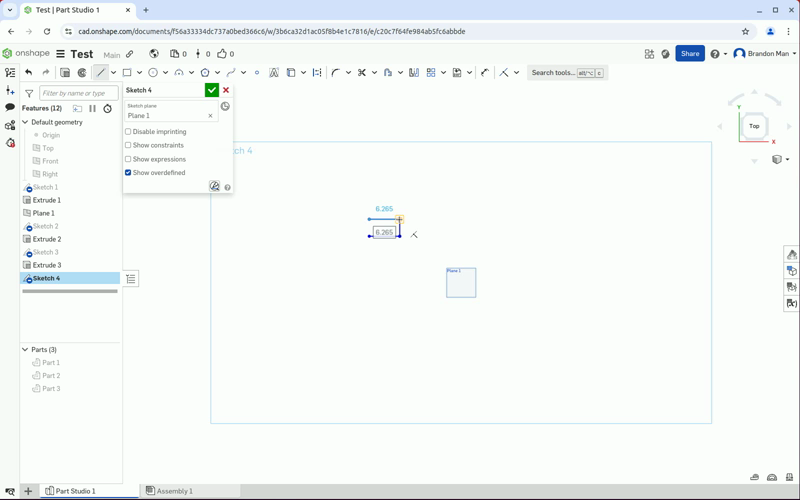
key_down(shift)
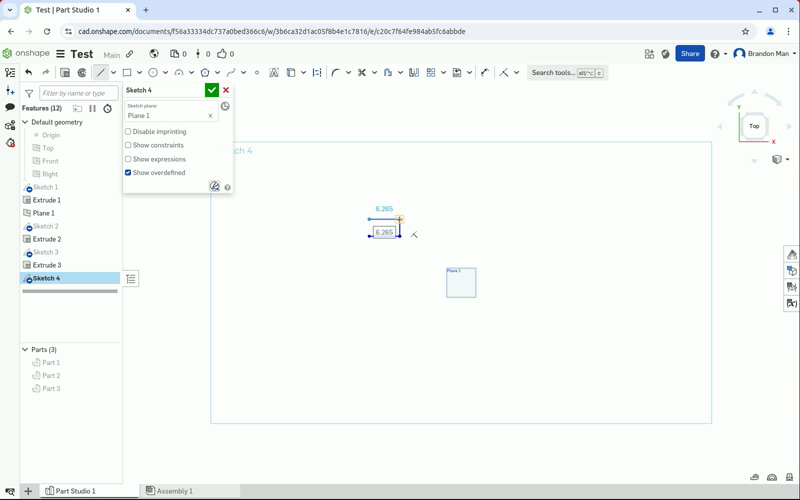
mouse_move(369, 236)
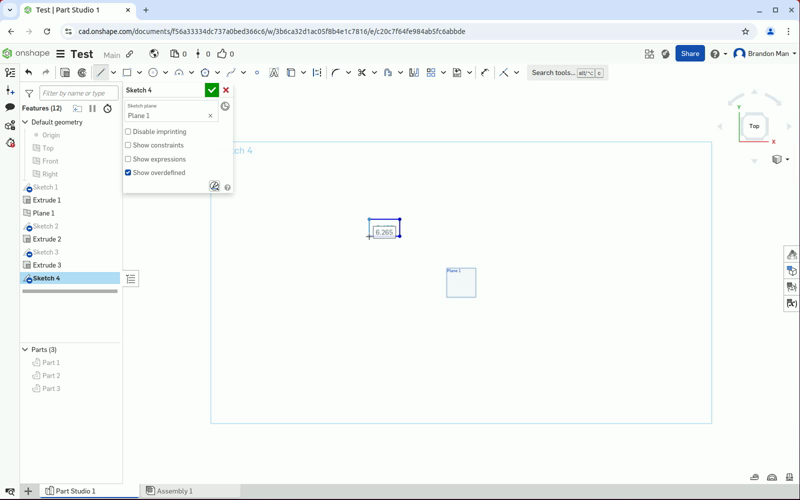
key_up(shift)
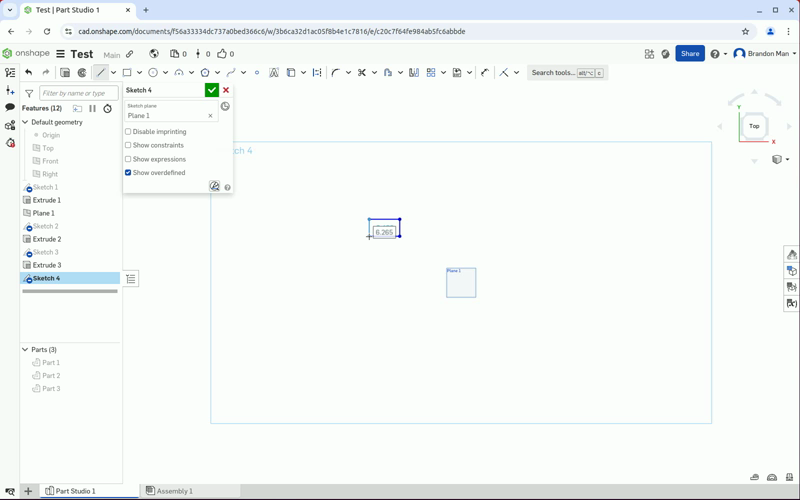
click(369, 236)
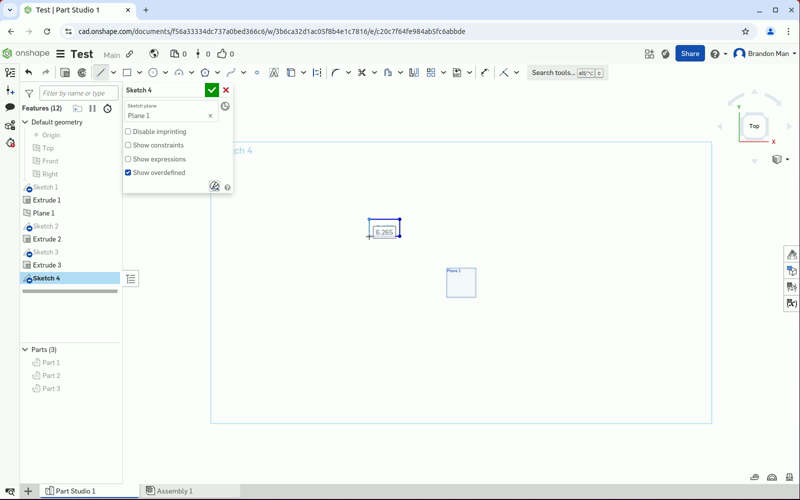
key(esc)
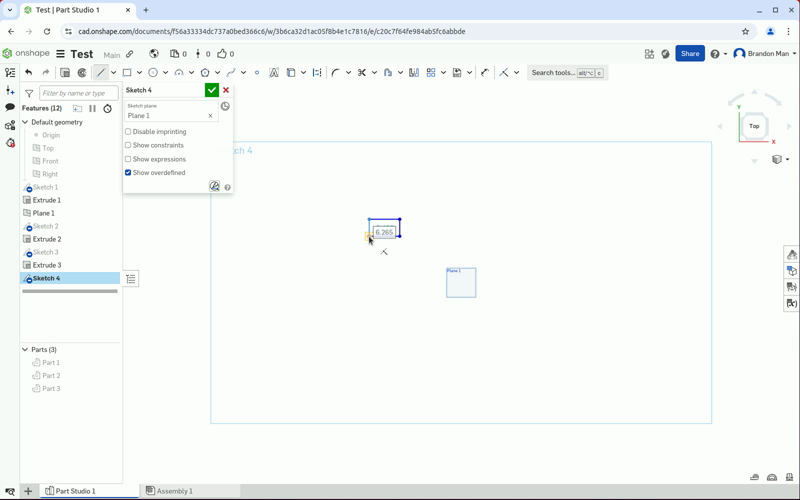
mouse_move(373, 223)
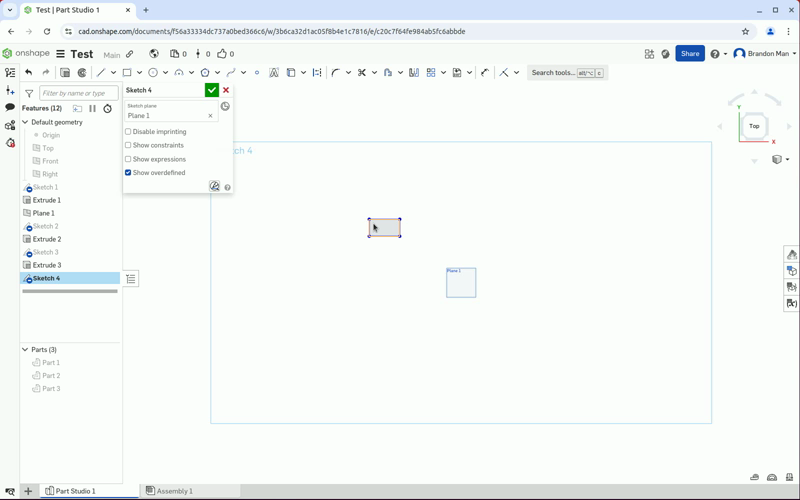
scroll(6)
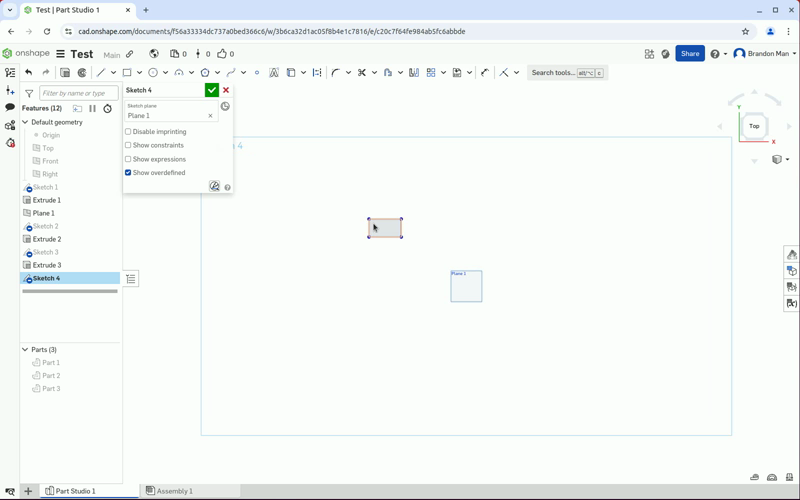
scroll(6)
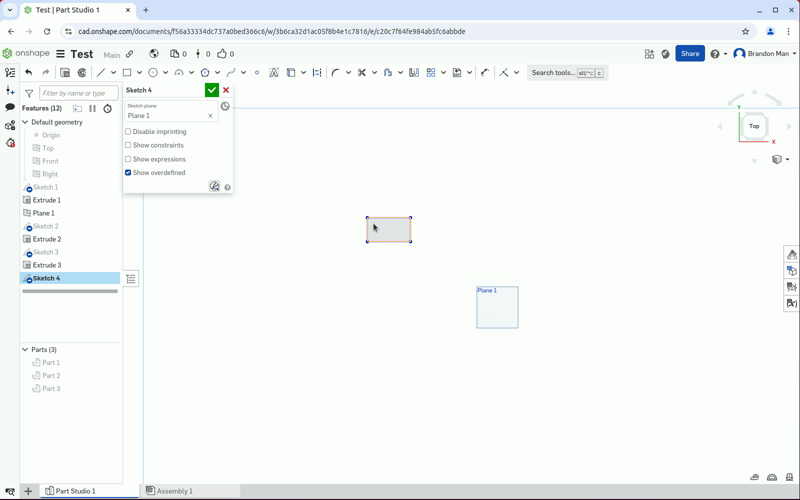
scroll(6)
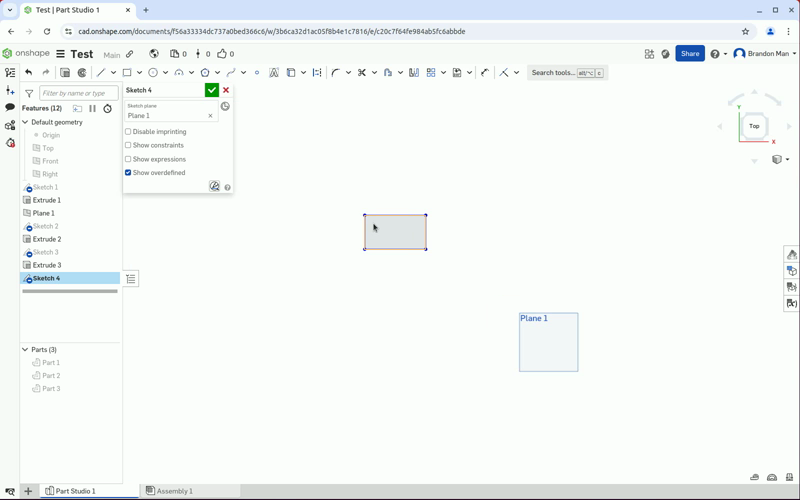
scroll(6)
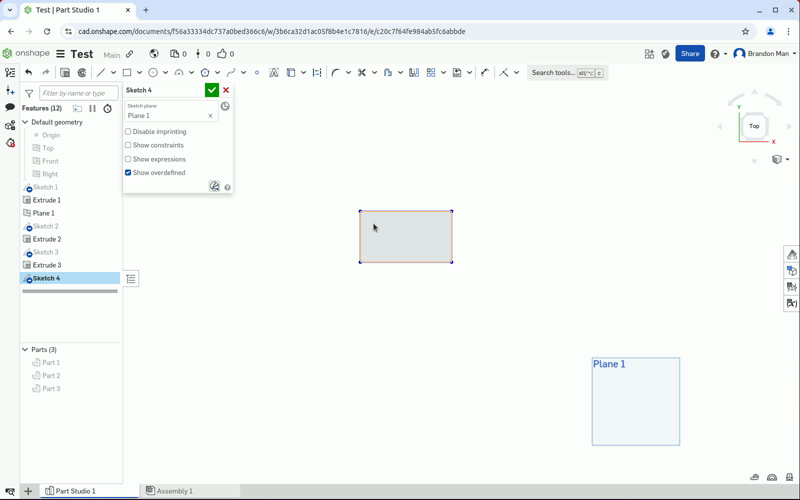
scroll(6)
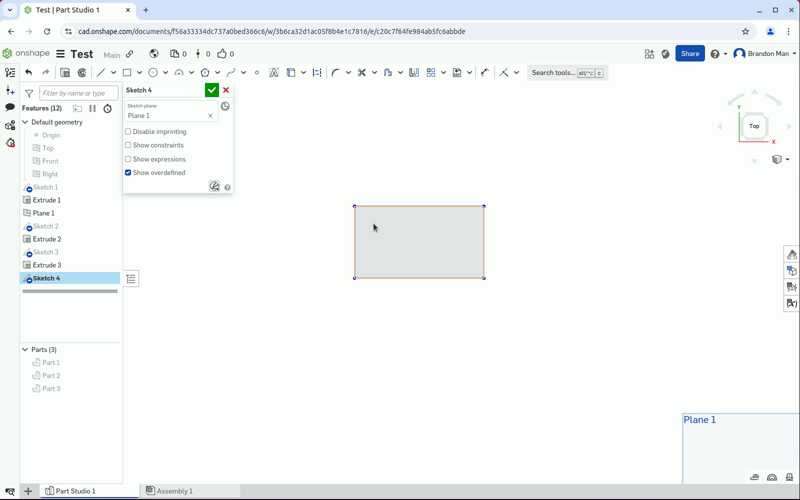
scroll(6)
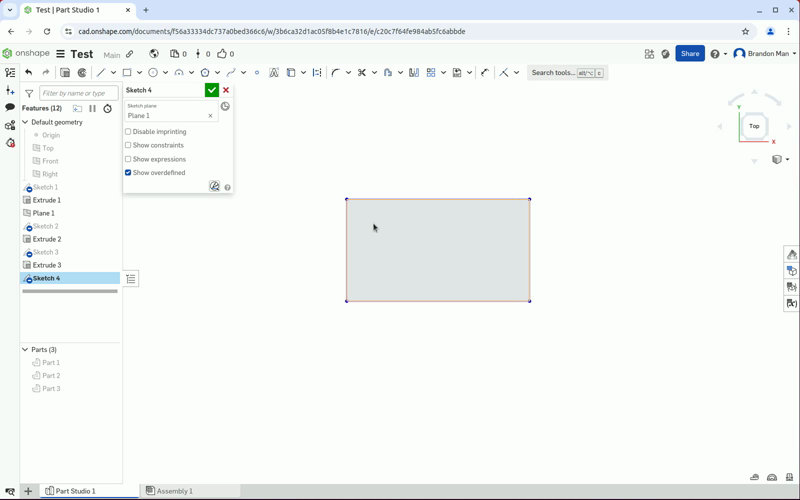
scroll(6)
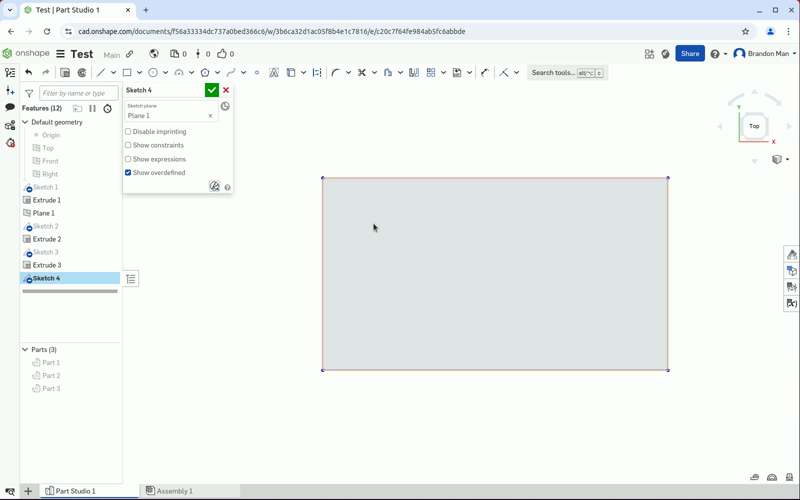
click(373, 223)
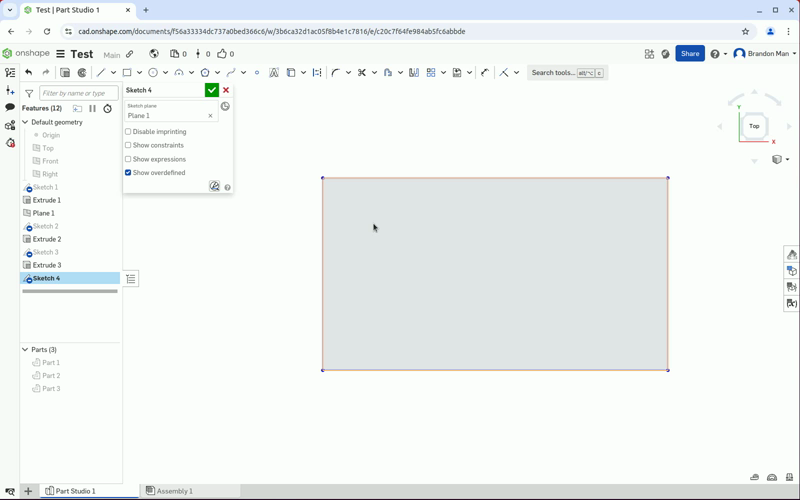
scroll(-6)
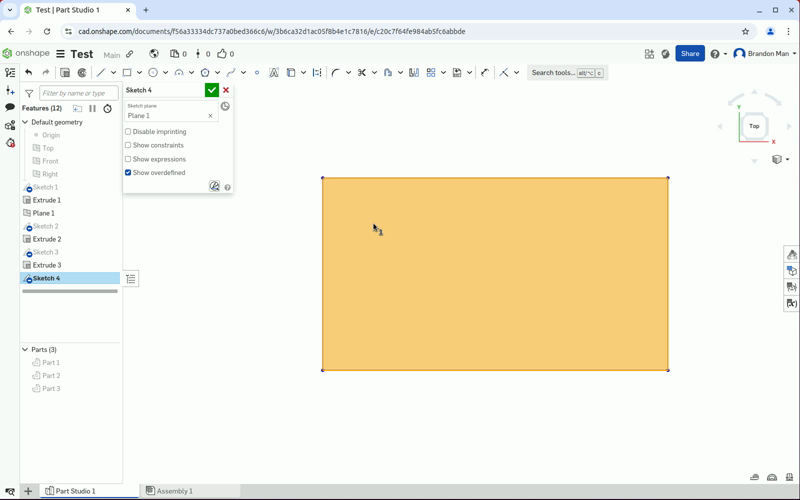
scroll(-6)
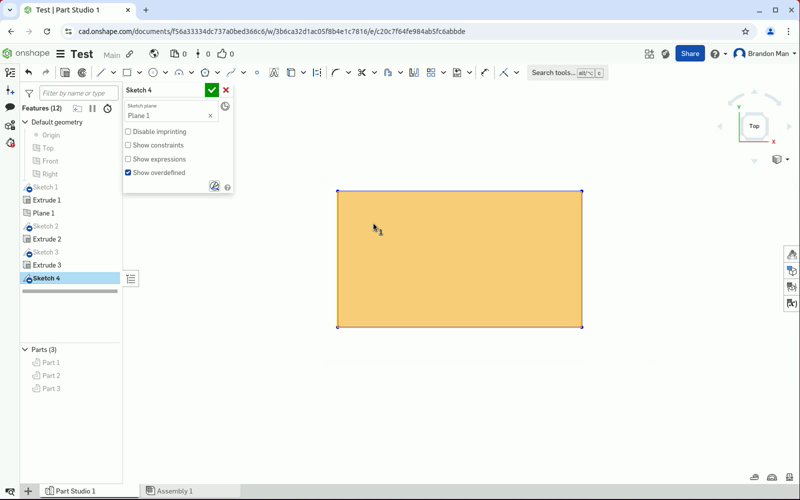
scroll(-6)
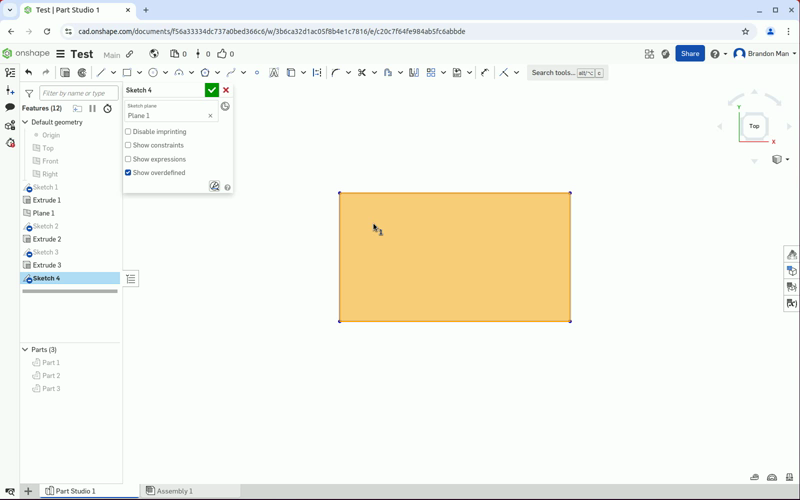
scroll(-6)
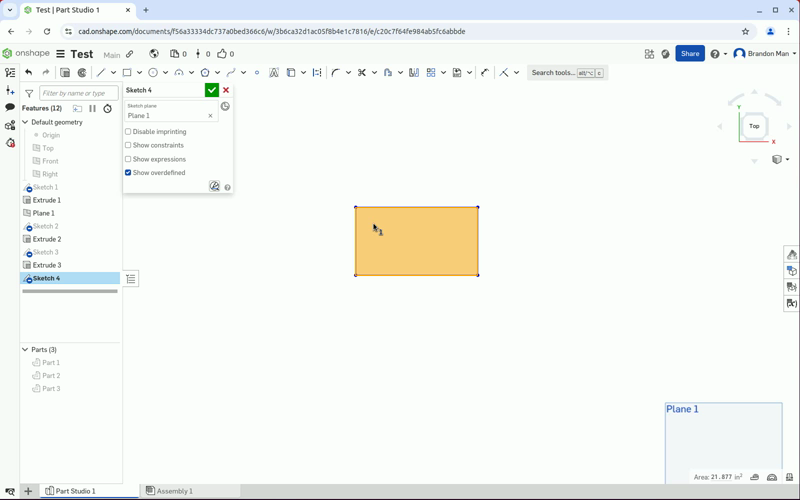
scroll(-6)
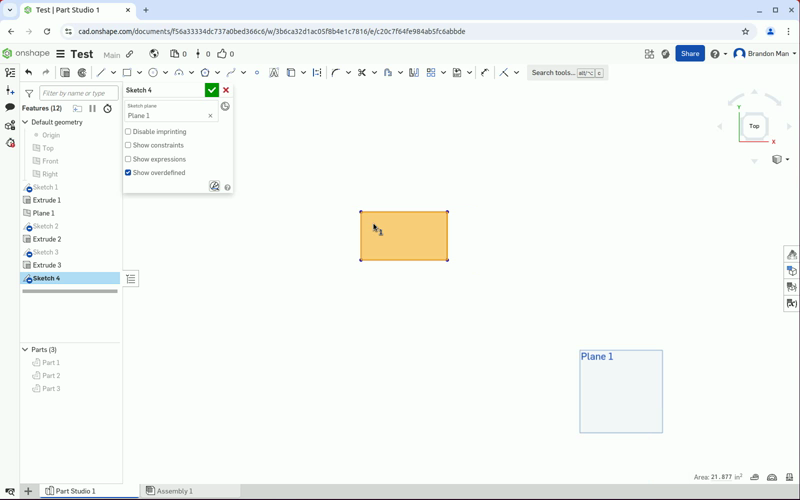
scroll(-6)
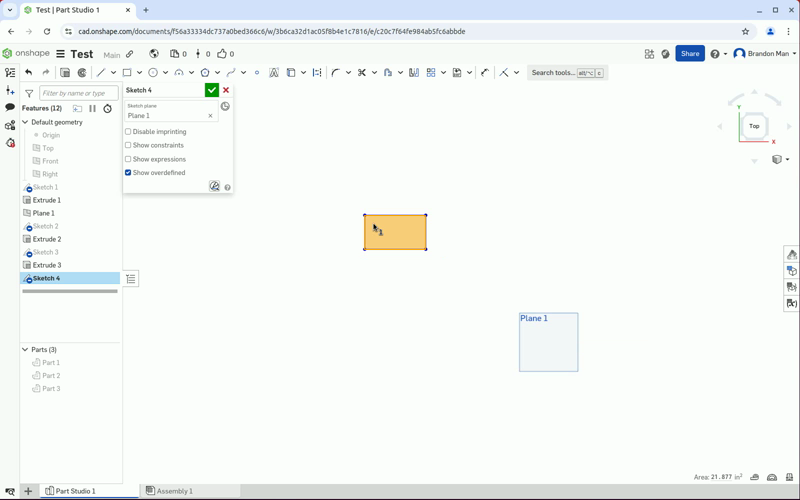
scroll(-6)
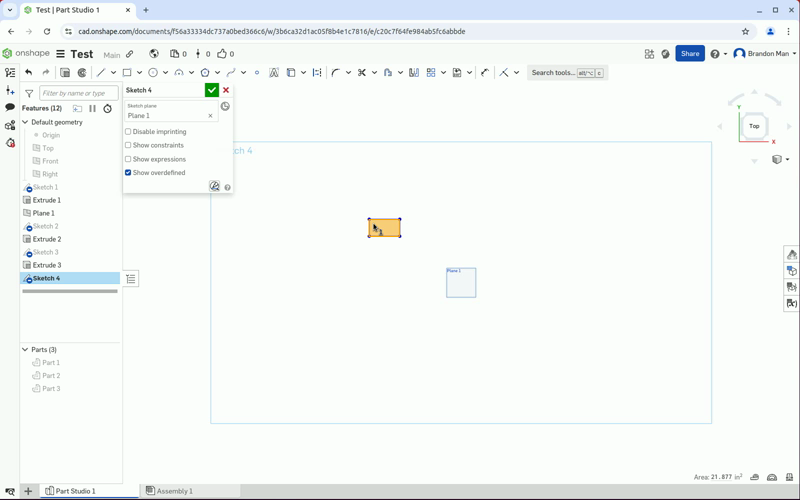
mouse_move(73, 352)
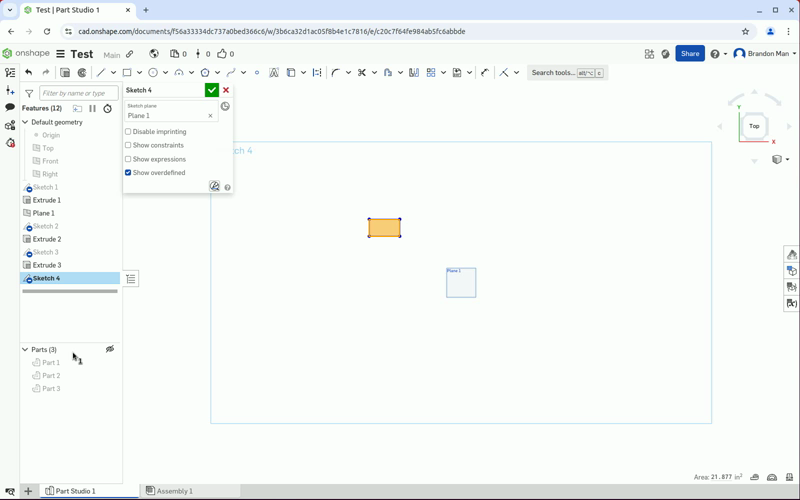
key(shift+y)
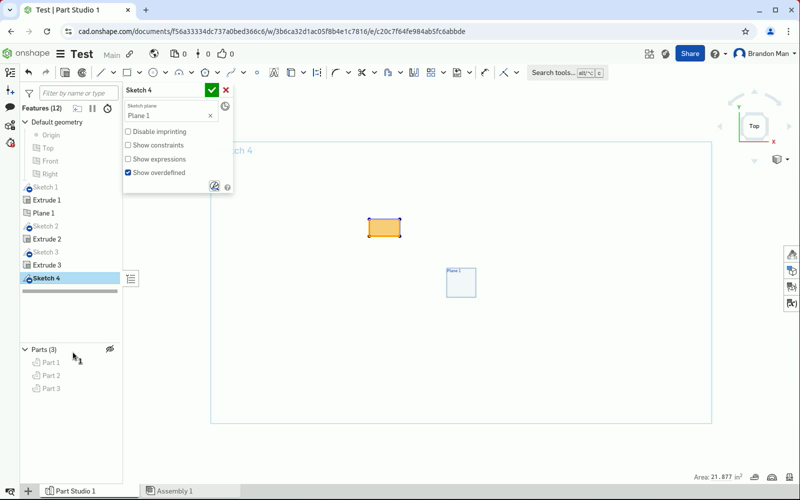
key(shift+e)
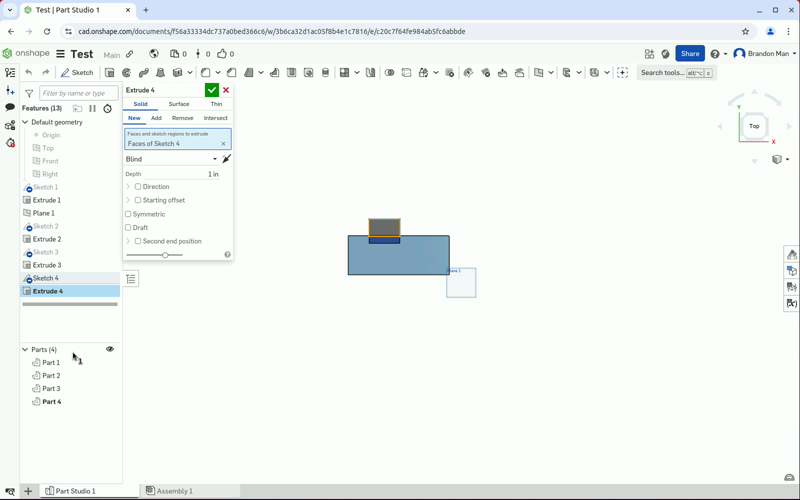
mouse_move(143, 106)
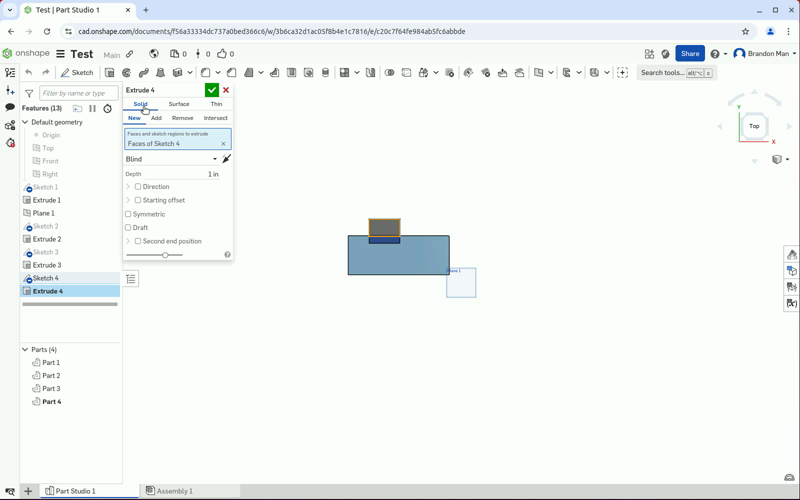
click(143, 106)
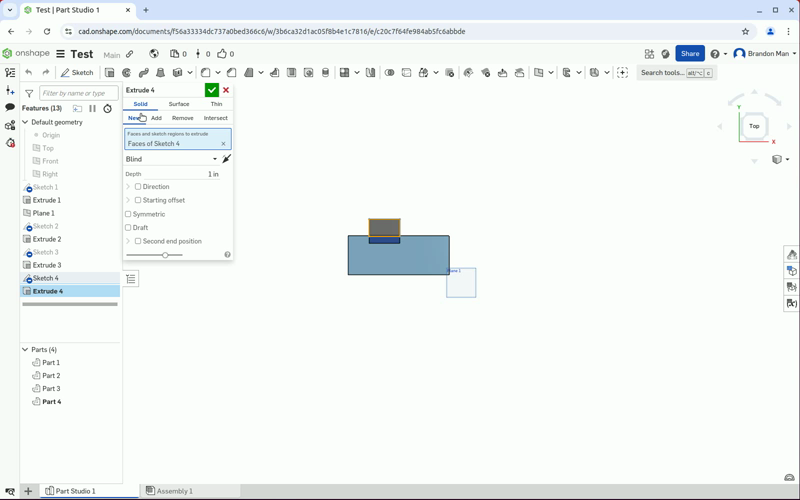
mouse_move(137, 120)
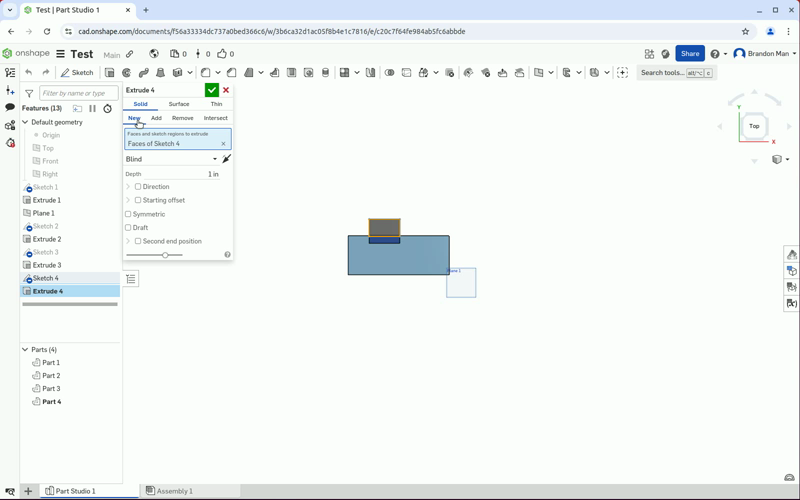
click(137, 120)
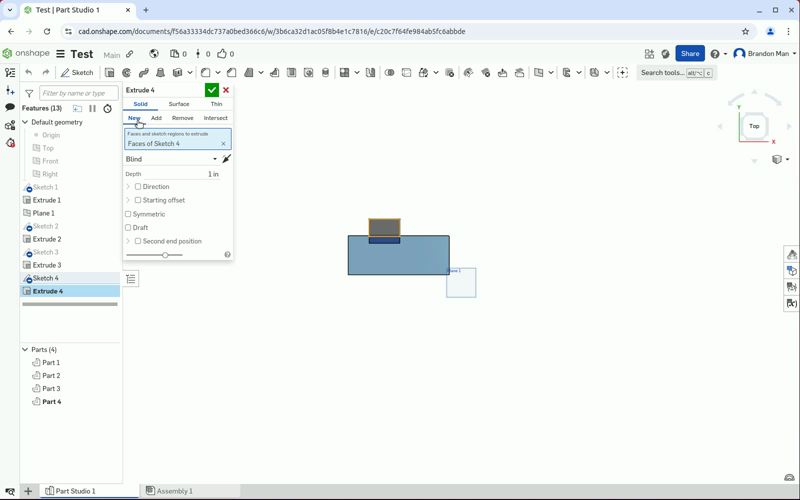
key(tab, 4)
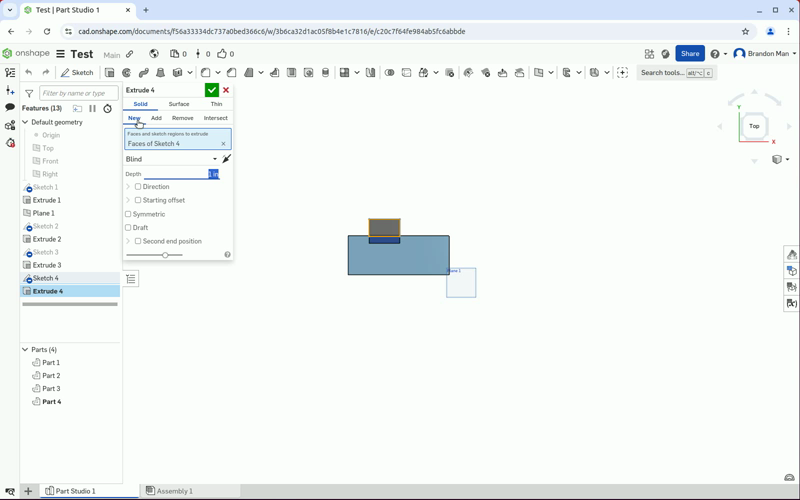
text(3.851)
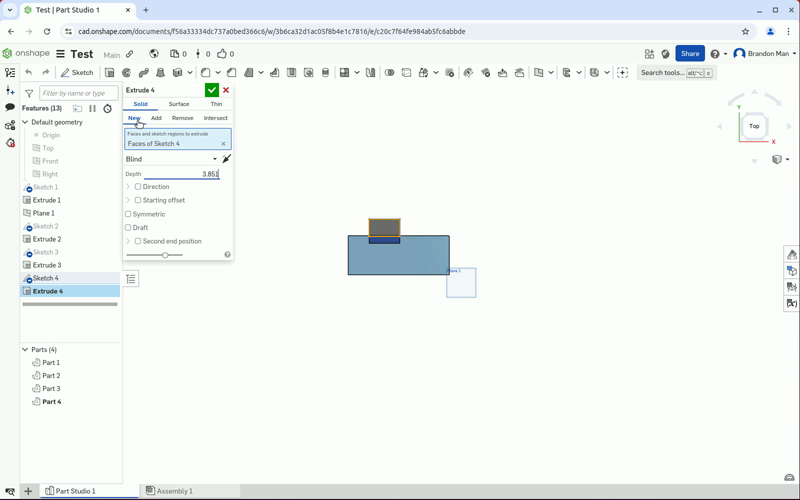
key(enter)
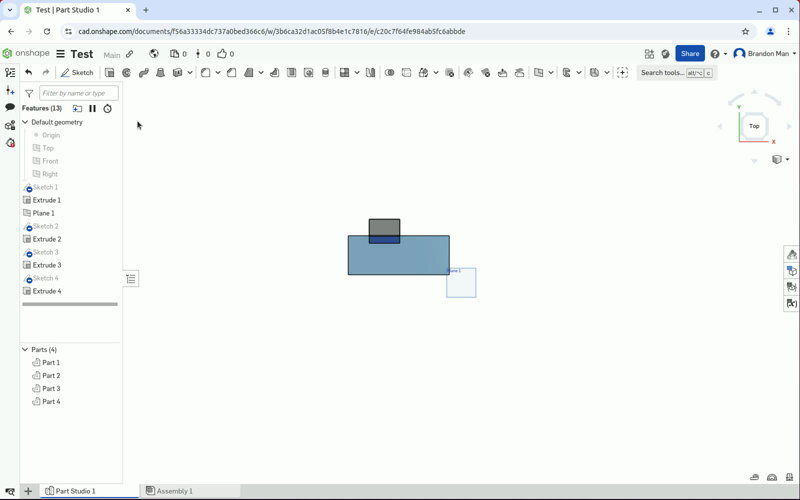
key(shift+h)
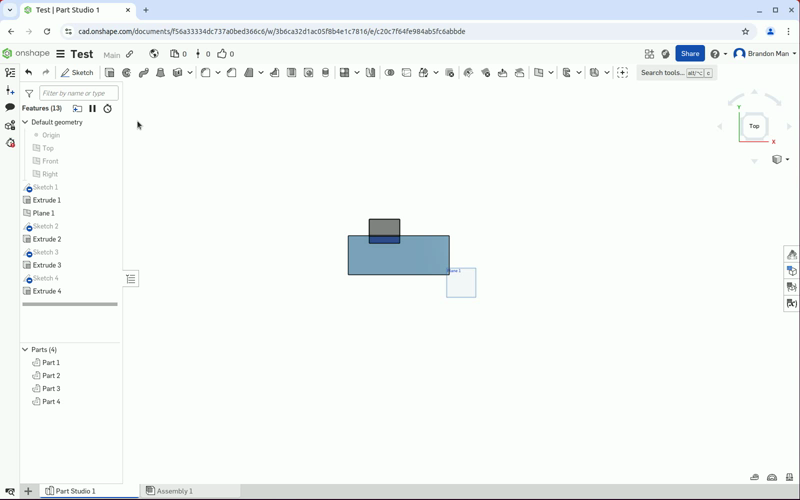
key(shift+h)
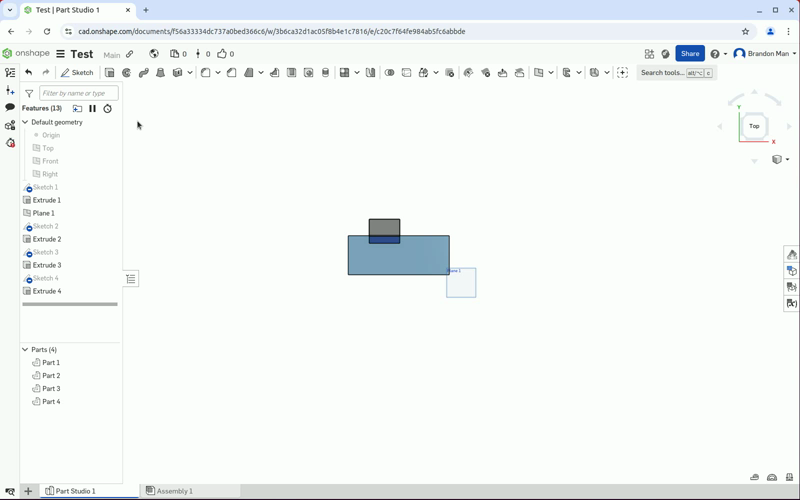
mouse_move(73, 189)
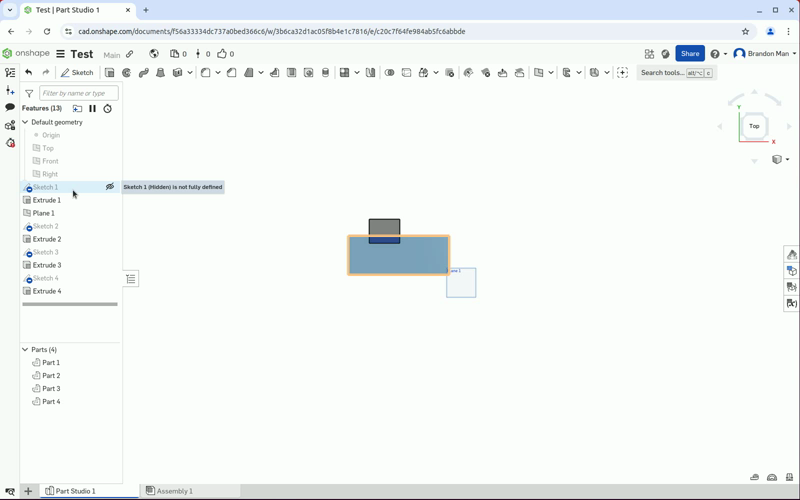
click(73, 189)
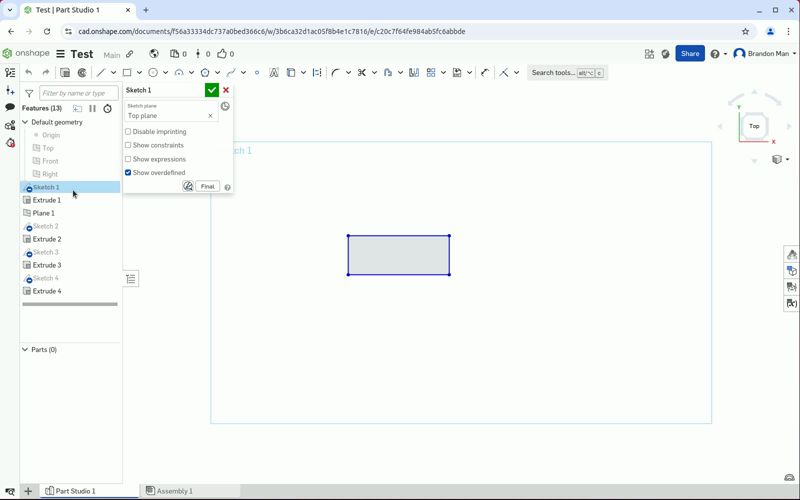
mouse_move(229, 92)
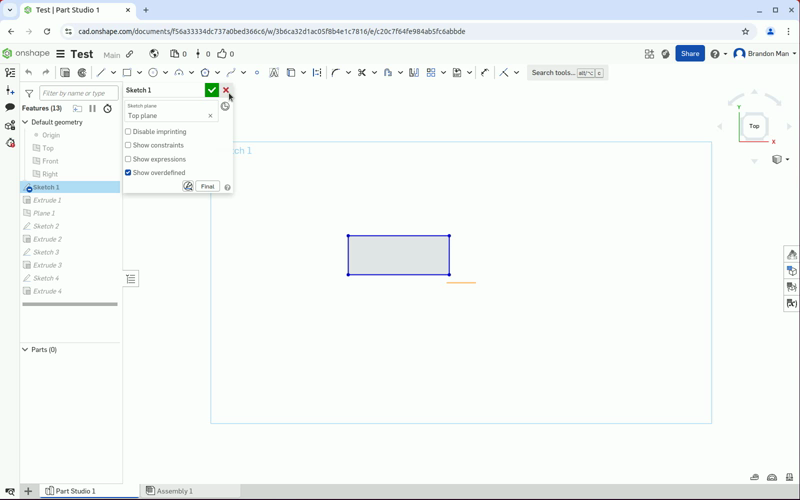
click(229, 92)
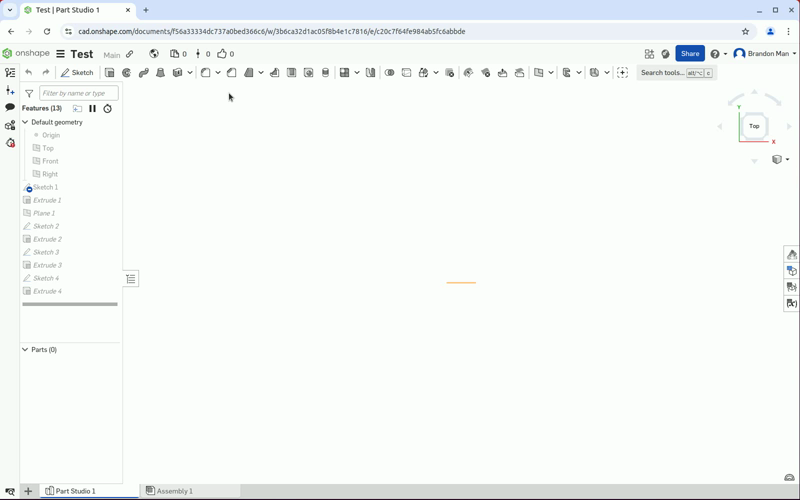
key(shift+s)
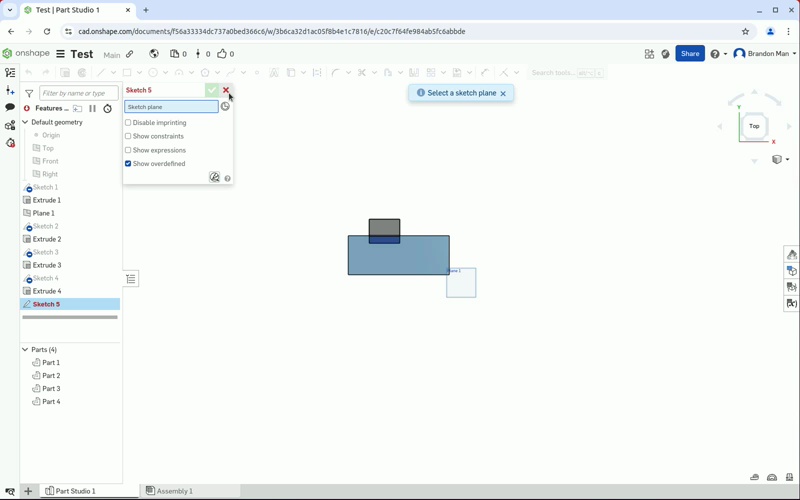
mouse_move(73, 215)
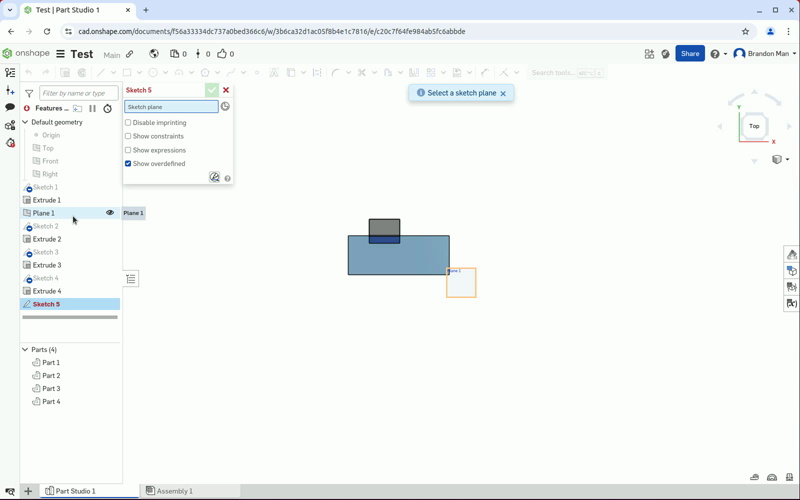
click(73, 215)
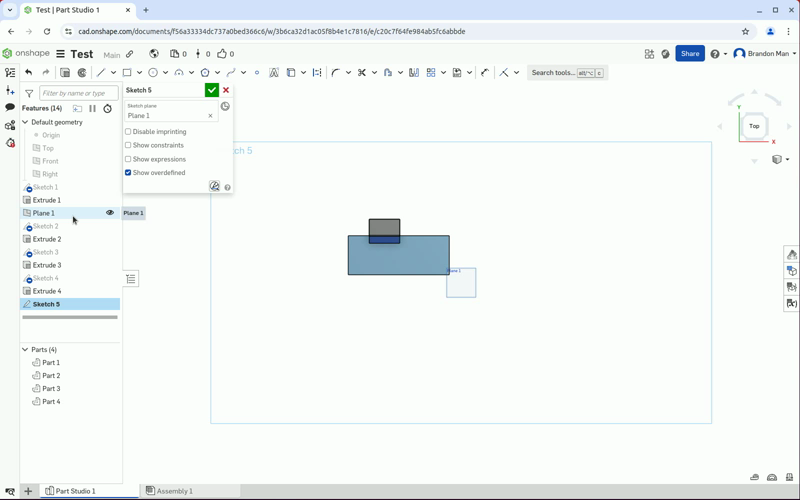
mouse_move(73, 352)
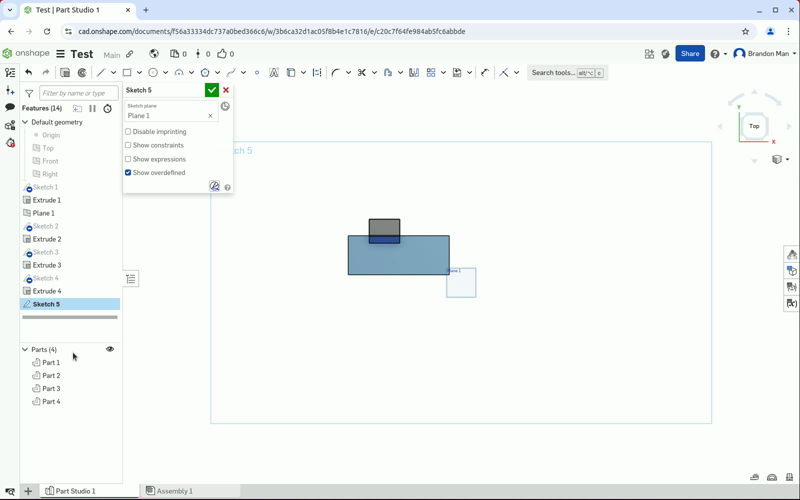
key(y)
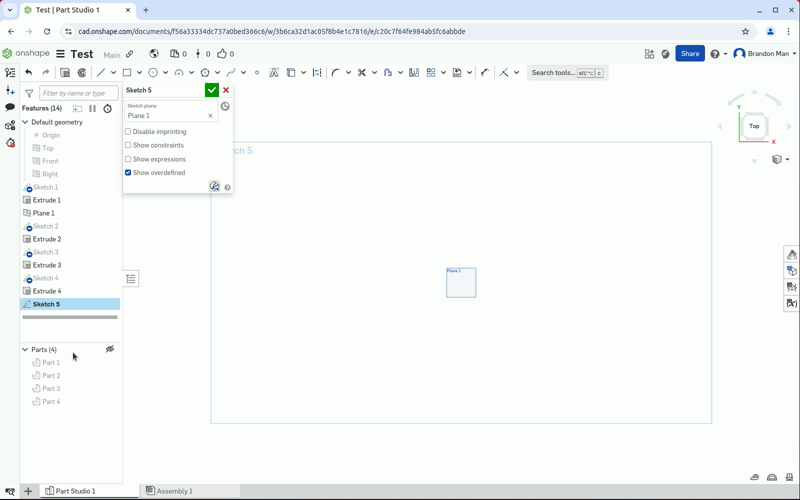
key(l)
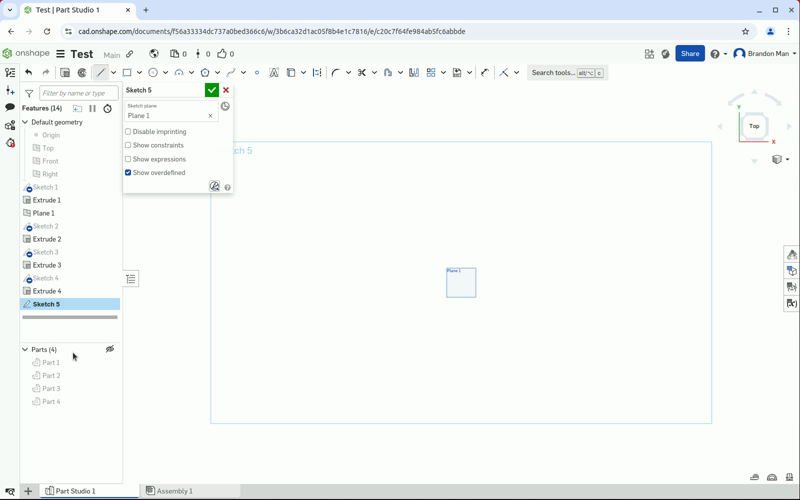
key_down(shift)
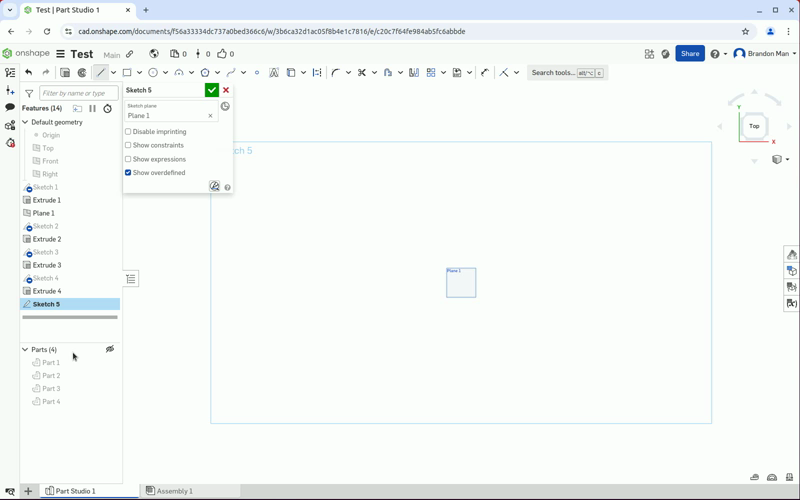
mouse_move(369, 243)
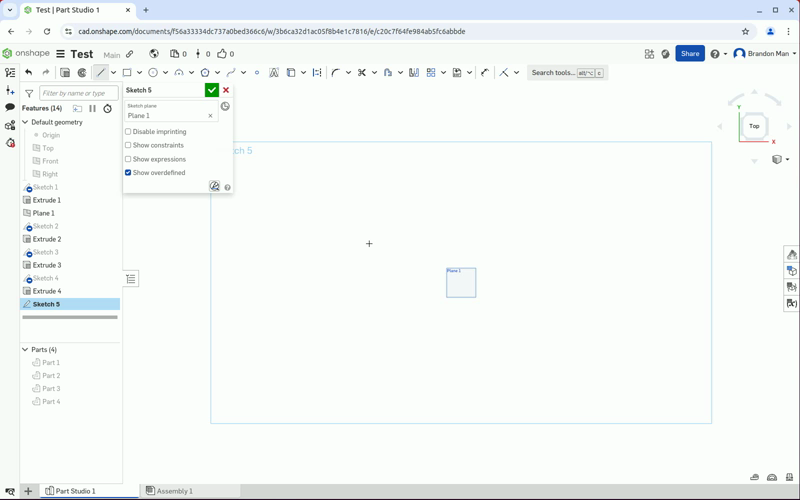
click(369, 243)
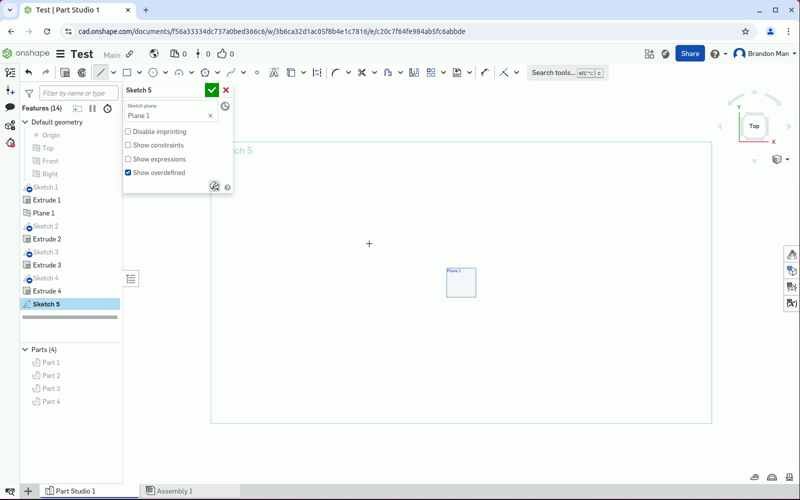
key_up(shift)
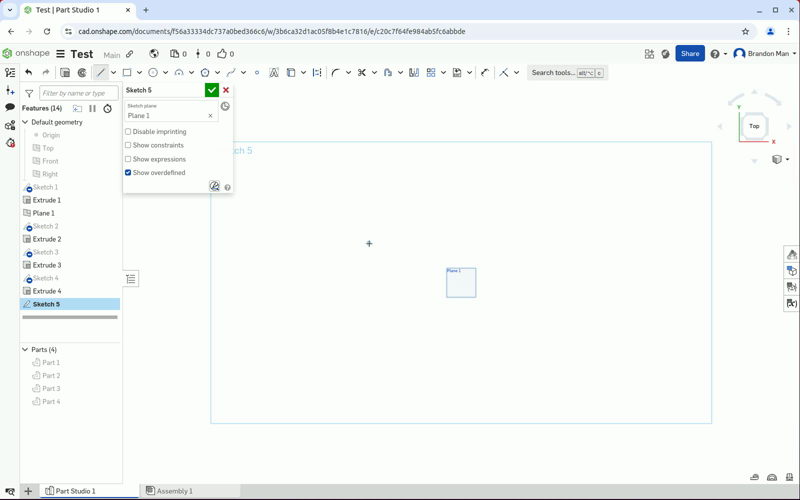
key_down(shift)
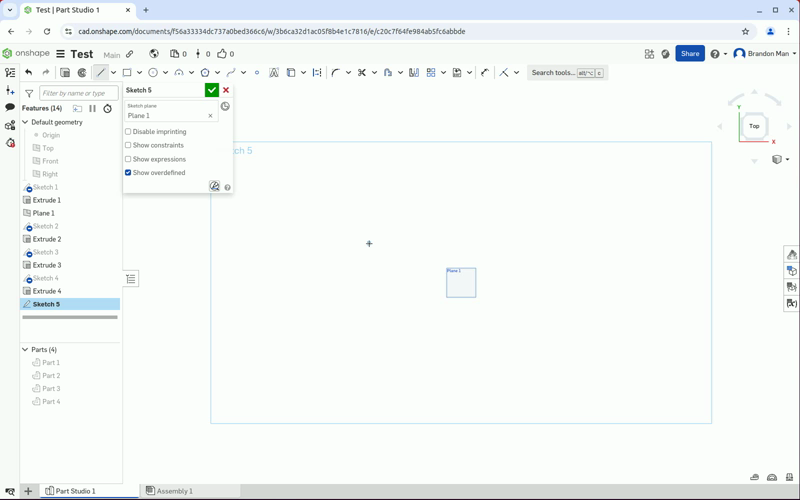
mouse_move(399, 243)
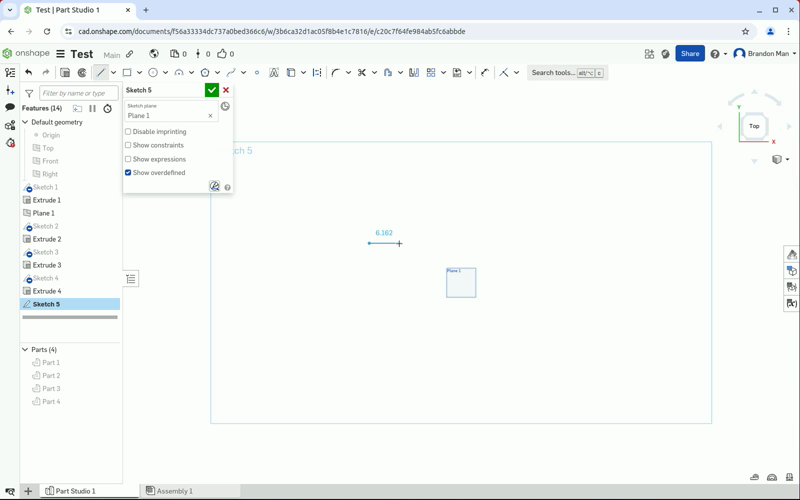
mouse_move(399, 243)
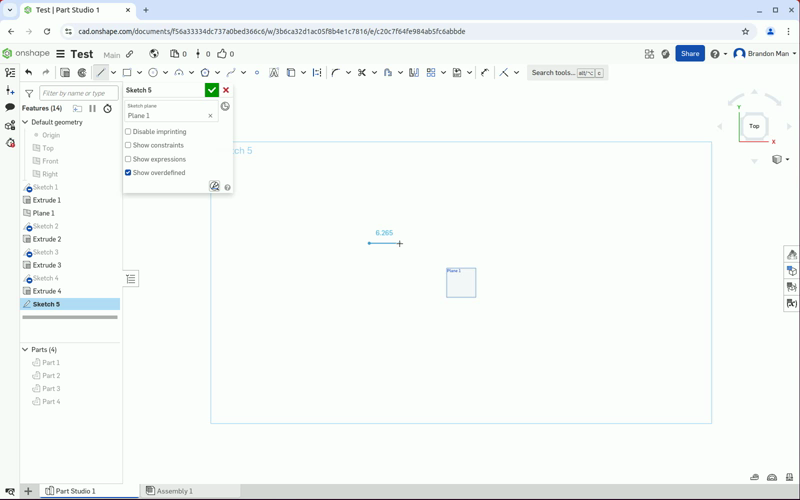
click(399, 243)
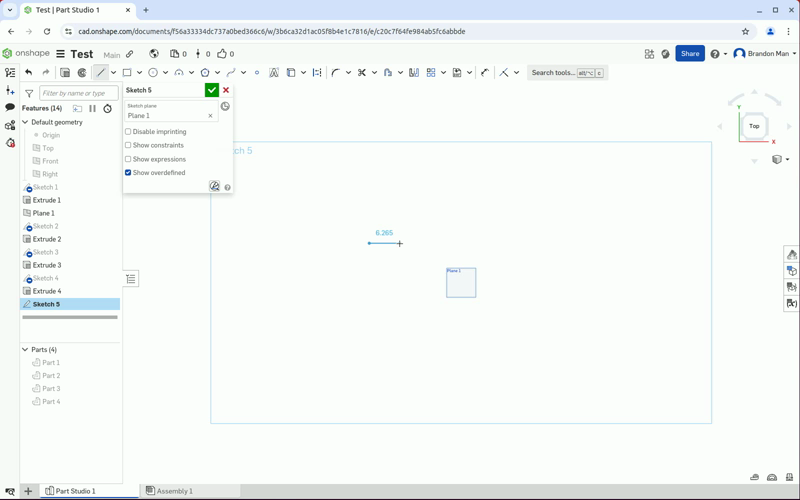
key_up(shift)
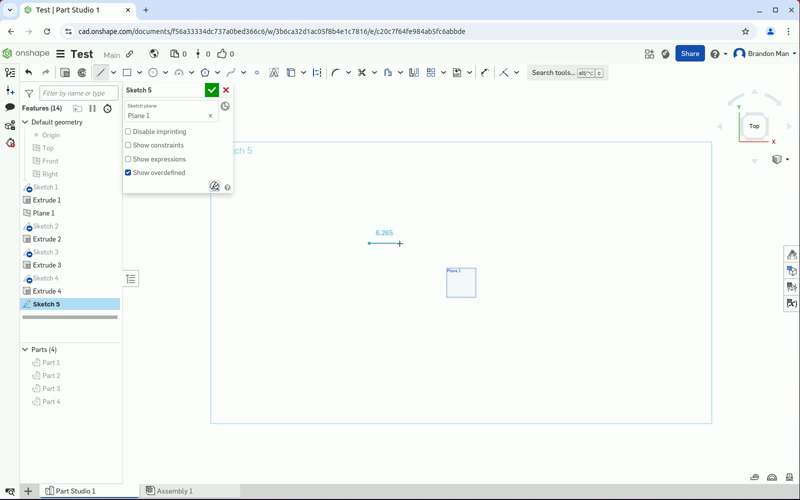
key_down(shift)
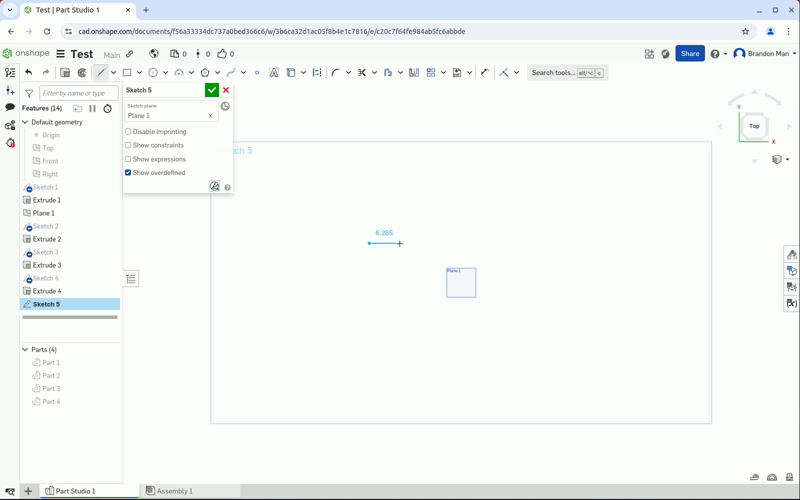
mouse_move(429, 243)
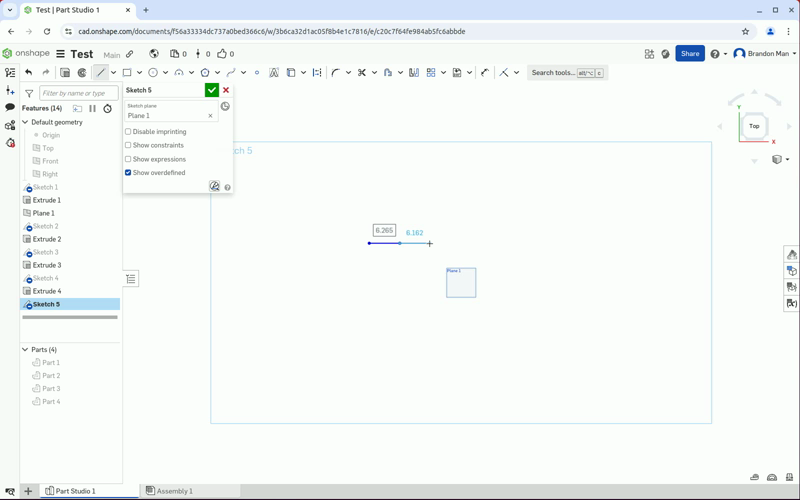
mouse_move(399, 235)
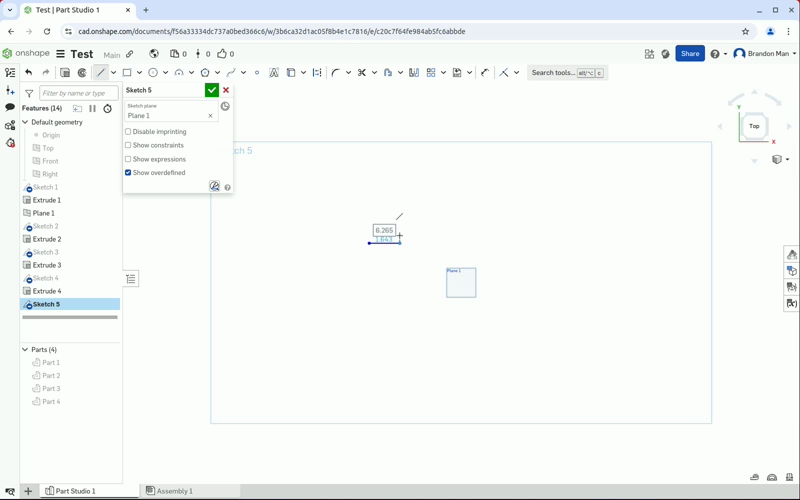
click(399, 235)
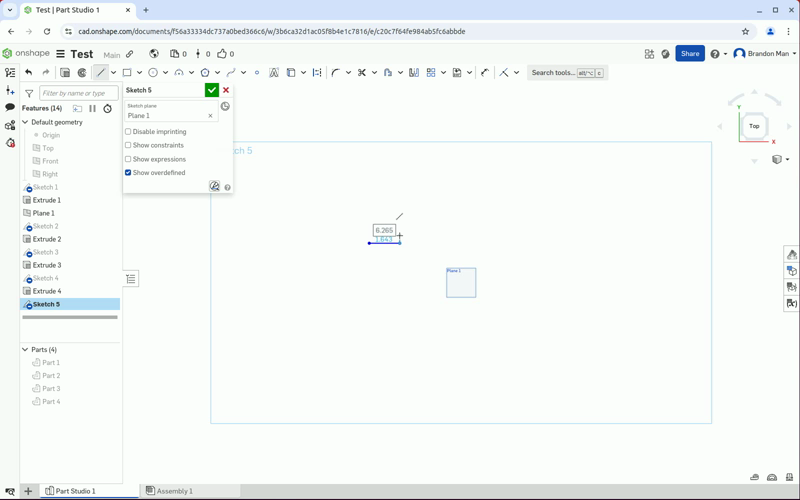
key_up(shift)
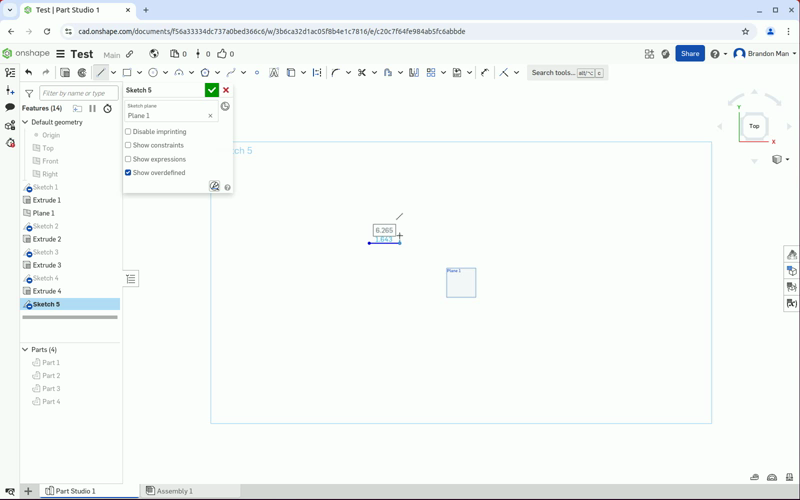
key_down(shift)
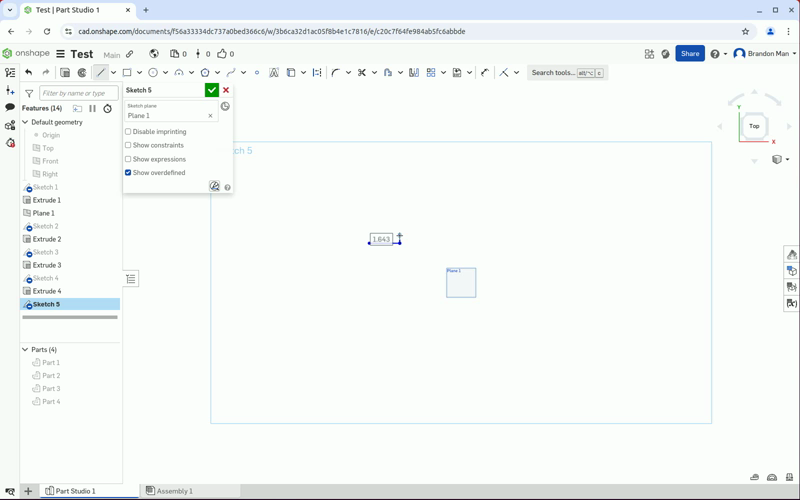
mouse_move(429, 235)
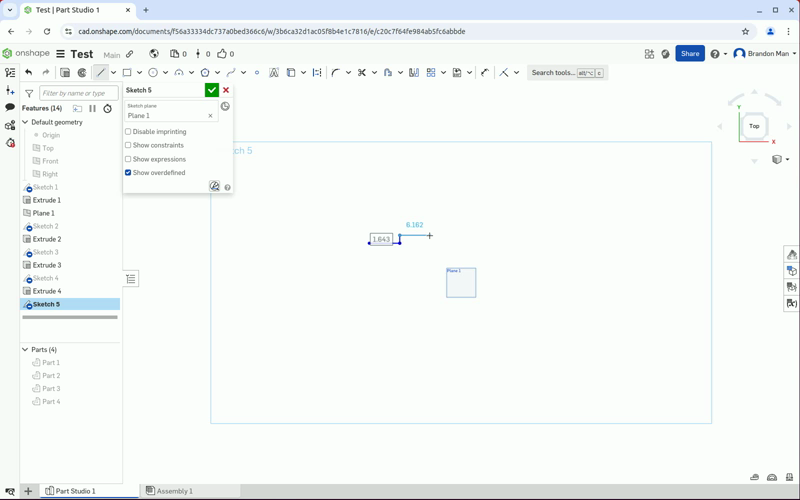
mouse_move(369, 235)
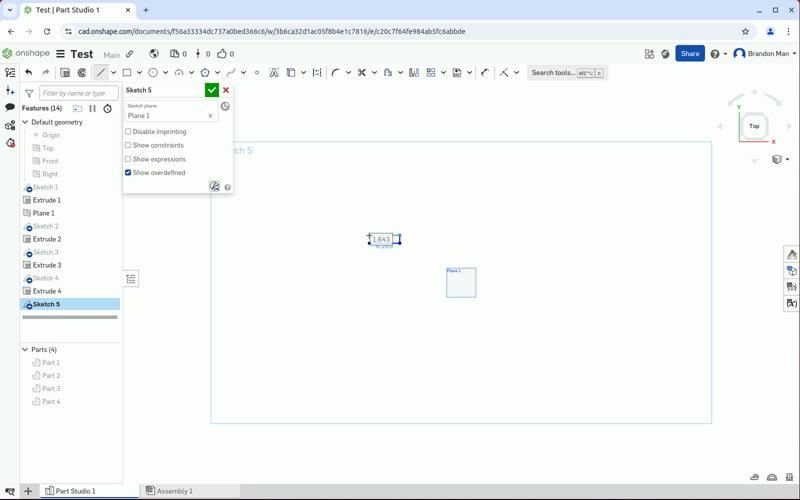
click(369, 235)
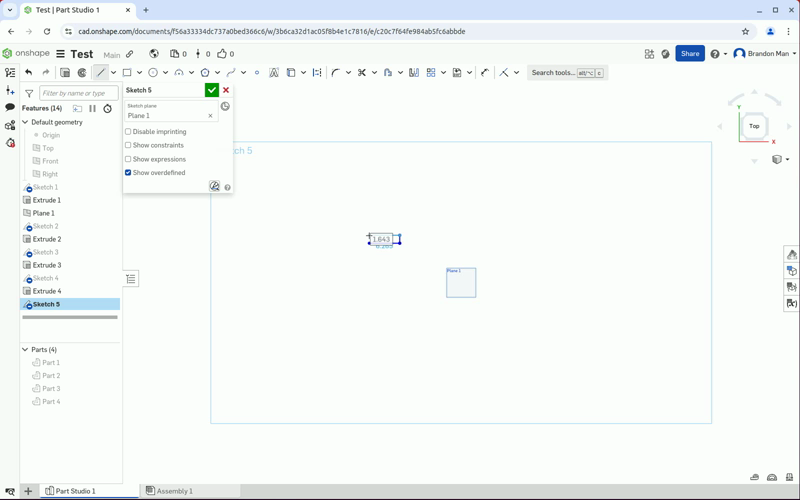
key_up(shift)
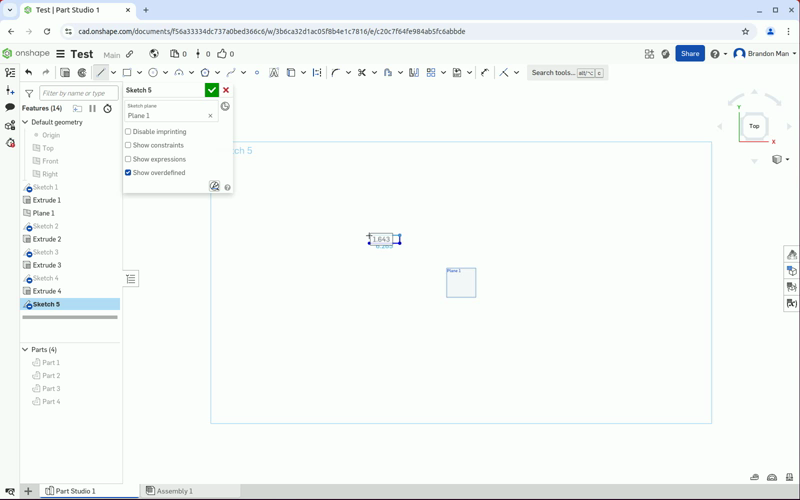
mouse_move(399, 235)
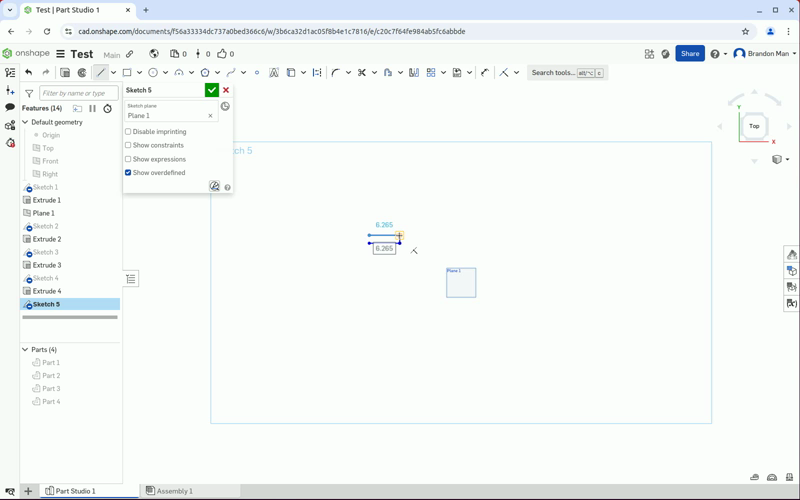
key_down(shift)
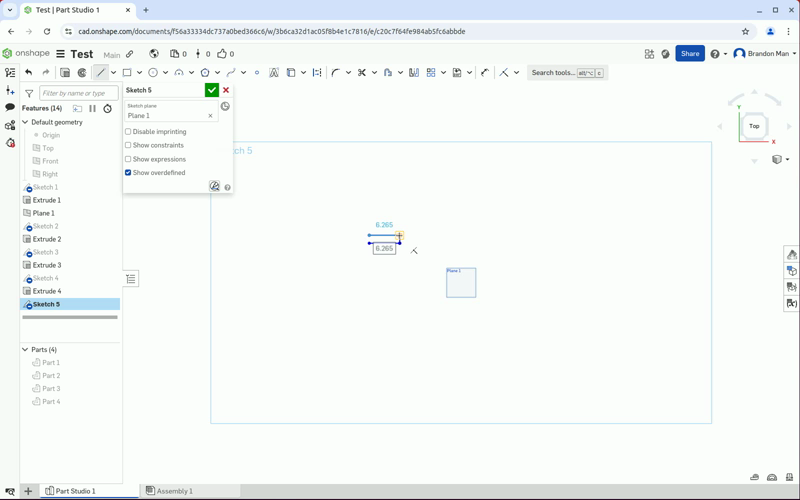
mouse_move(369, 243)
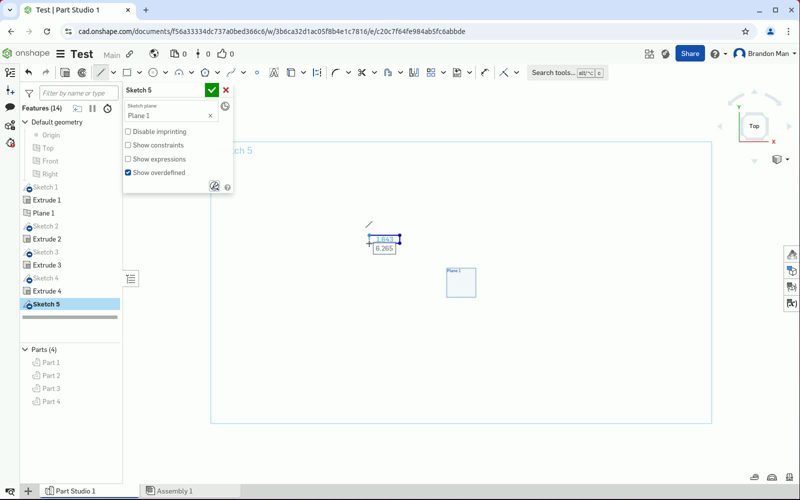
key_up(shift)
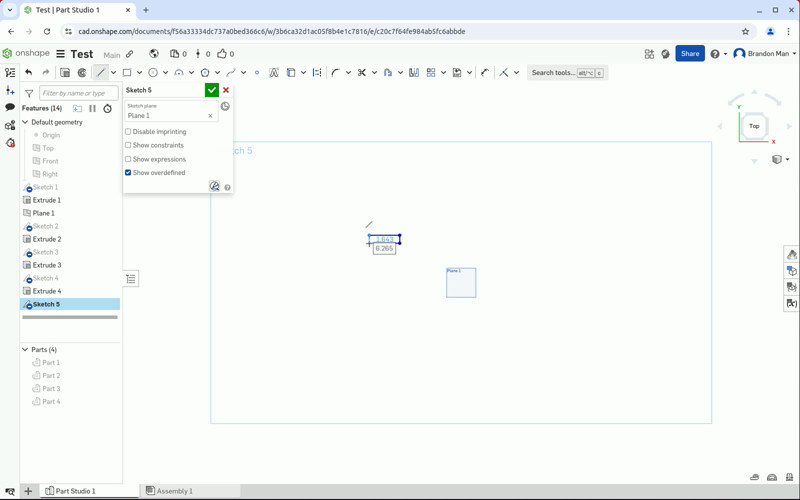
click(369, 243)
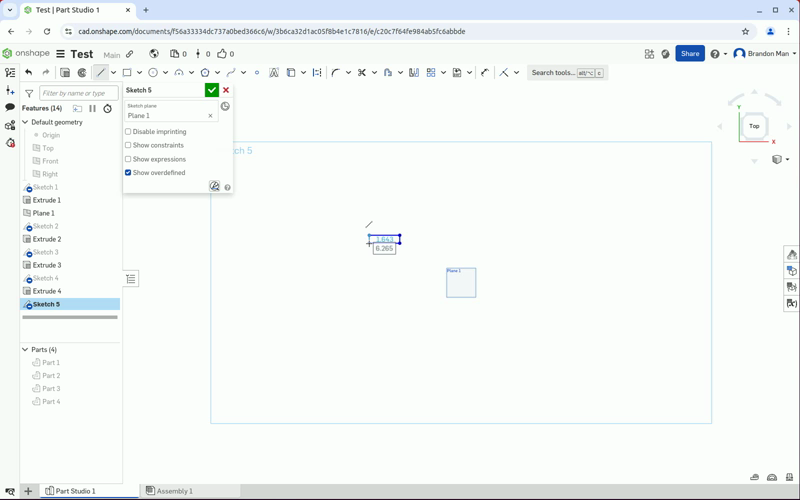
key(esc)
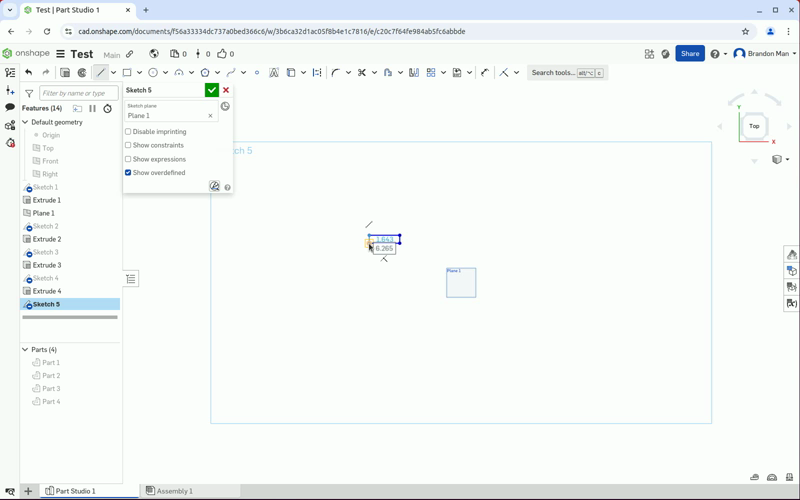
mouse_move(394, 237)
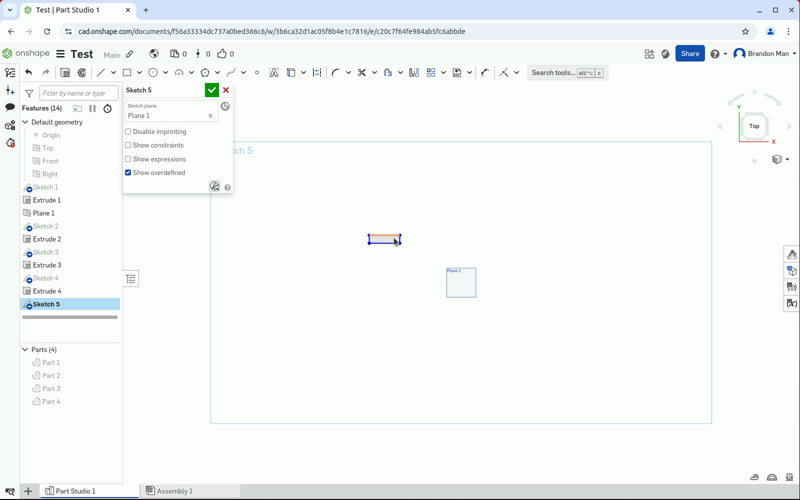
scroll(6)
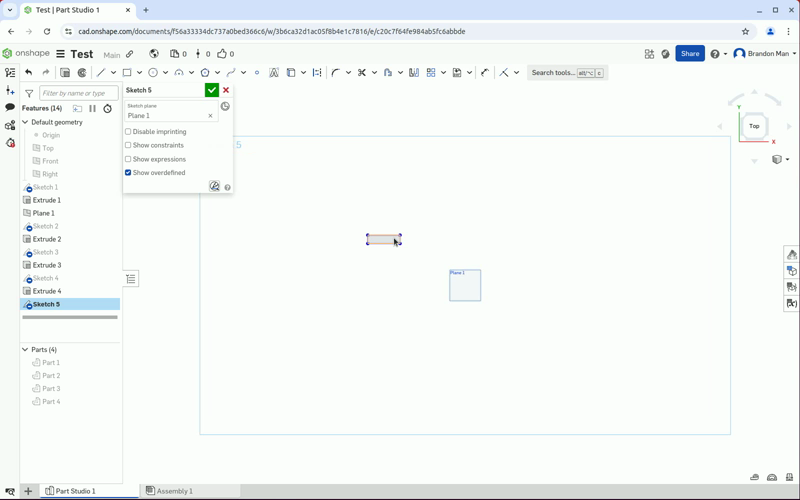
scroll(6)
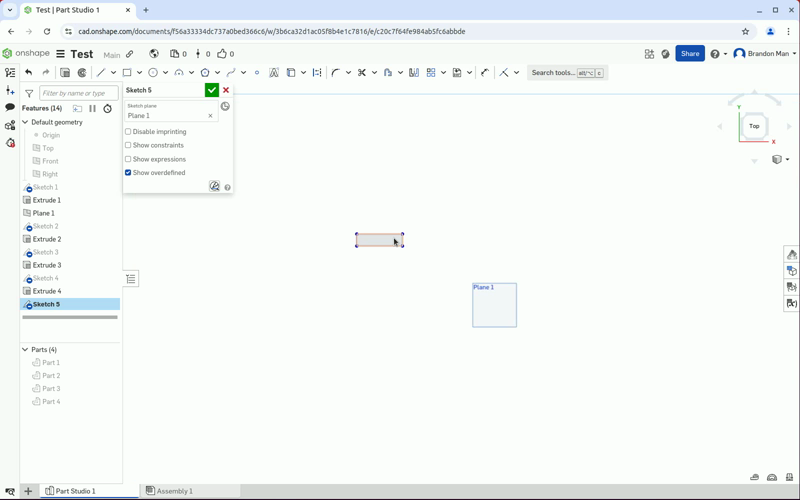
scroll(6)
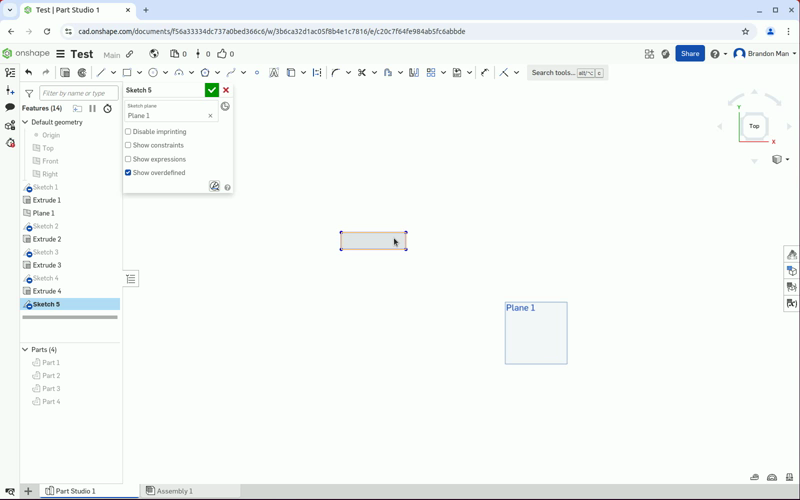
scroll(6)
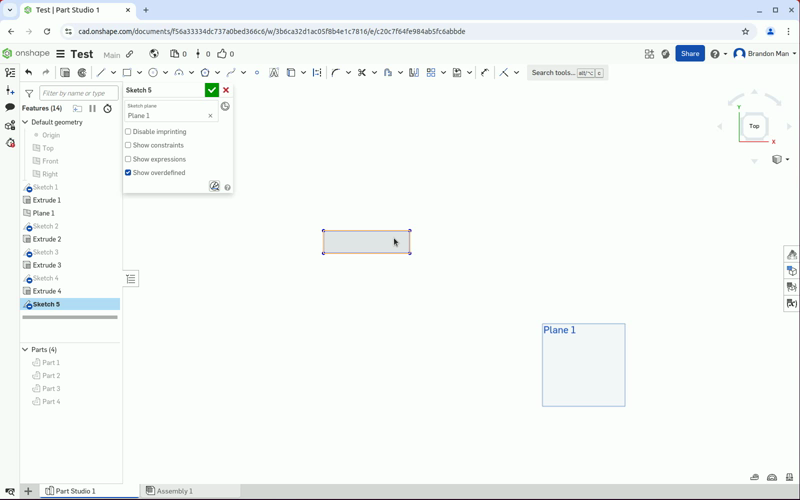
scroll(6)
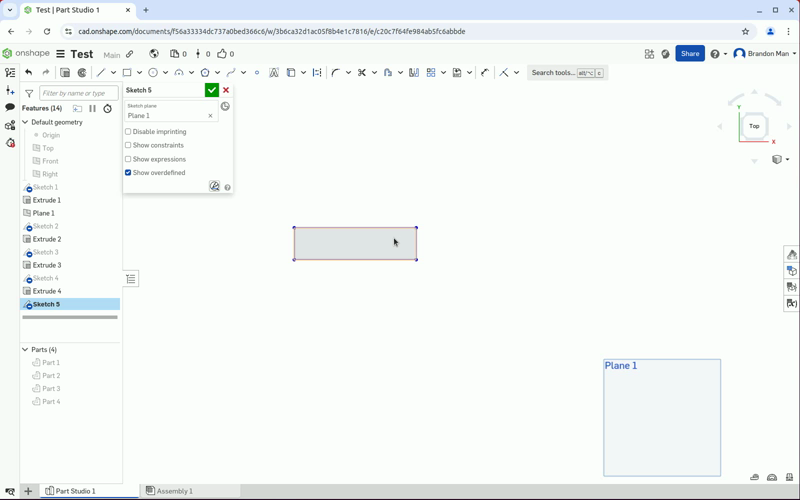
scroll(6)
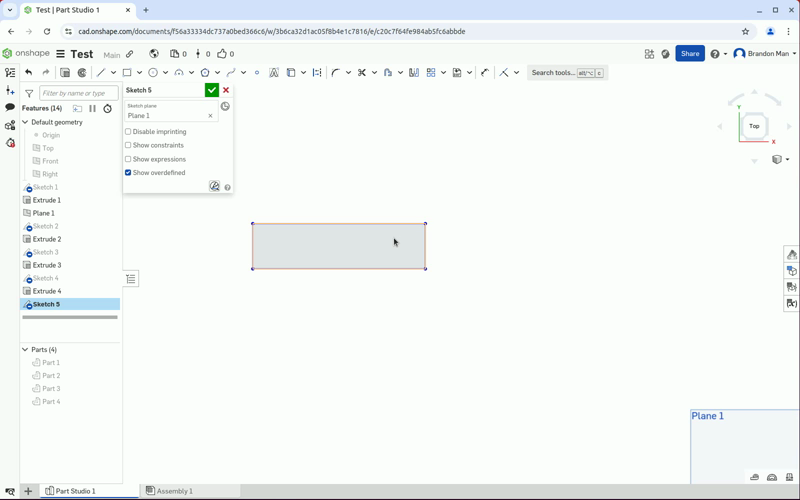
scroll(6)
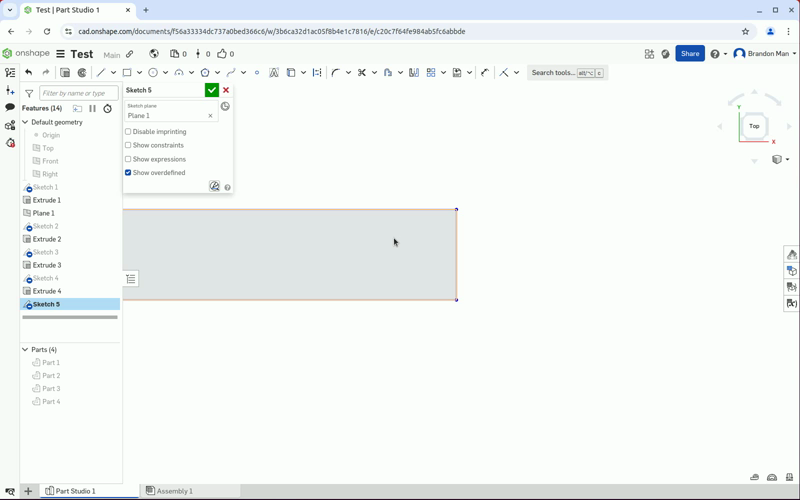
click(394, 237)
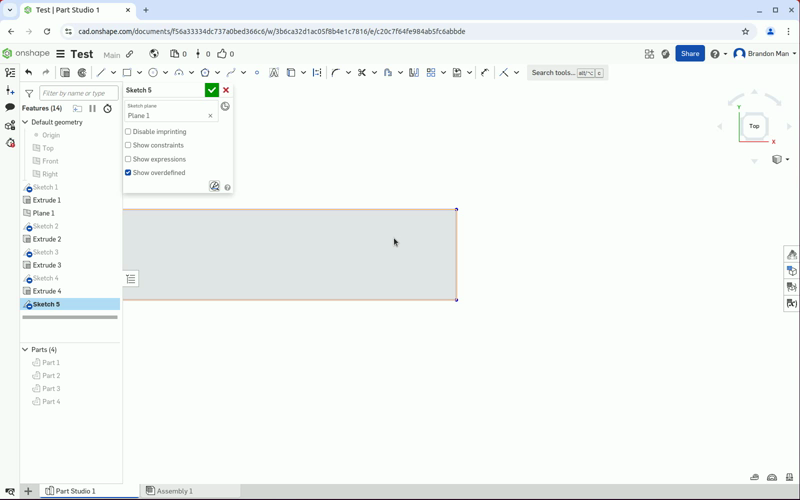
scroll(-6)
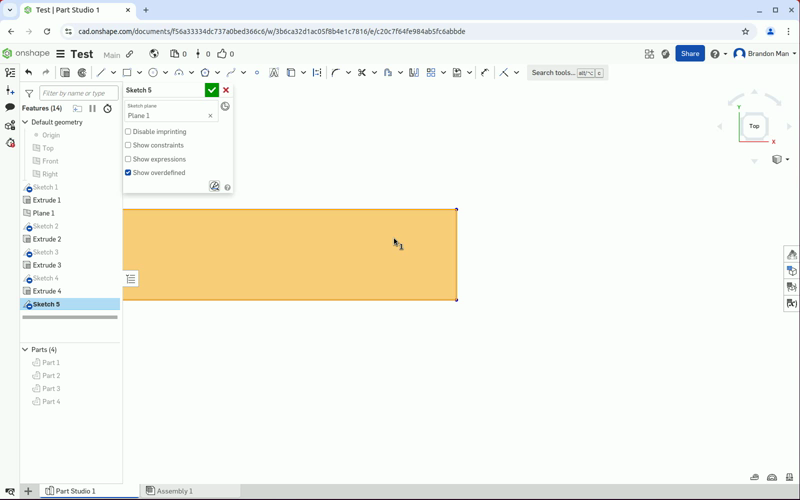
scroll(-6)
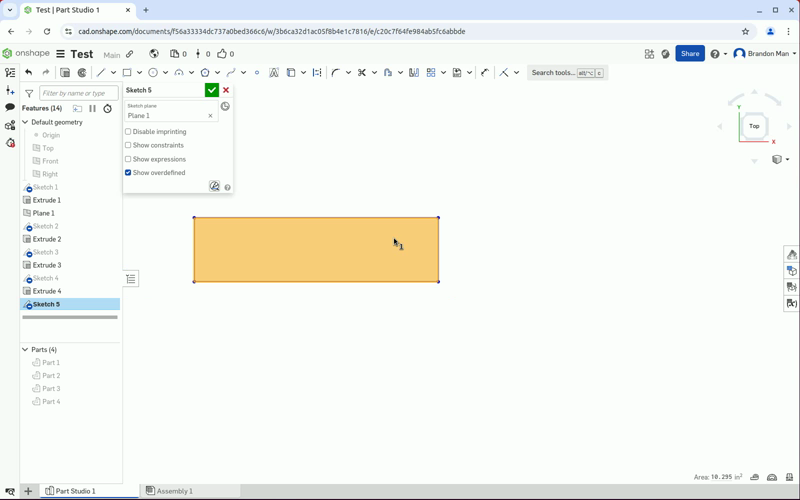
scroll(-6)
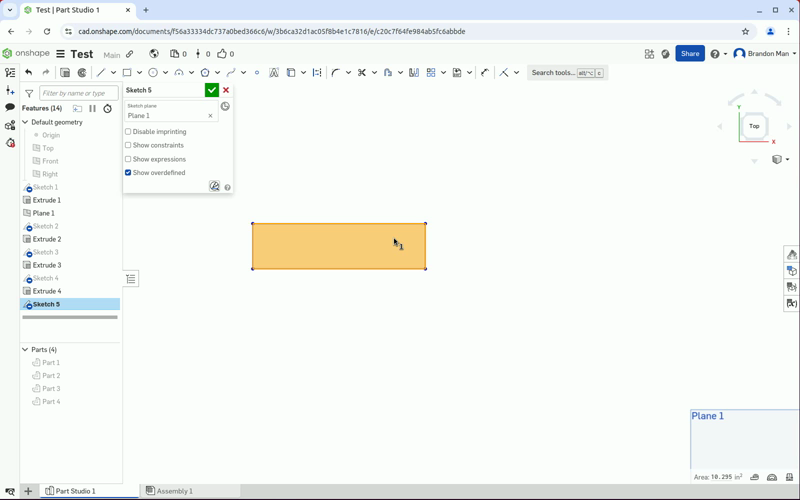
scroll(-6)
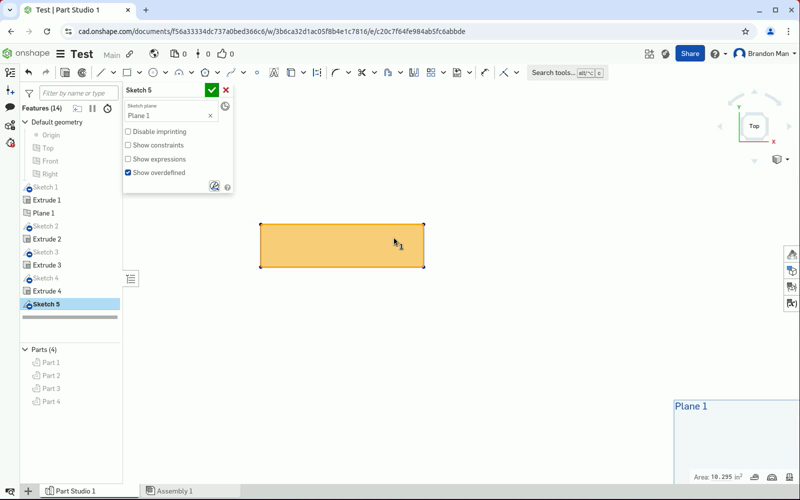
scroll(-6)
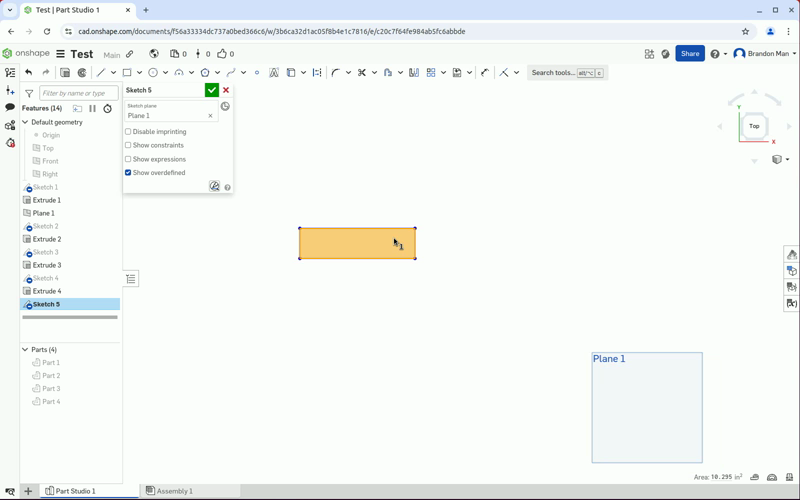
scroll(-6)
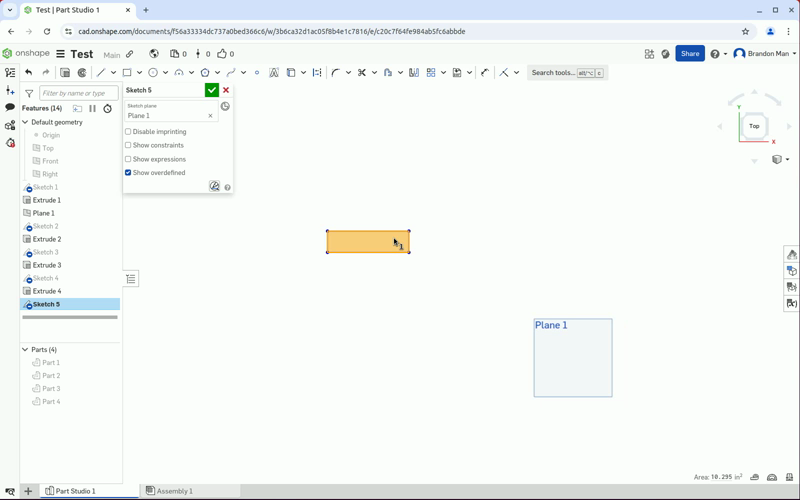
scroll(-6)
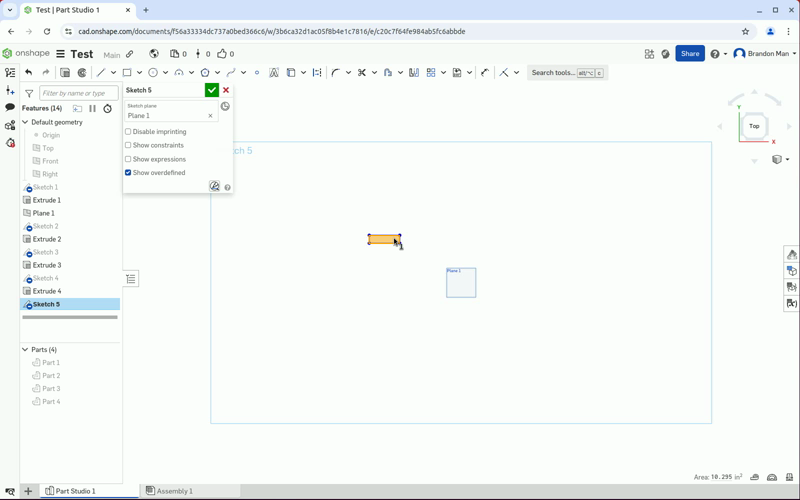
mouse_move(73, 352)
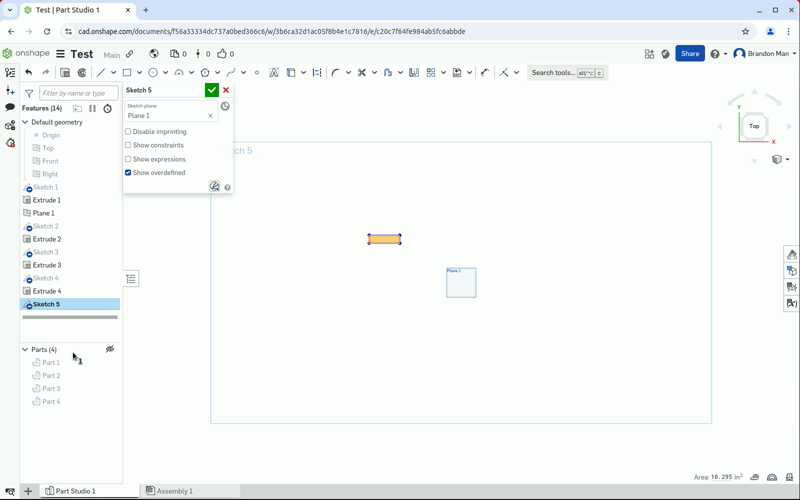
key(shift+y)
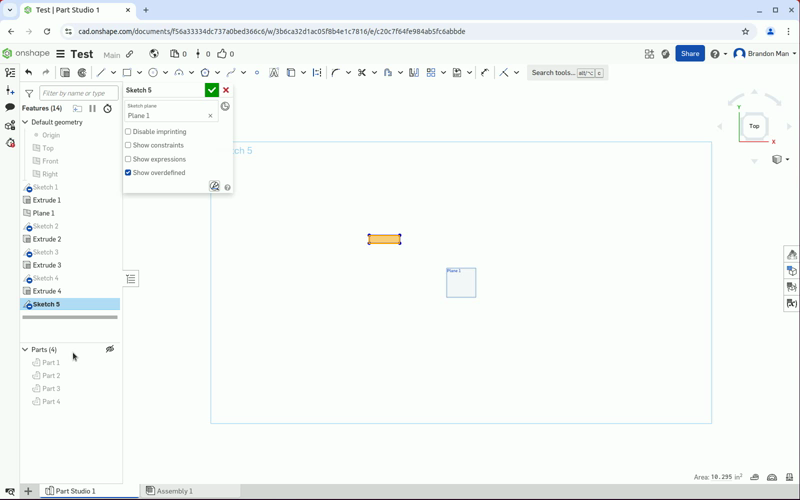
key(shift+e)
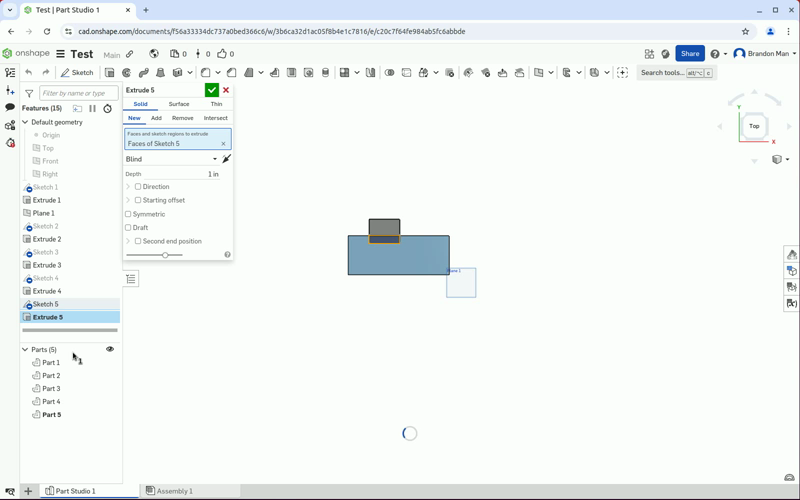
mouse_move(143, 106)
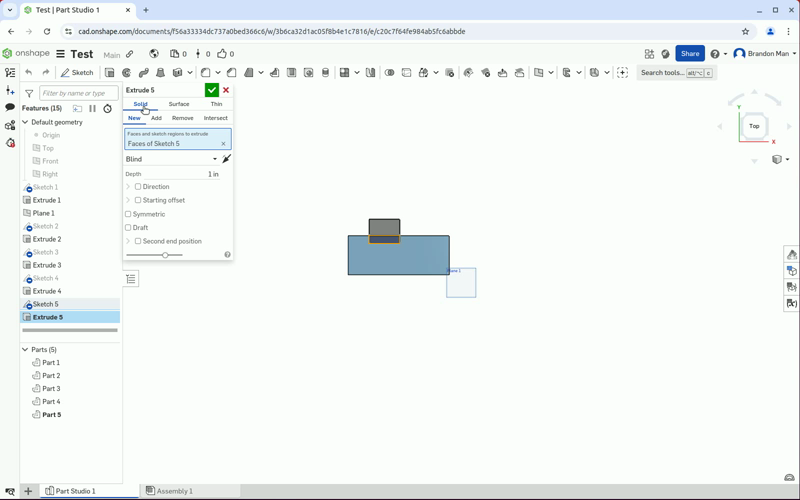
click(143, 106)
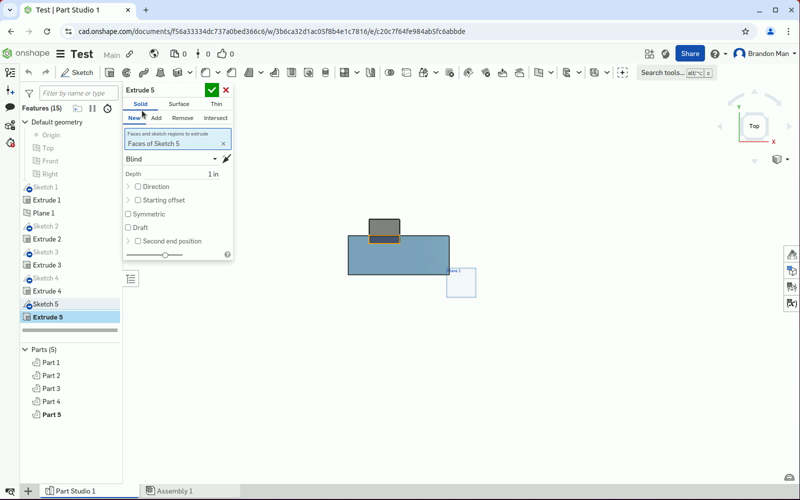
mouse_move(137, 120)
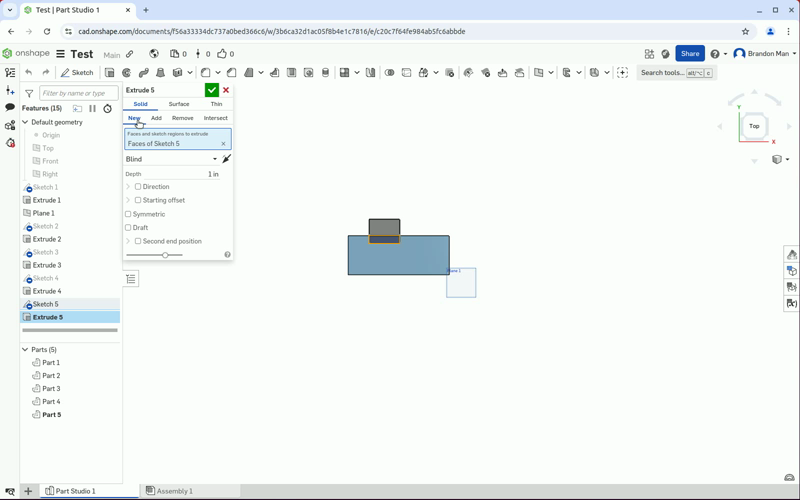
click(137, 120)
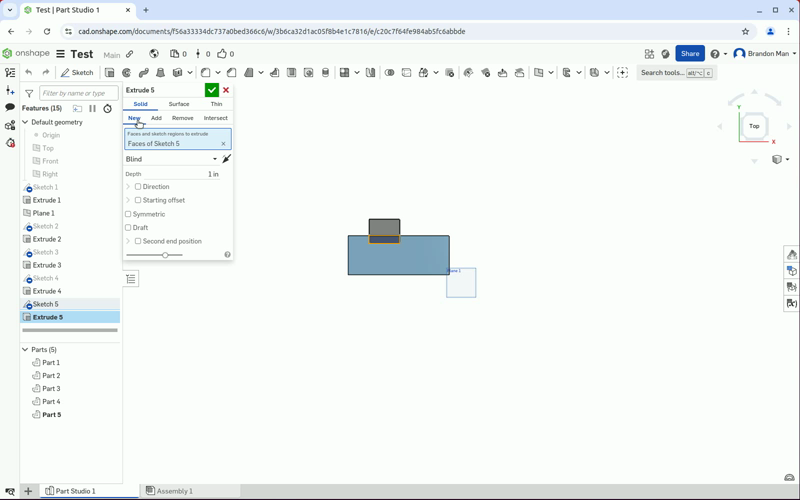
key(tab, 4)
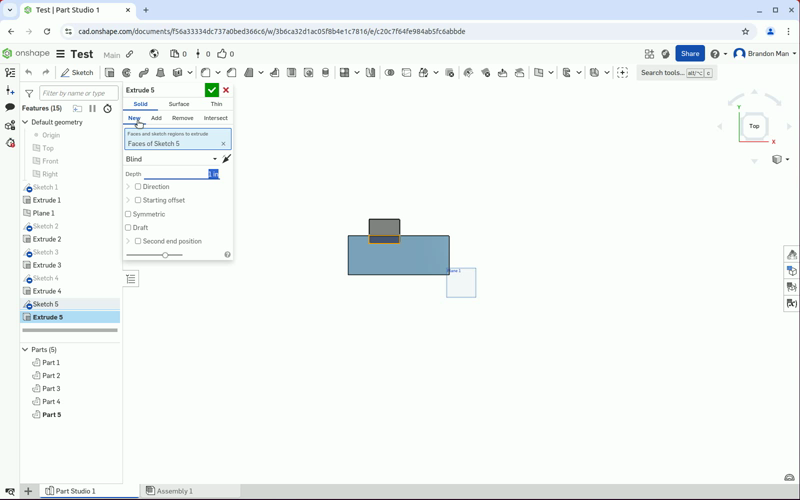
text(3.851)
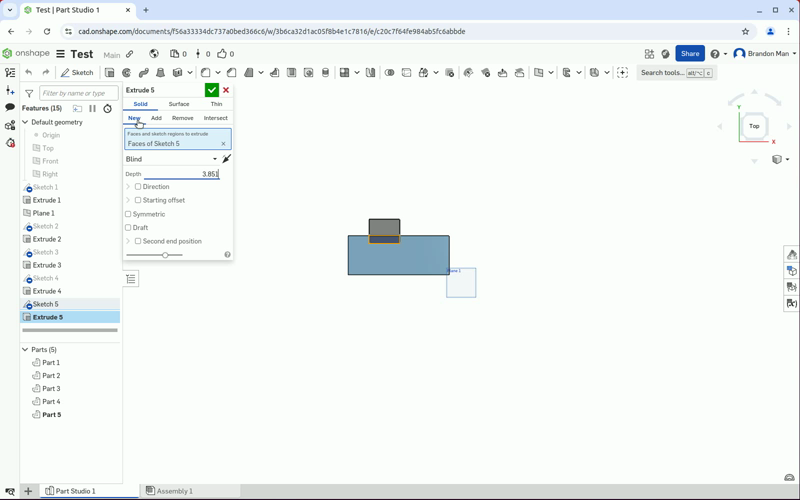
key(enter)
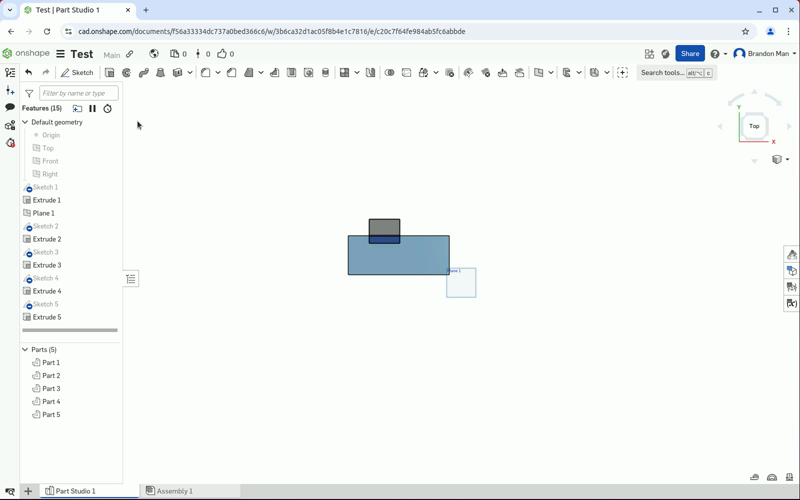
key(shift+h)
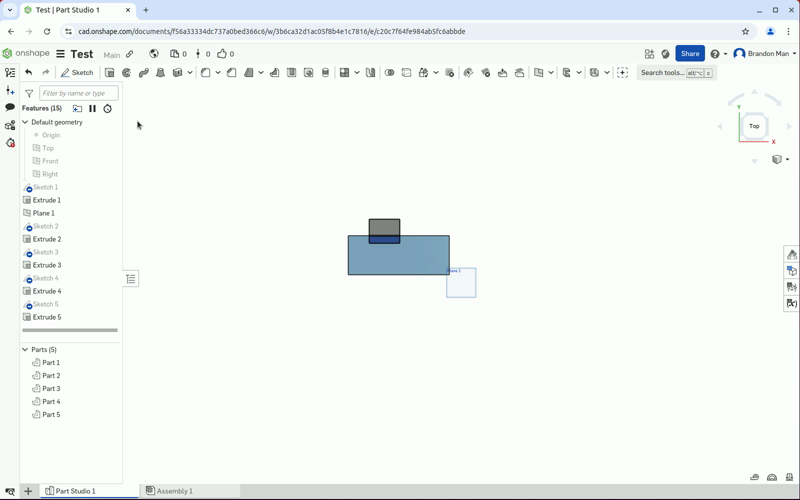
key(shift+h)
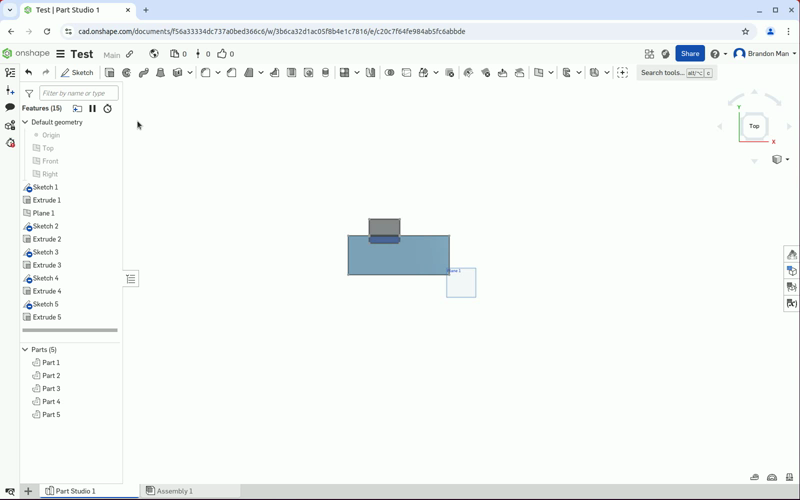
key(shift+7)
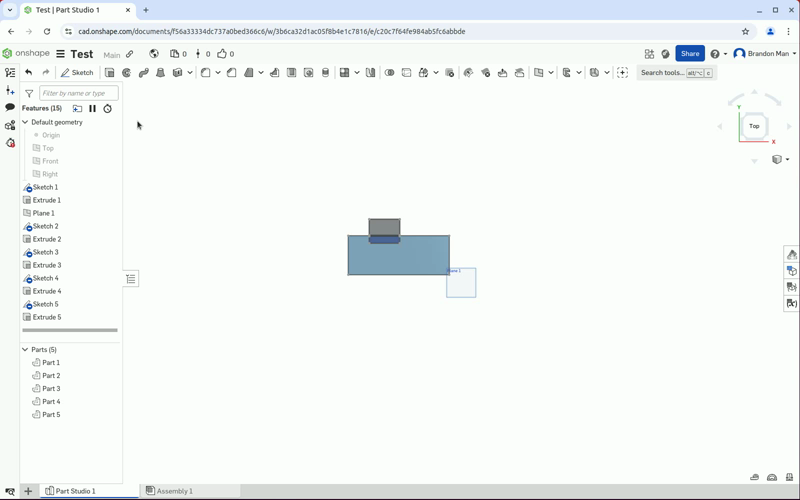
key(up, 3)
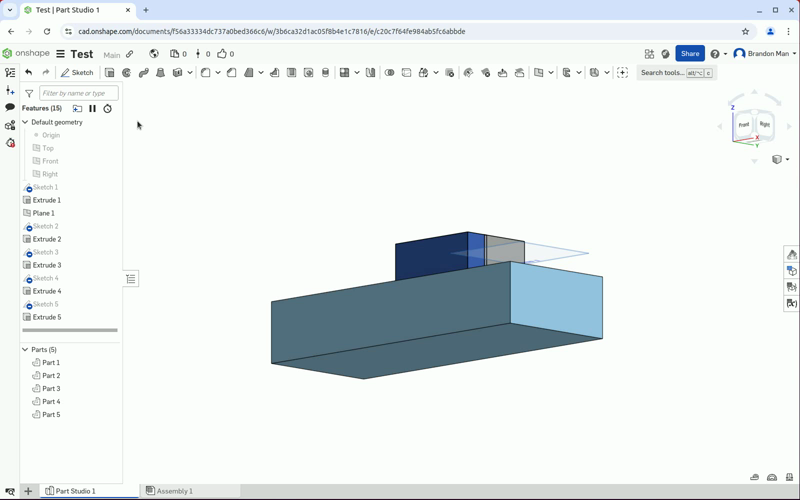
key(left, 3)
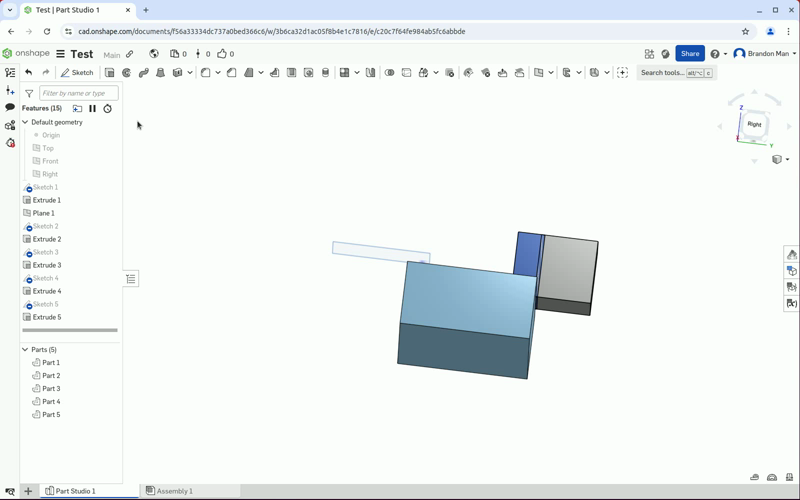
key(right, 3)
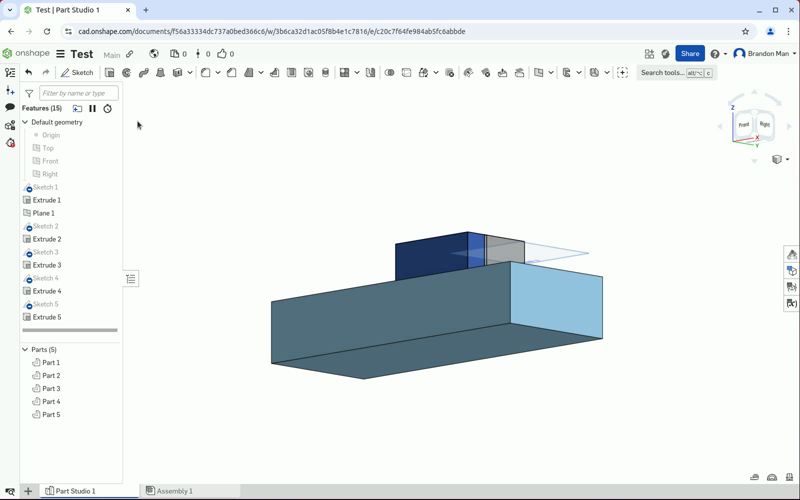
key(down, 3)
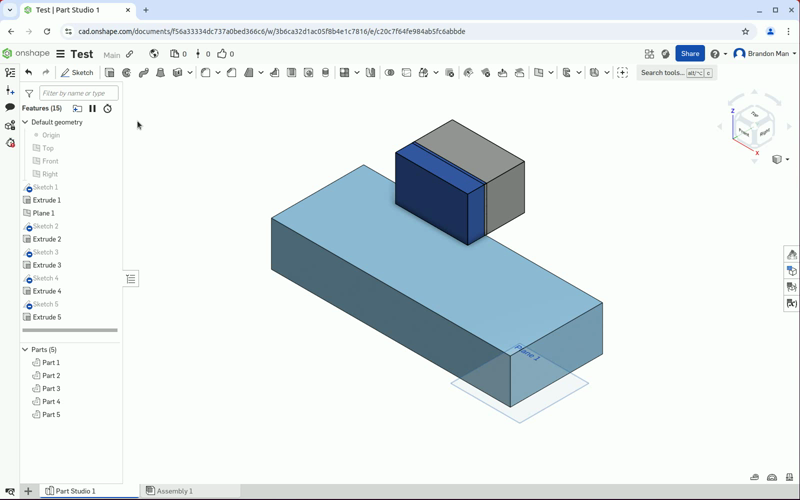
mouse_move(73, 189)
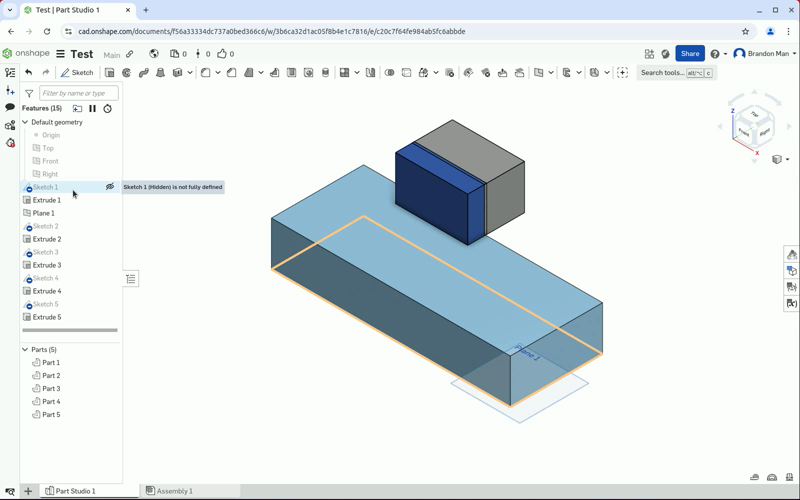
click(73, 189)